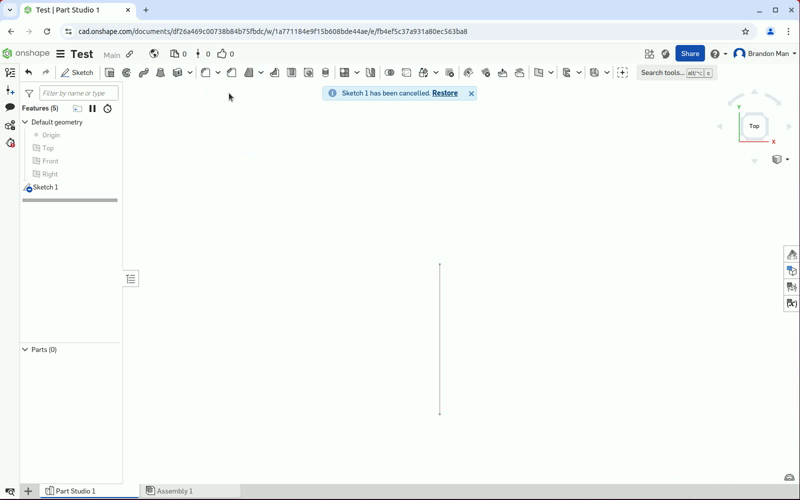
key(shift+h)
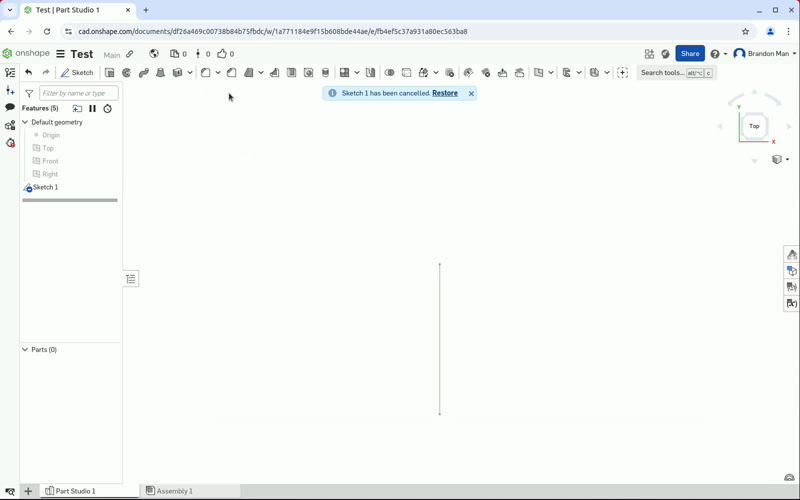
key(shift+s)
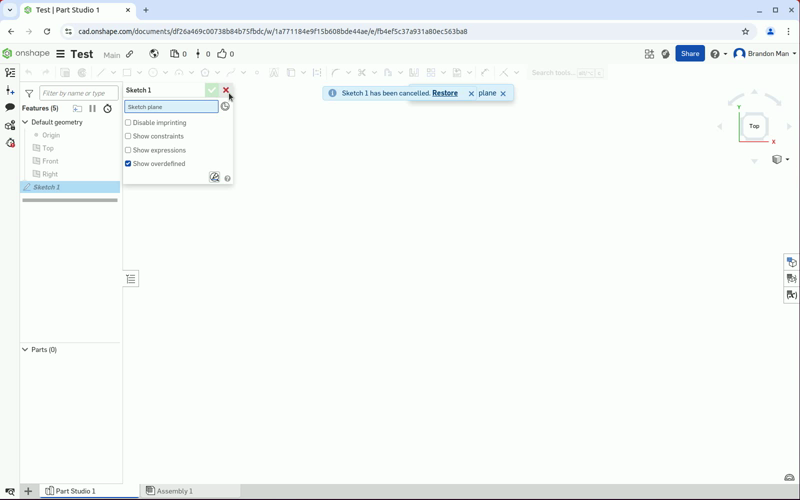
mouse_move(73, 150)
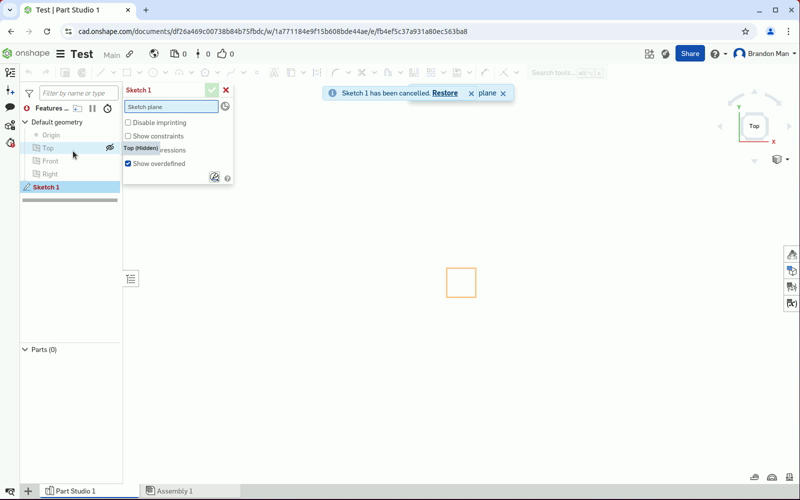
click(73, 150)
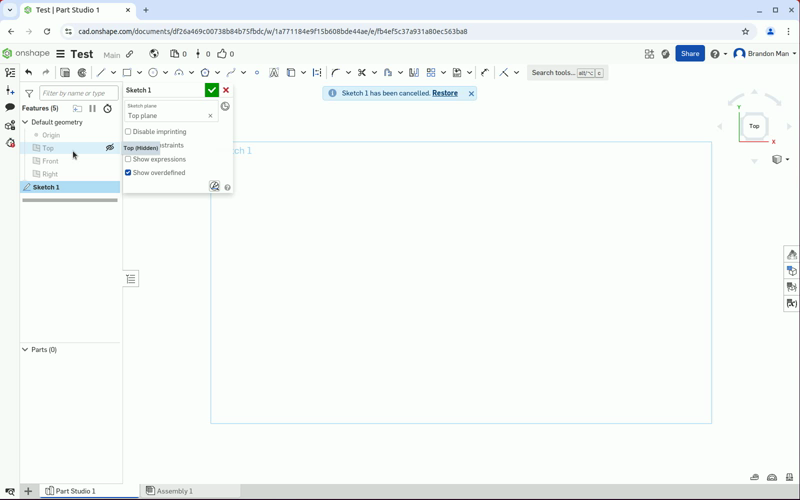
mouse_move(73, 352)
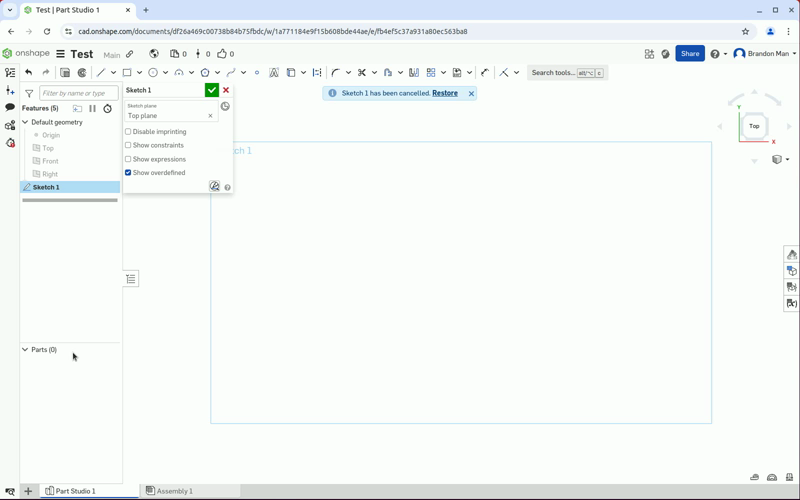
key(y)
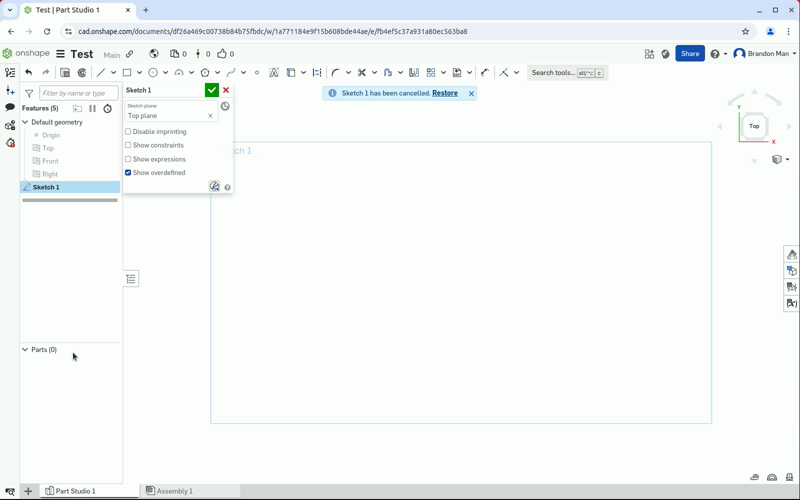
key(l)
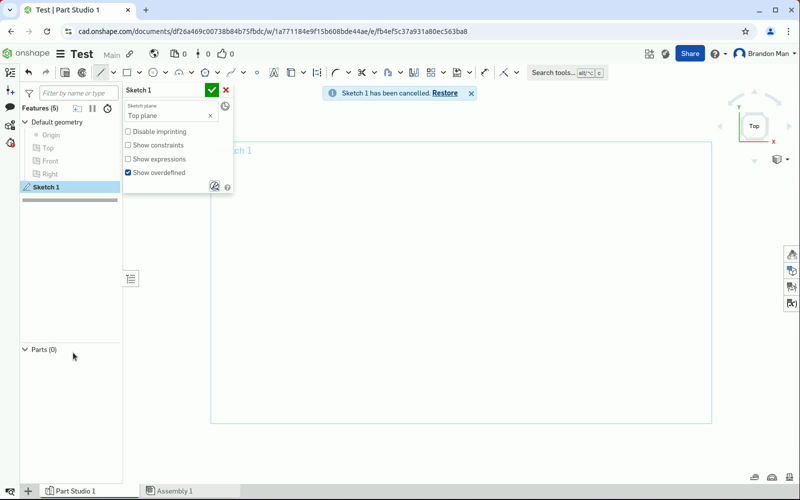
key_down(shift)
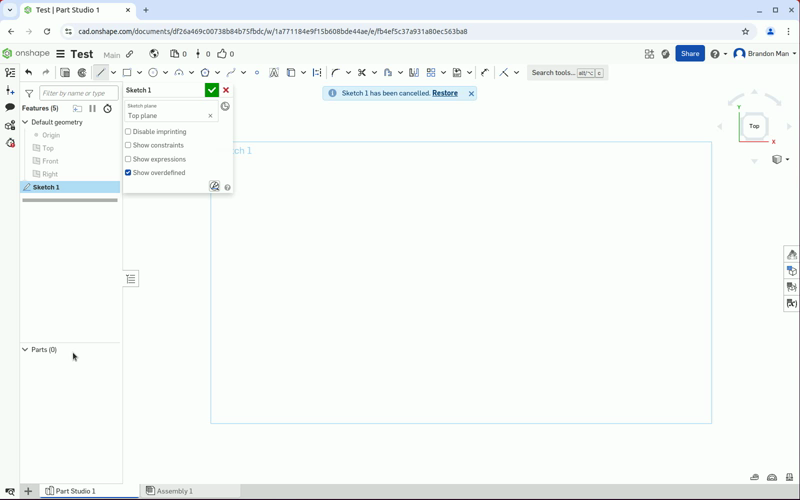
mouse_move(545, 333)
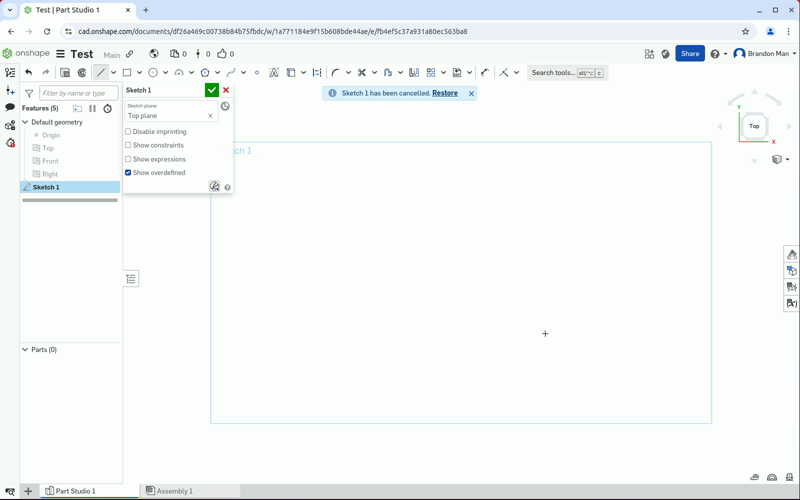
click(545, 333)
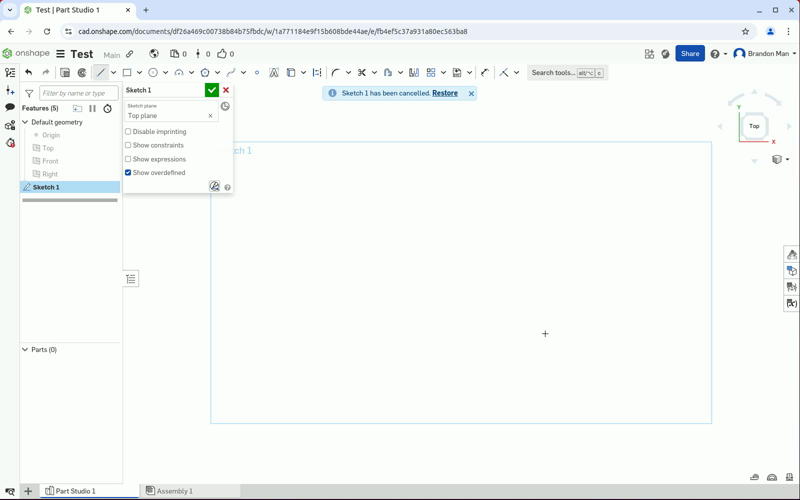
key_up(shift)
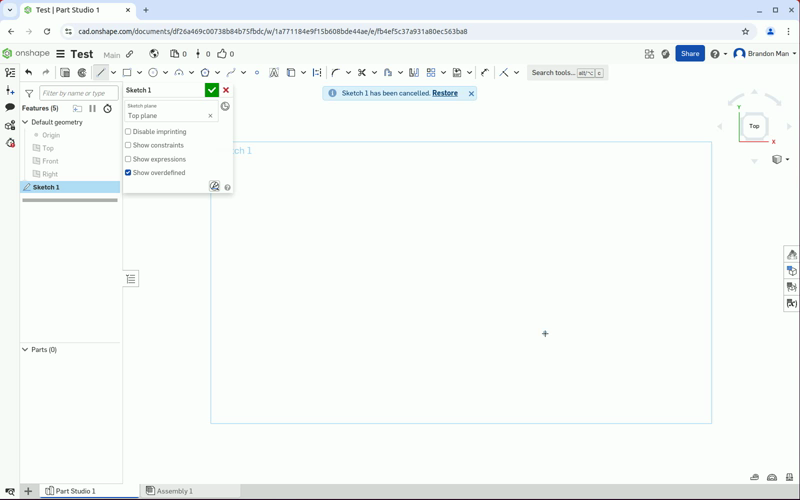
key_down(shift)
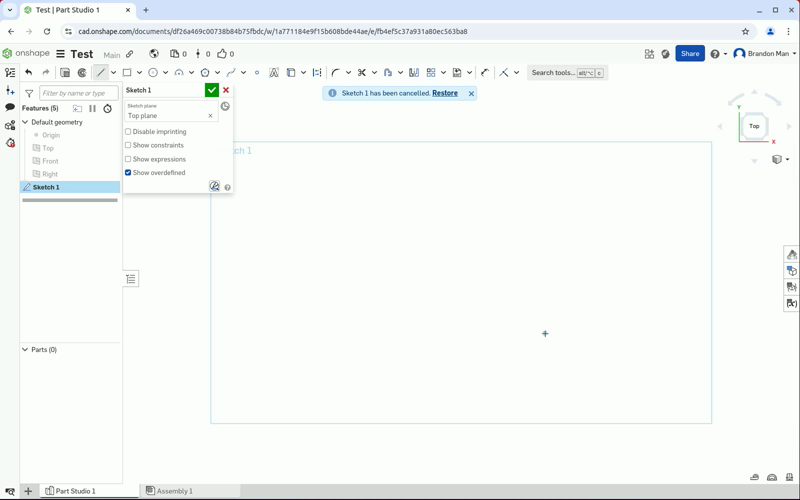
mouse_move(545, 231)
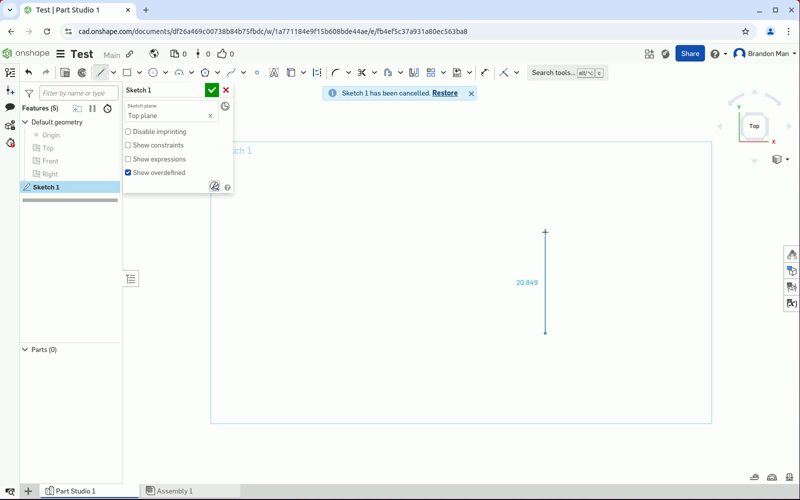
click(545, 231)
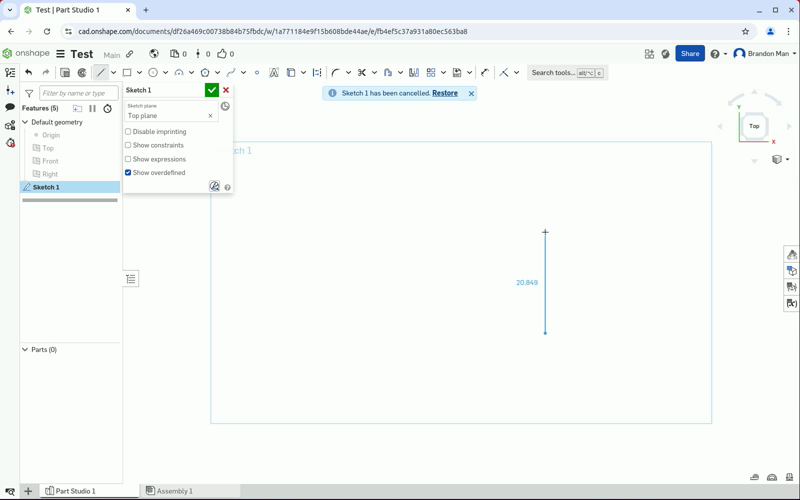
key_up(shift)
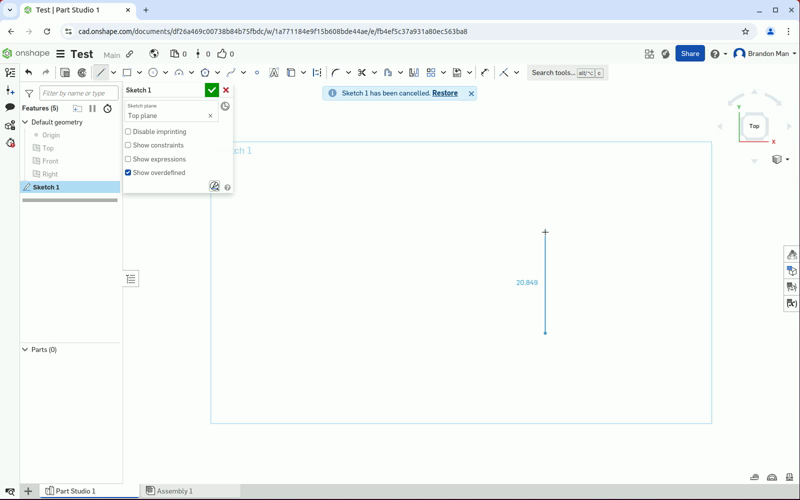
key(esc)
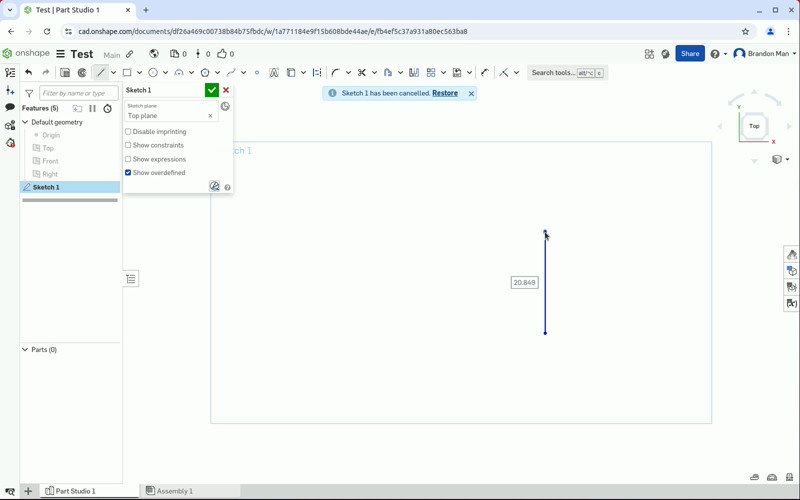
key(a)
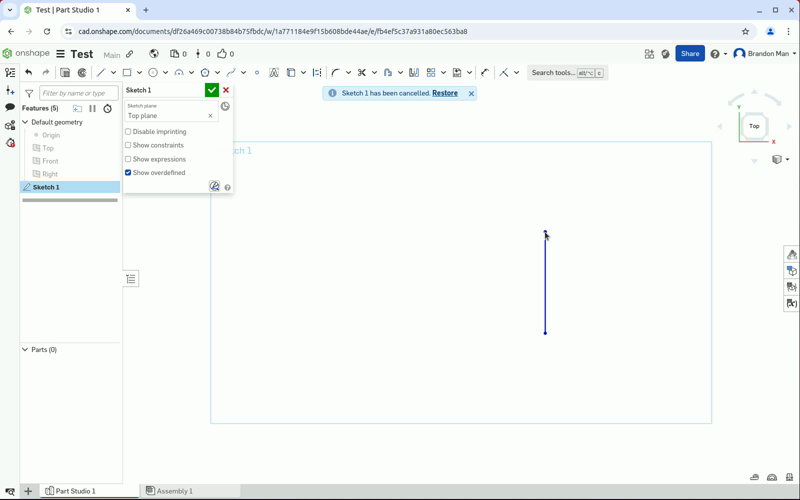
mouse_move(545, 231)
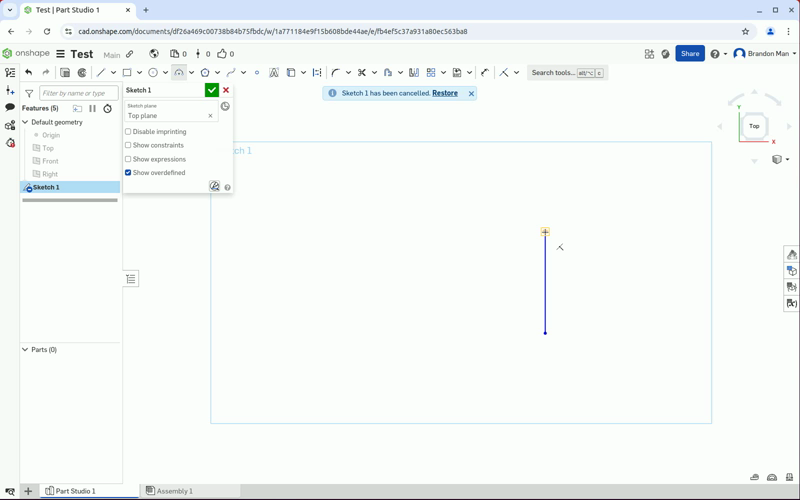
click(545, 231)
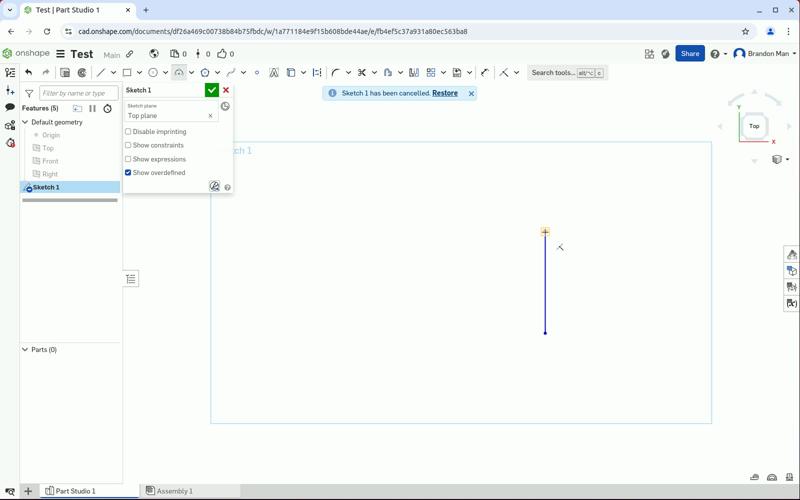
mouse_move(545, 333)
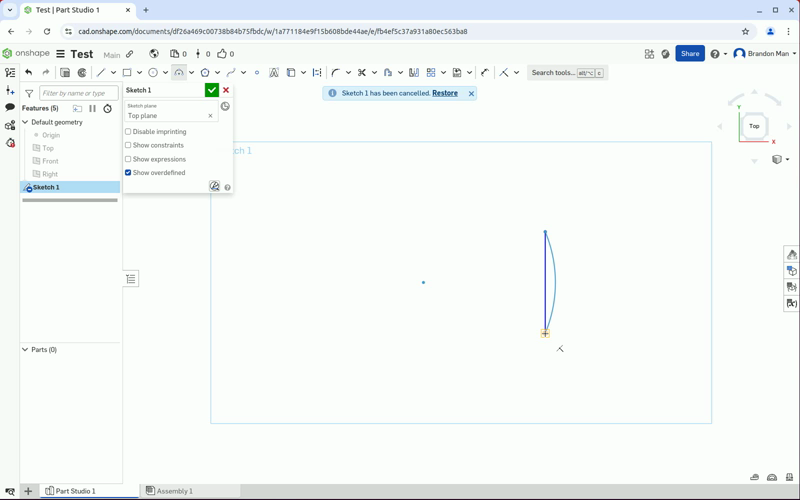
click(545, 333)
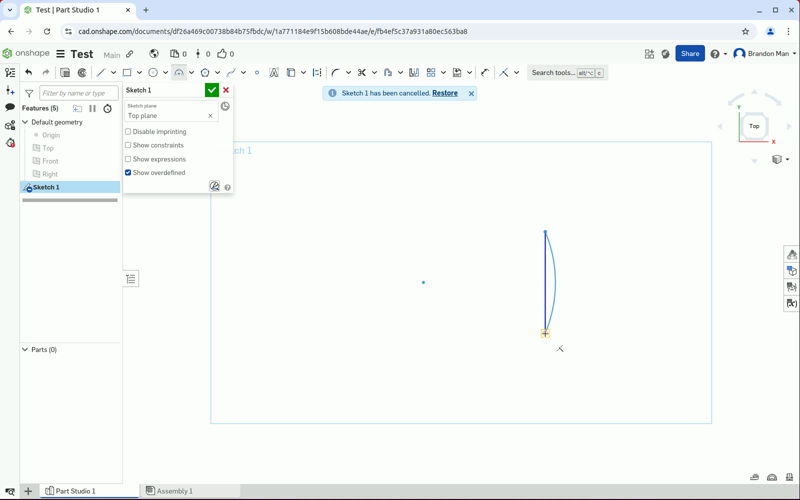
key_down(shift)
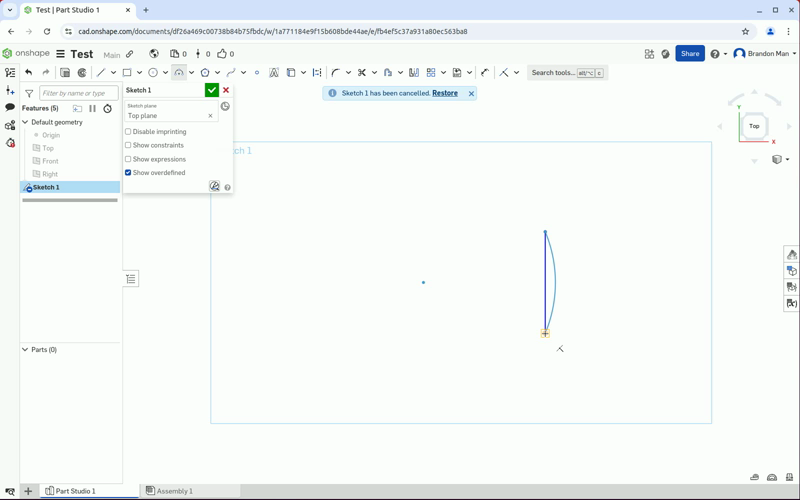
mouse_move(361, 282)
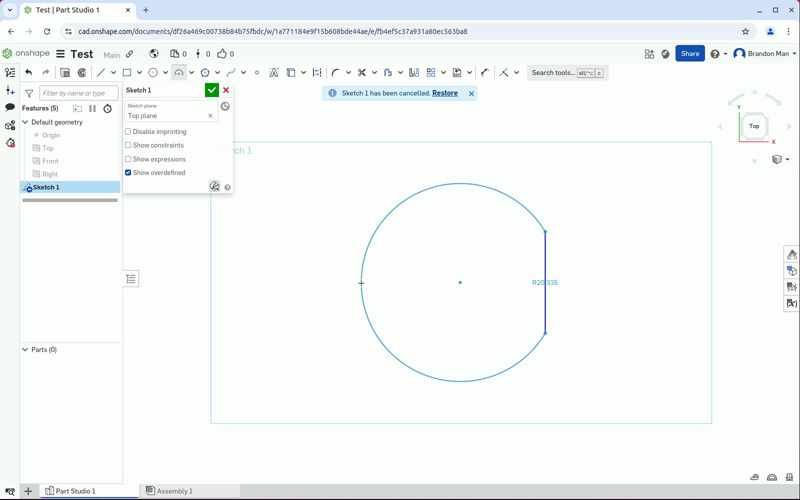
click(361, 282)
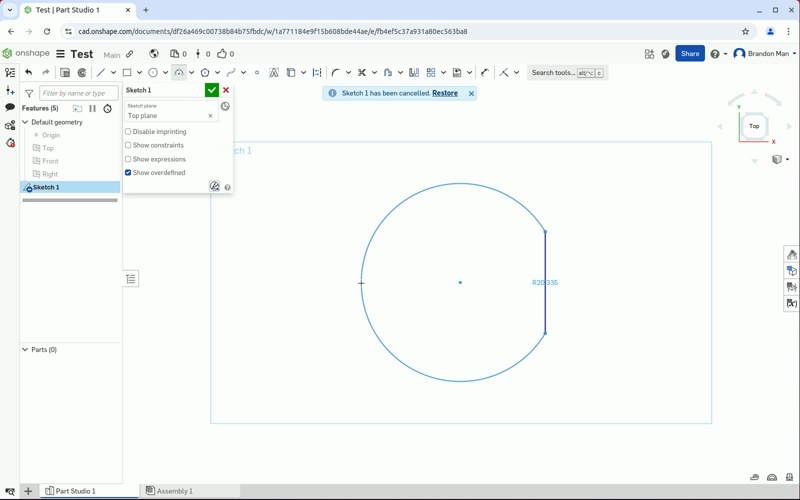
key_up(shift)
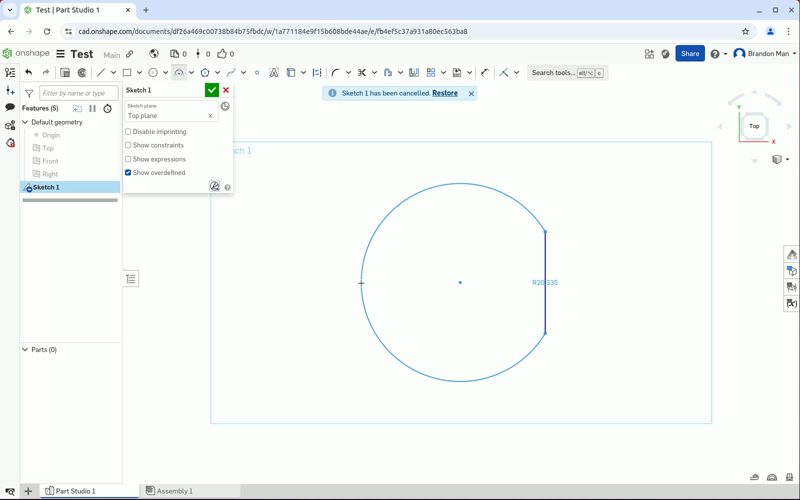
key(esc)
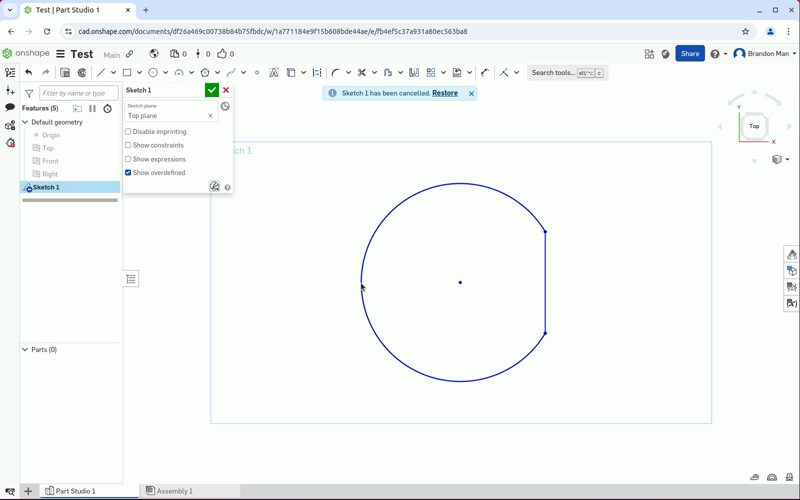
key(c)
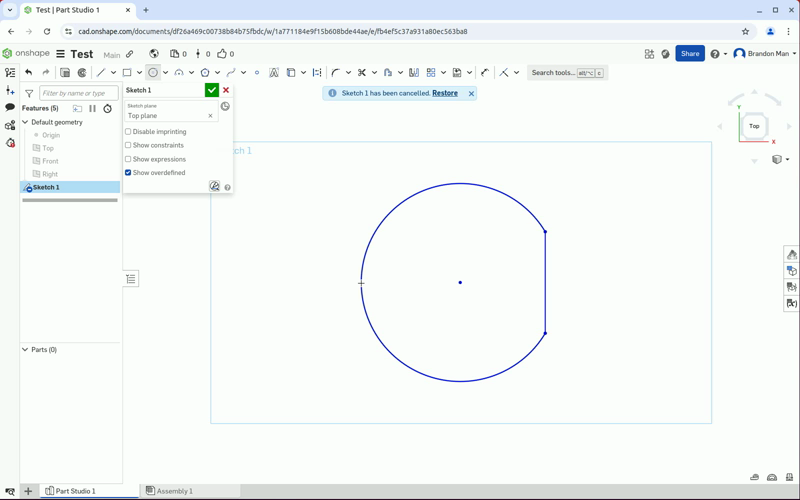
key_down(shift)
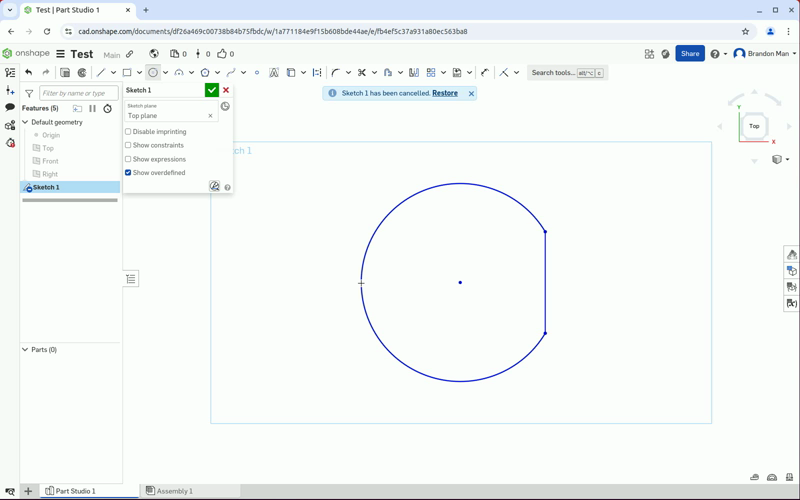
mouse_move(460, 283)
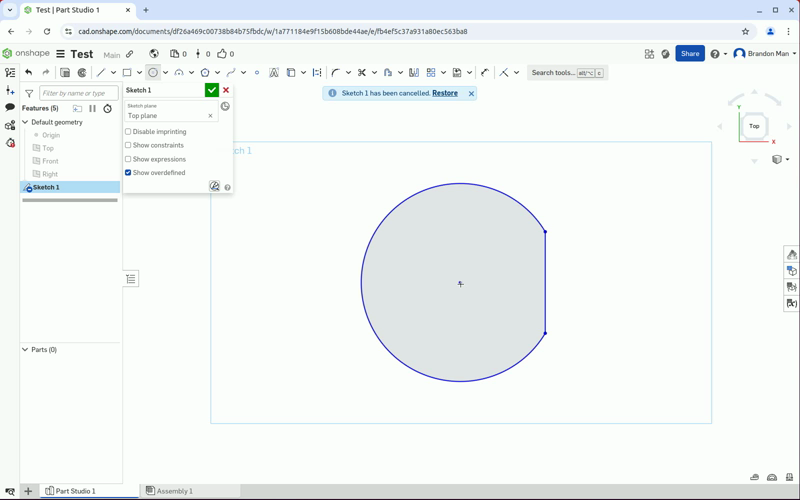
scroll(6)
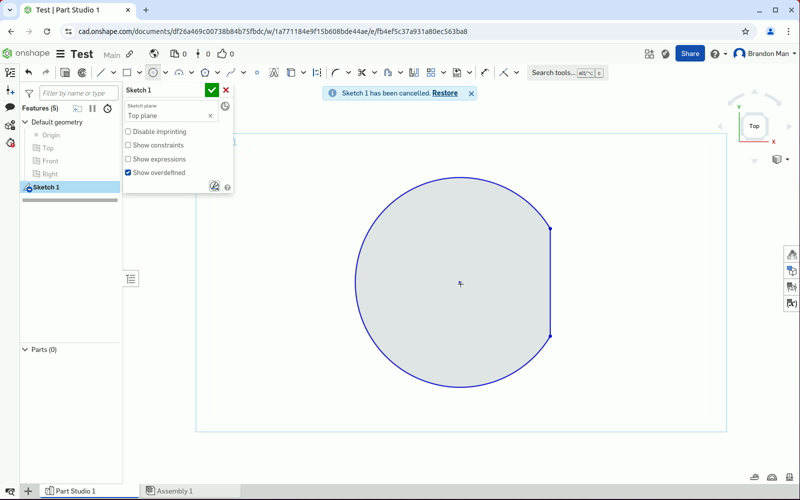
scroll(6)
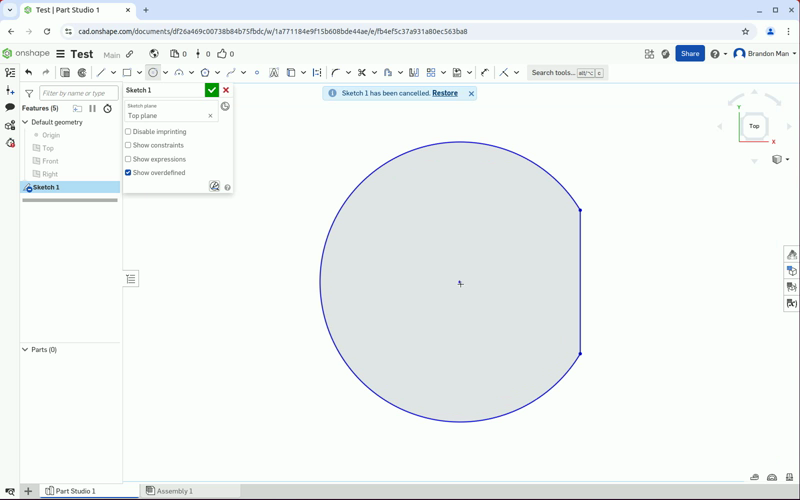
scroll(6)
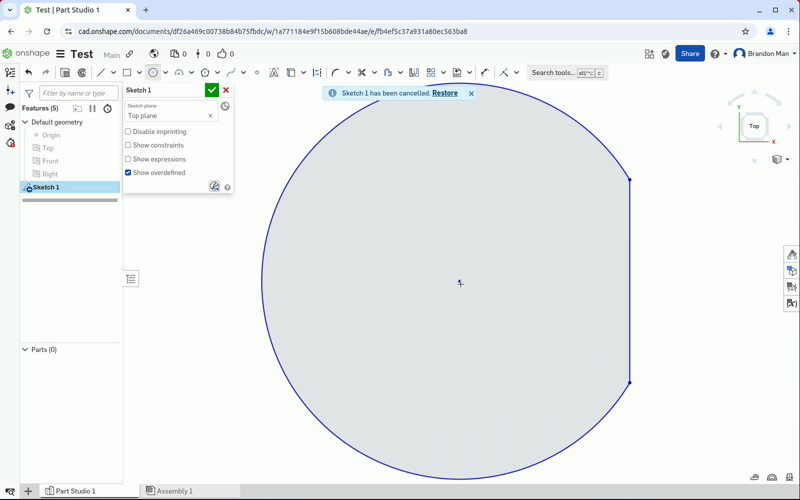
scroll(6)
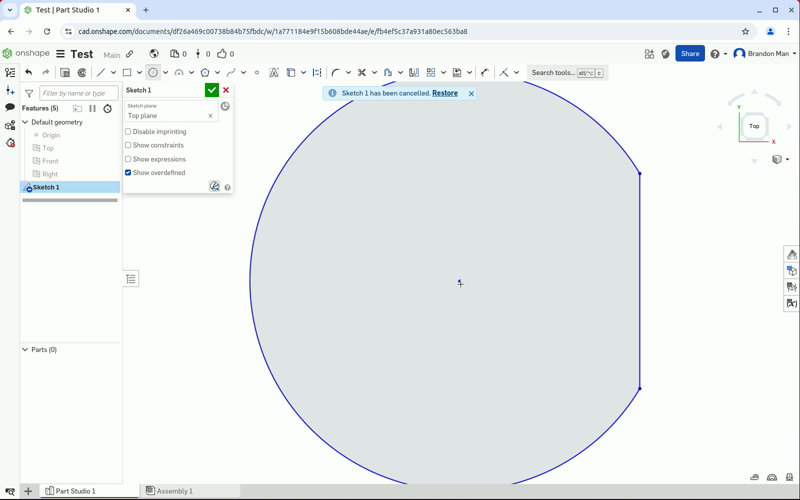
scroll(6)
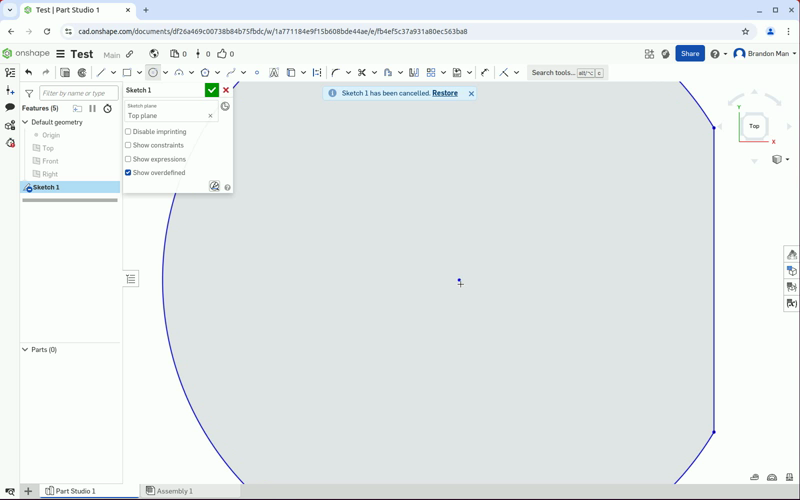
scroll(6)
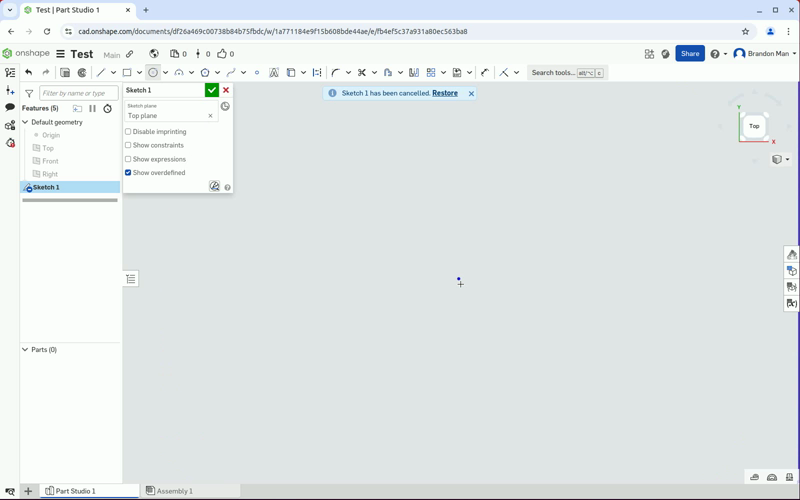
scroll(6)
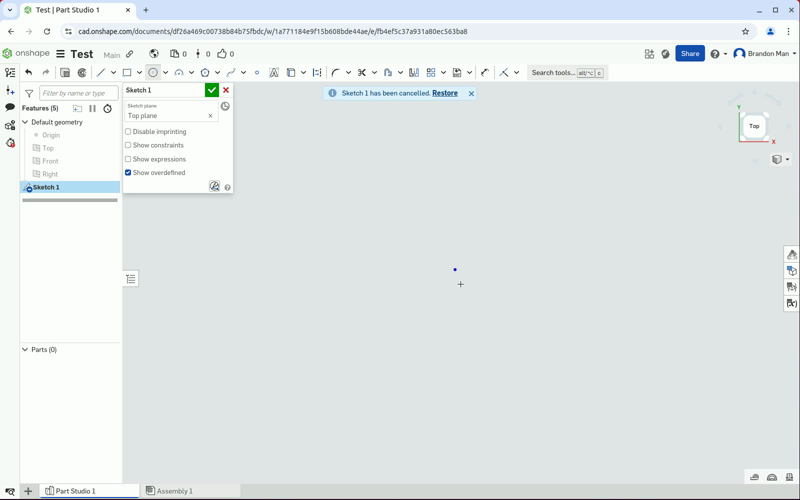
click(460, 283)
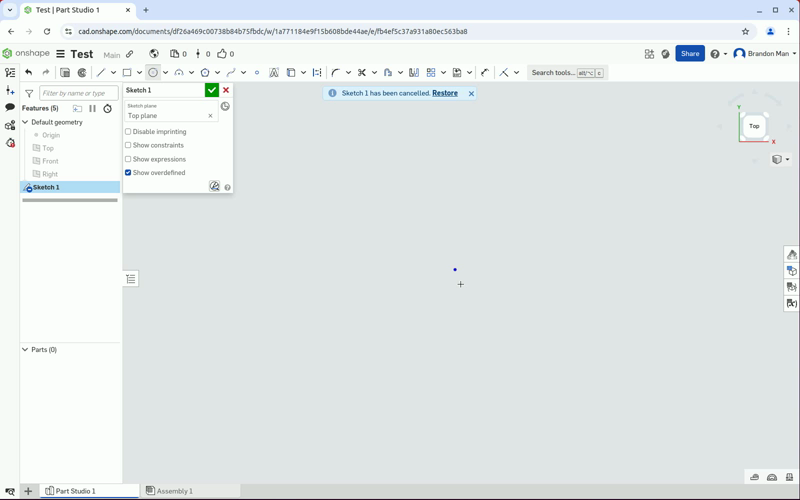
scroll(-6)
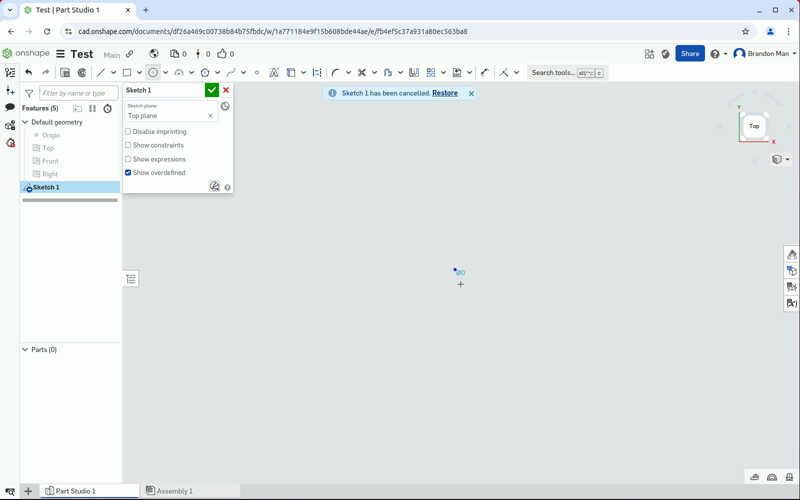
scroll(-6)
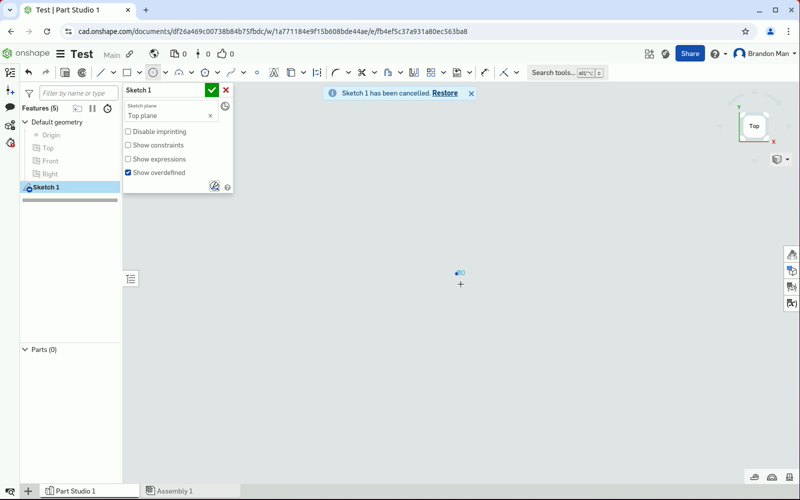
scroll(-6)
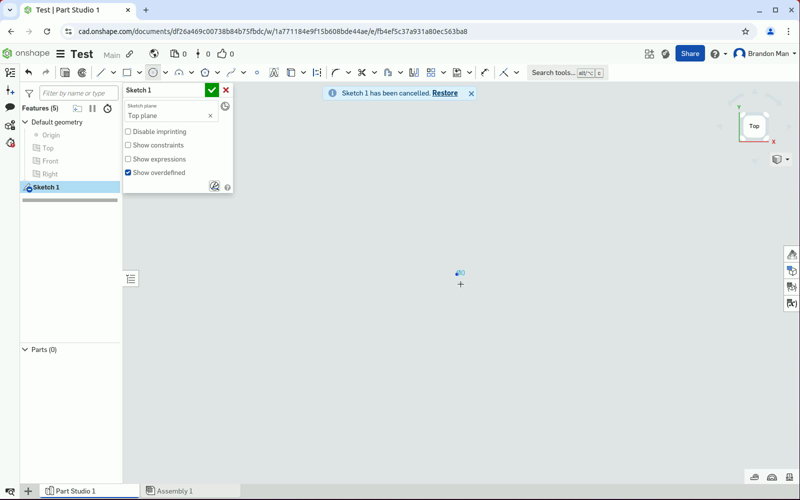
scroll(-6)
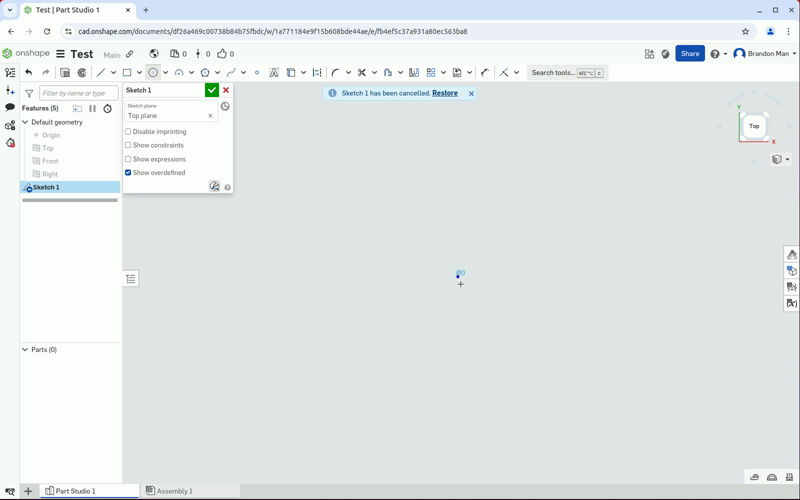
scroll(-6)
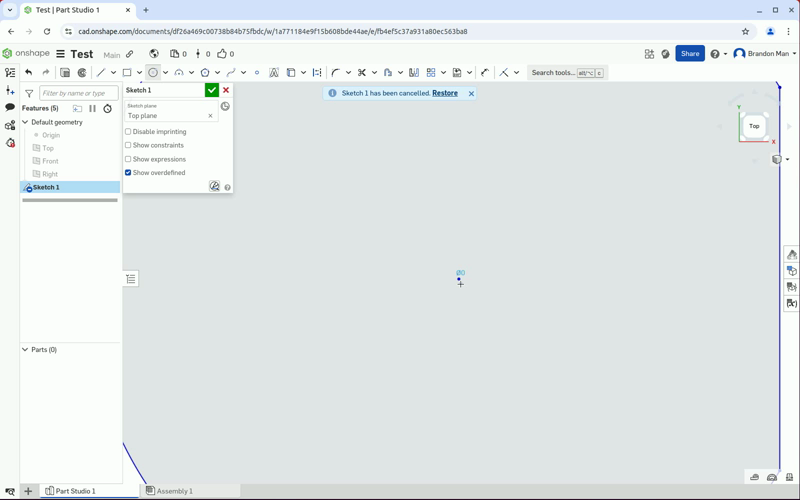
scroll(-6)
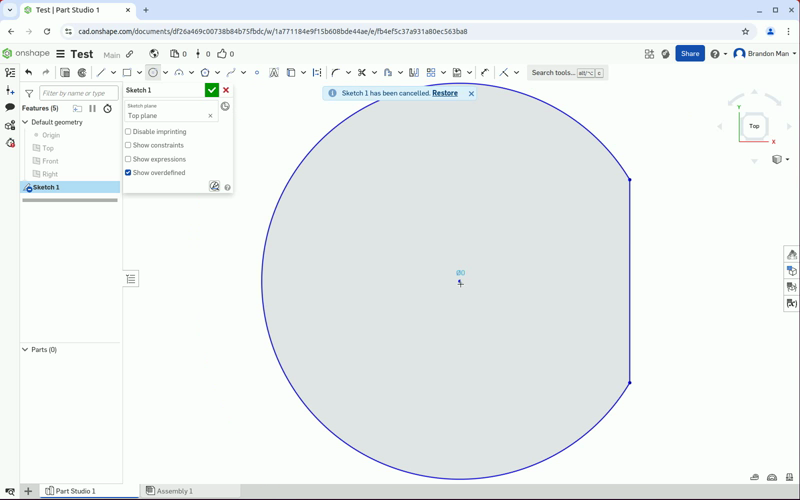
scroll(-6)
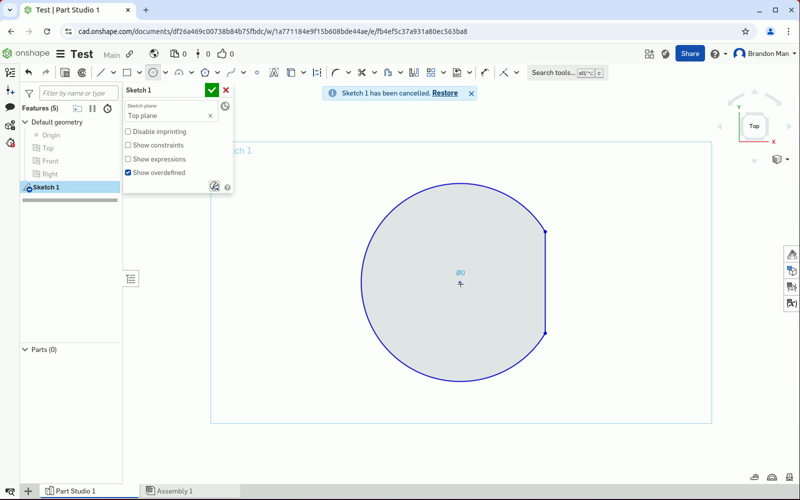
key_up(shift)
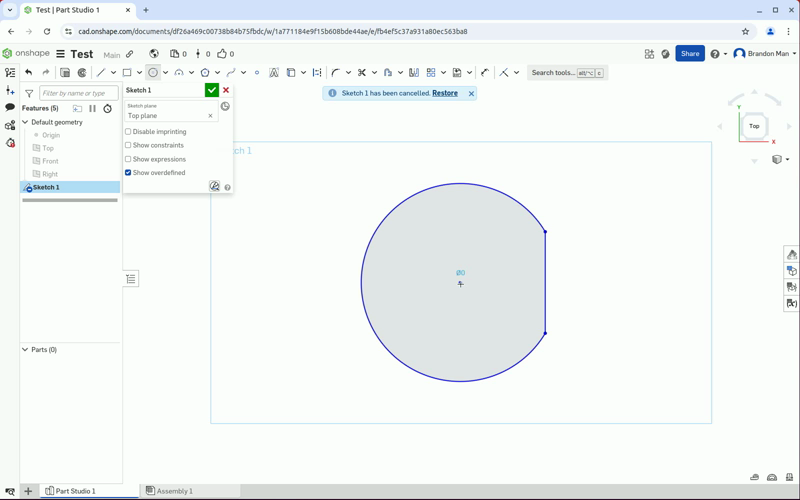
mouse_move(531, 283)
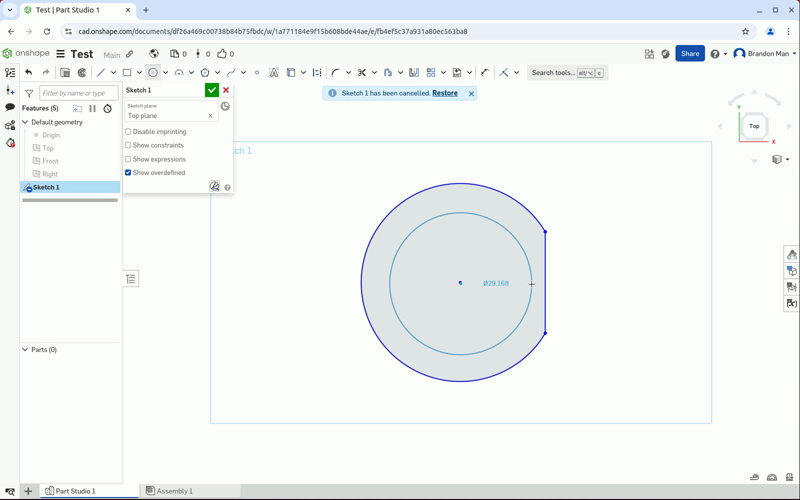
click(531, 283)
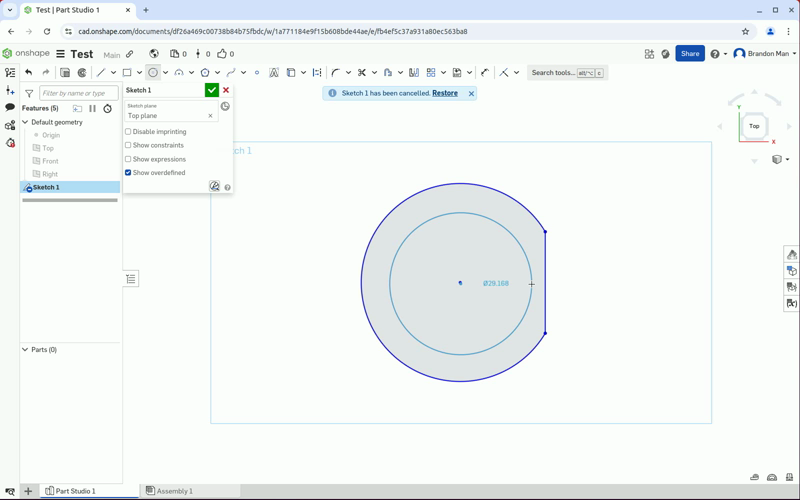
key(esc)
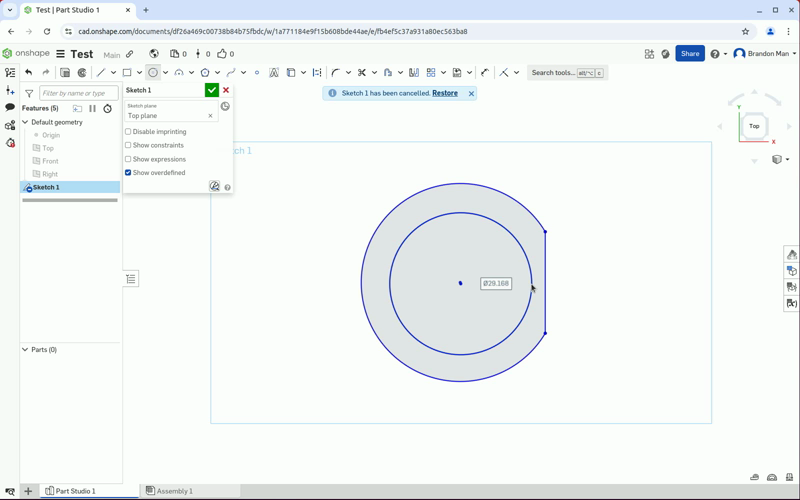
mouse_move(535, 248)
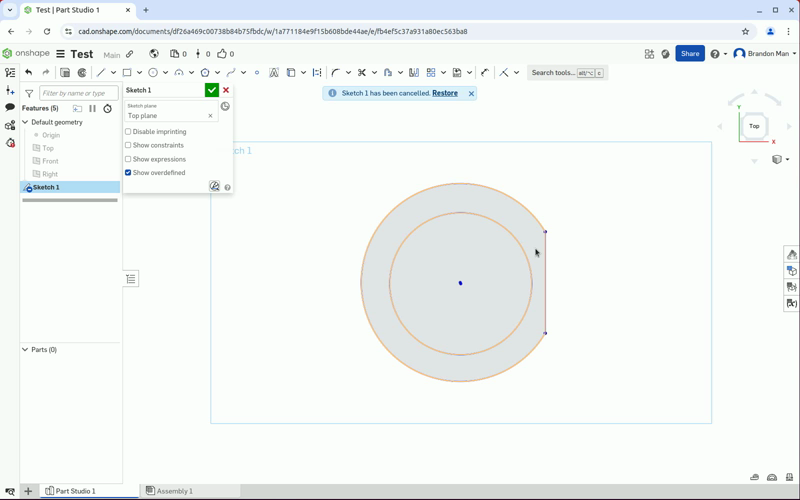
click(535, 248)
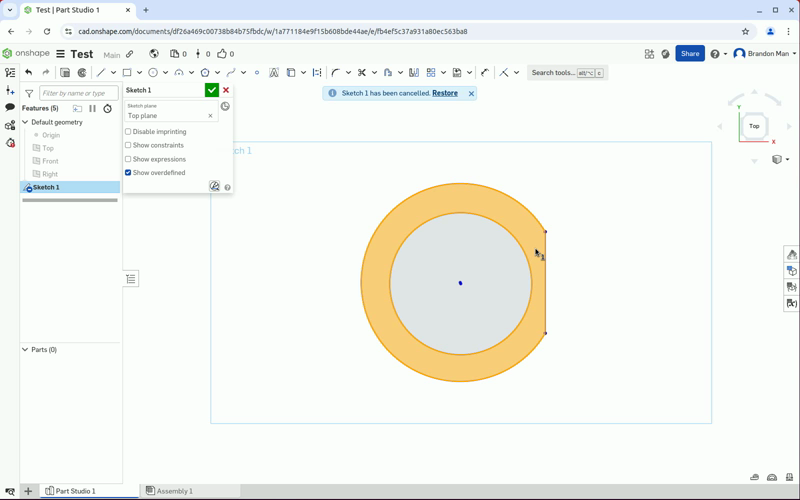
mouse_move(73, 352)
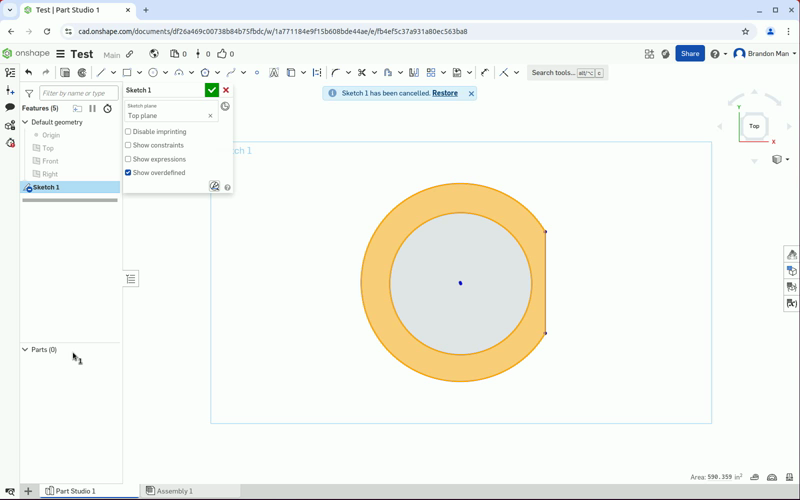
key(shift+y)
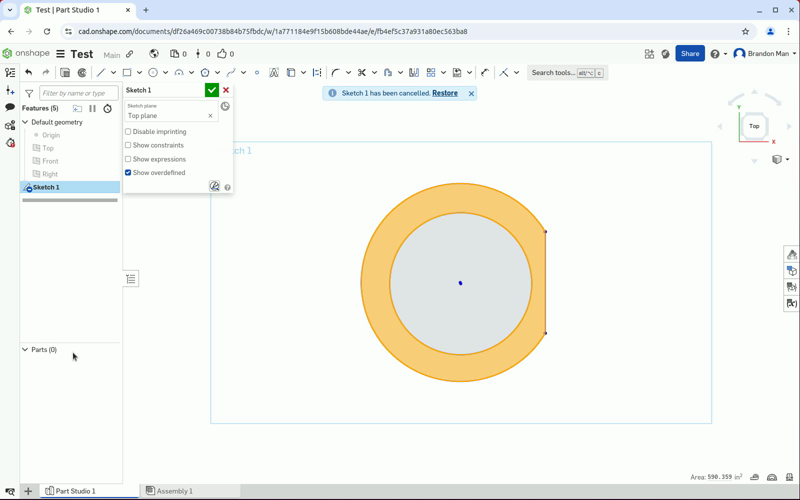
key(shift+e)
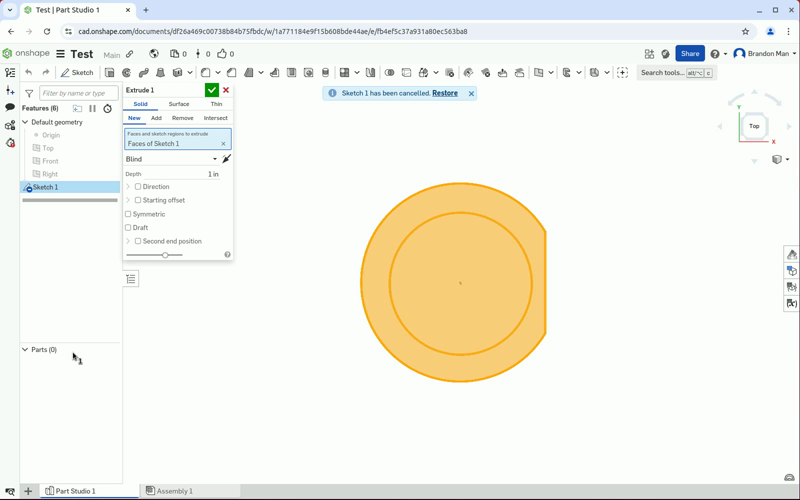
mouse_move(143, 106)
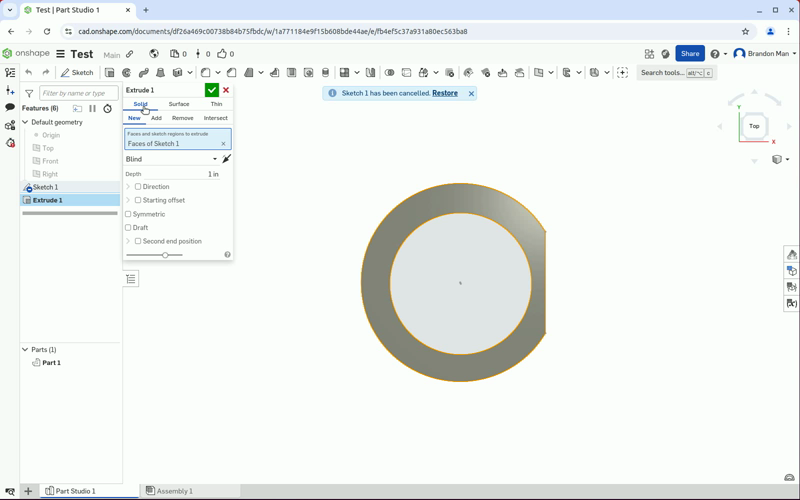
click(143, 106)
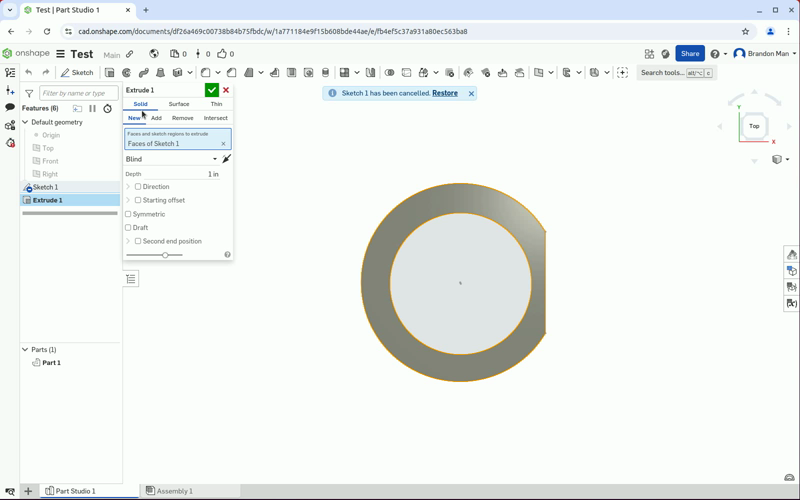
mouse_move(137, 120)
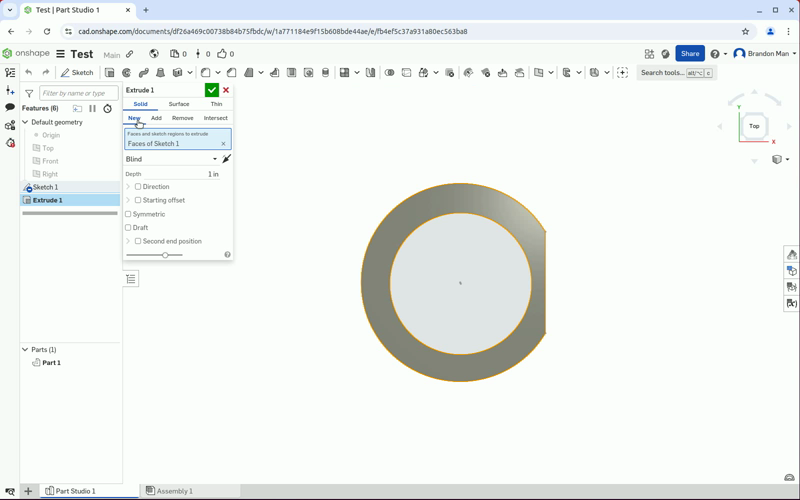
click(137, 120)
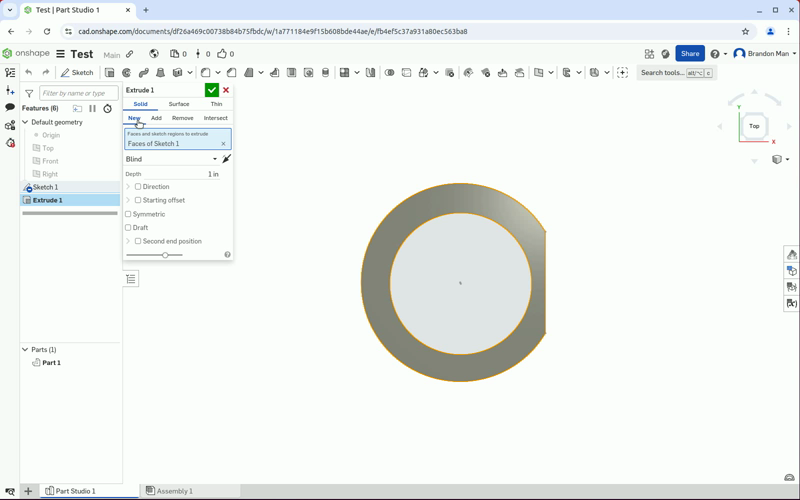
key(tab, 4)
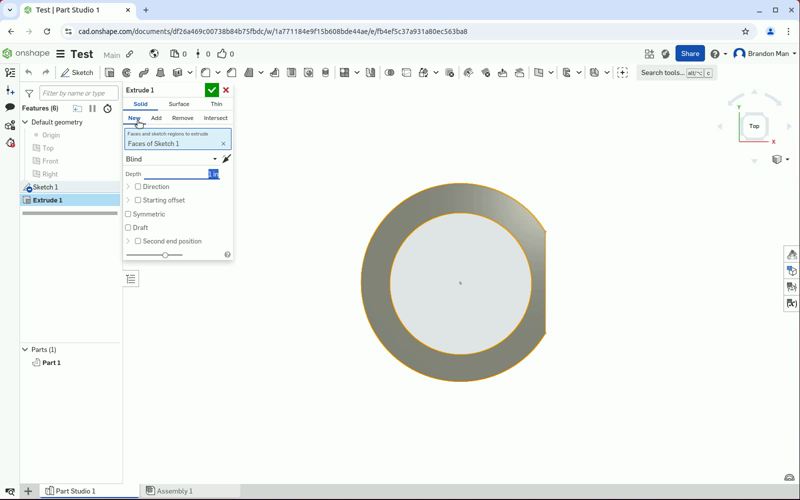
text(2.407)
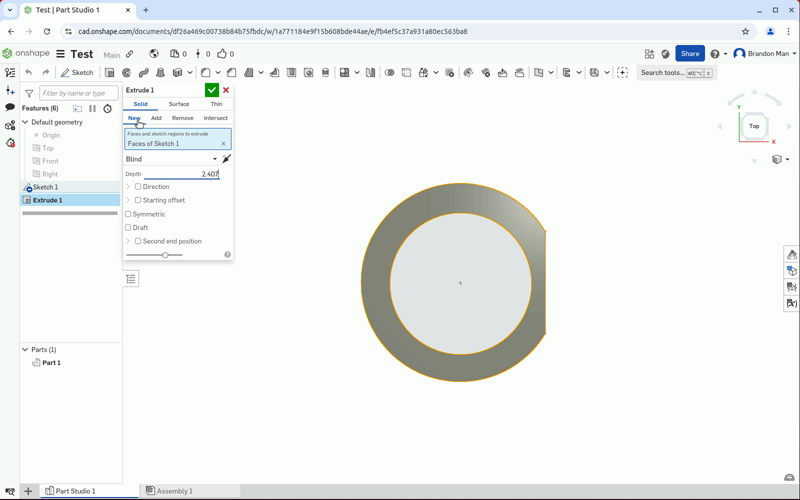
key(enter)
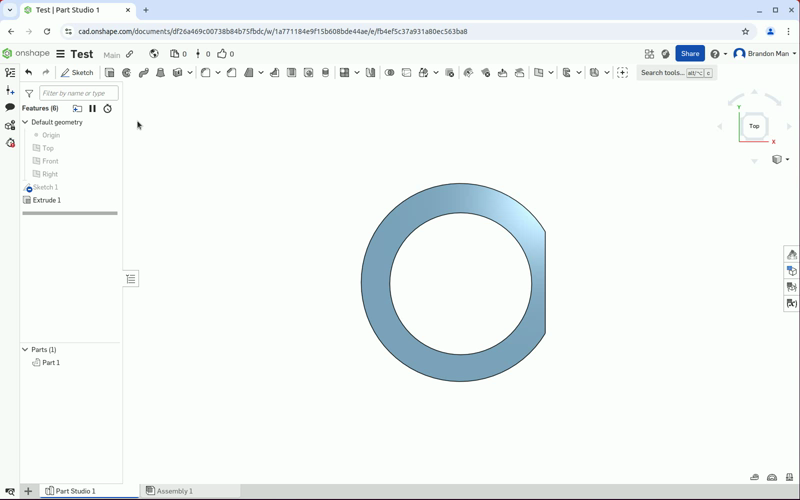
key(shift+h)
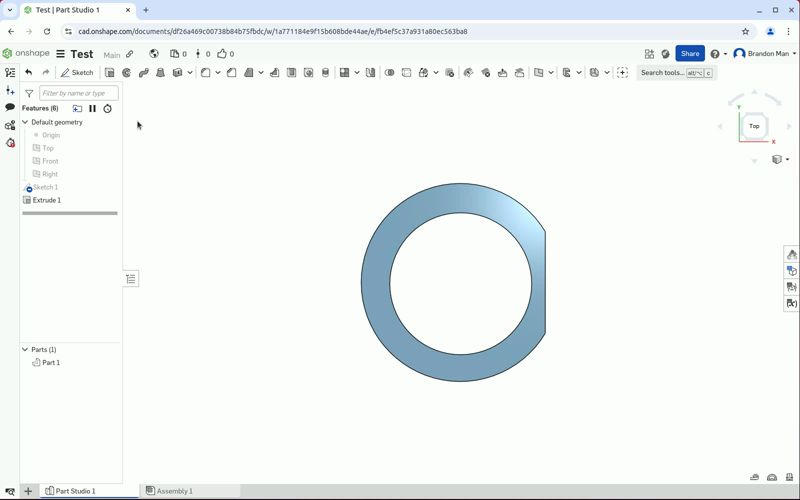
key(shift+h)
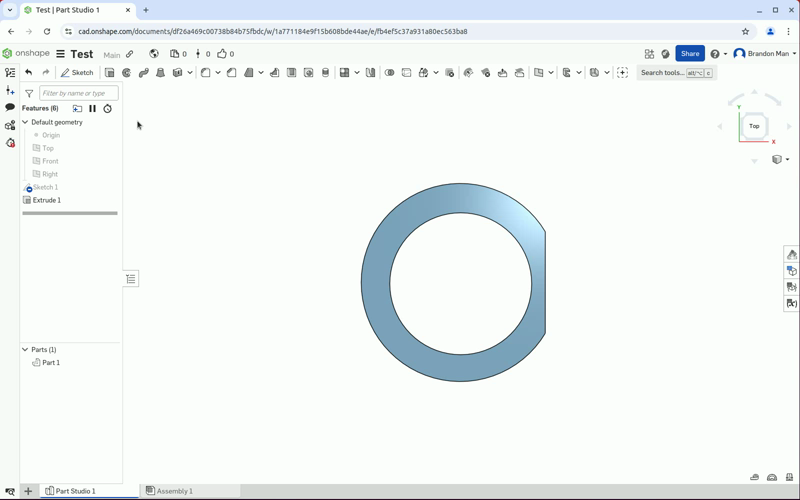
mouse_move(73, 189)
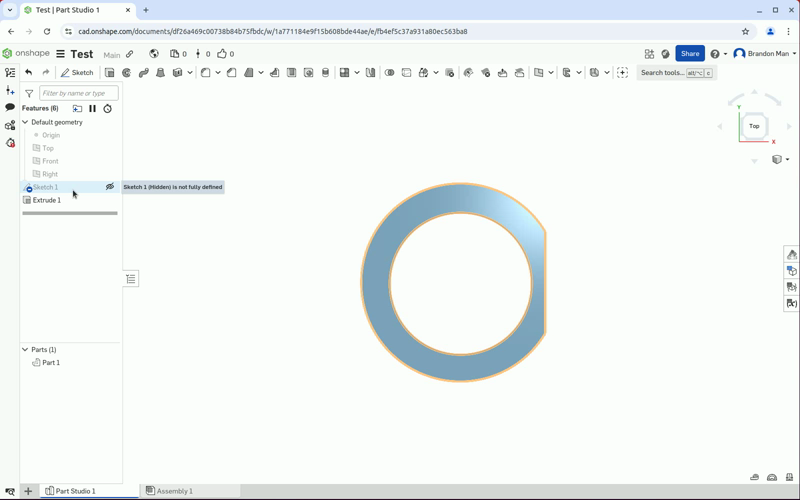
click(73, 189)
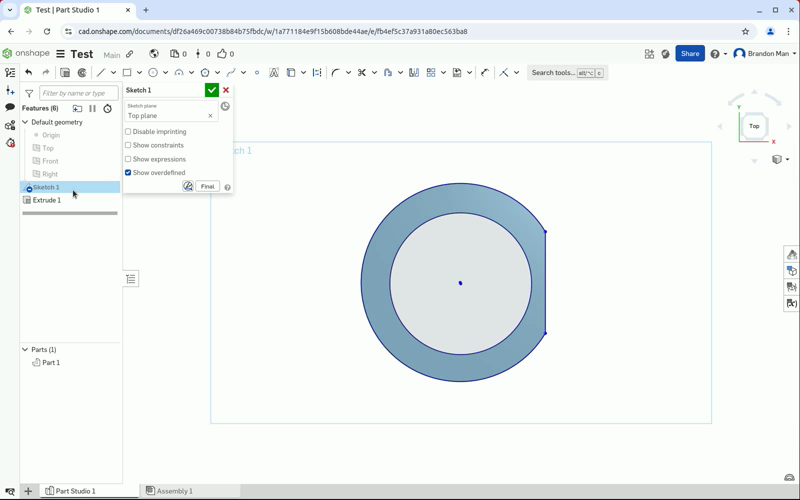
mouse_move(229, 92)
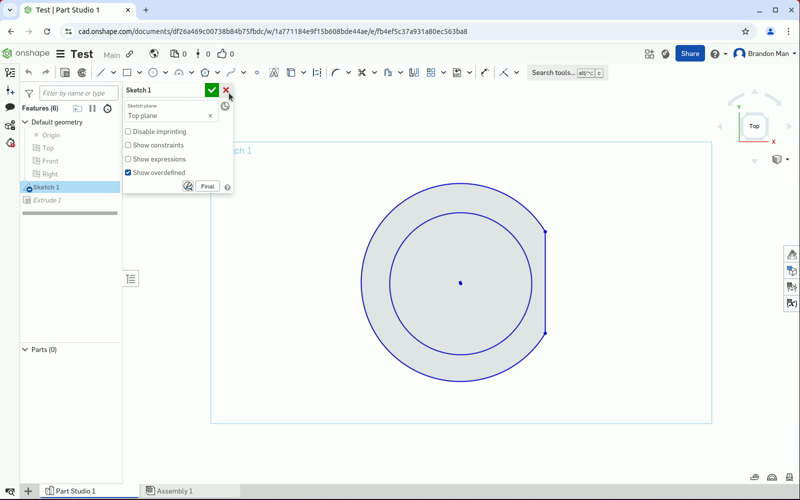
click(229, 92)
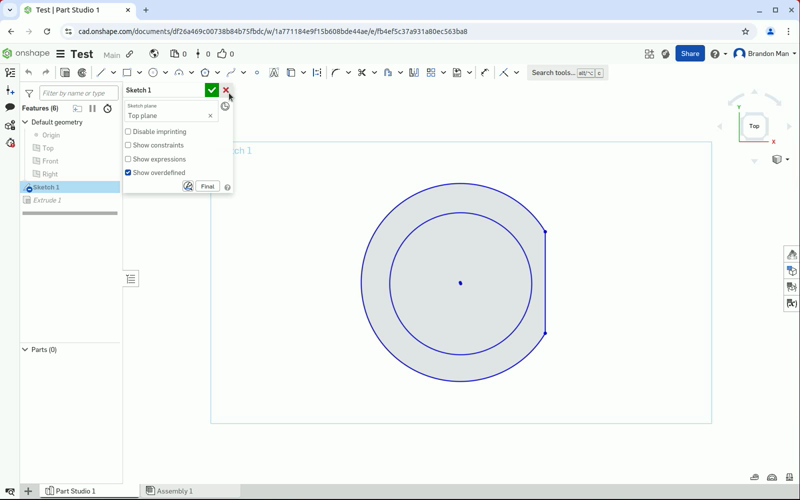
key(shift+s)
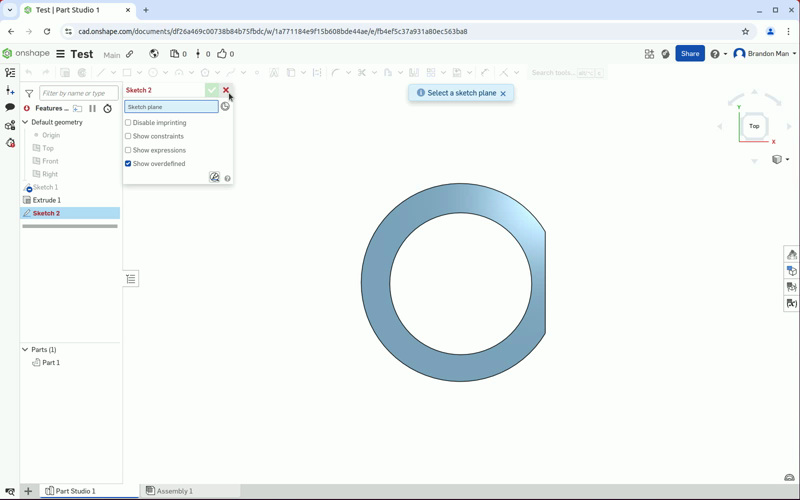
mouse_move(73, 150)
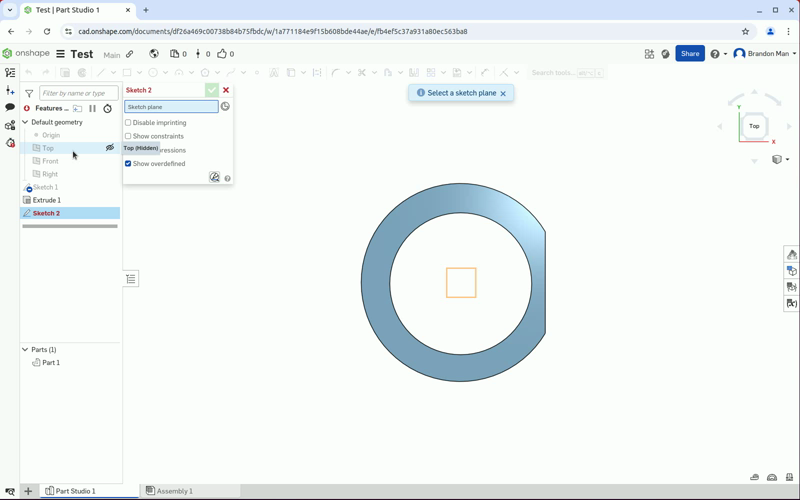
click(73, 150)
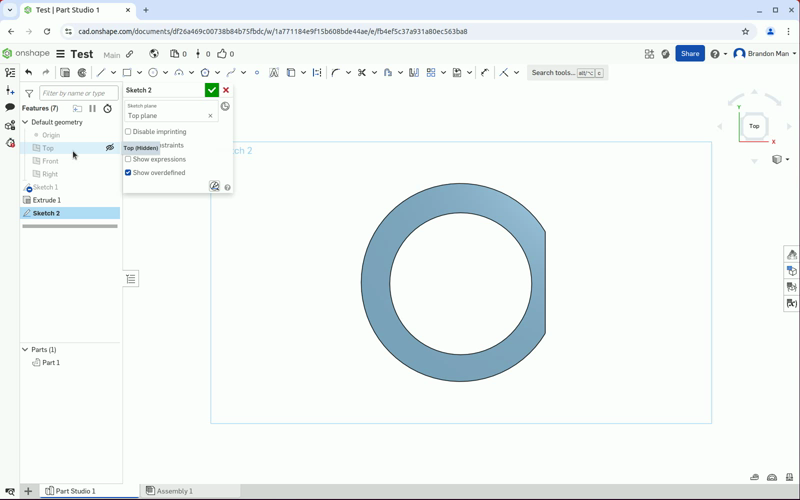
mouse_move(73, 352)
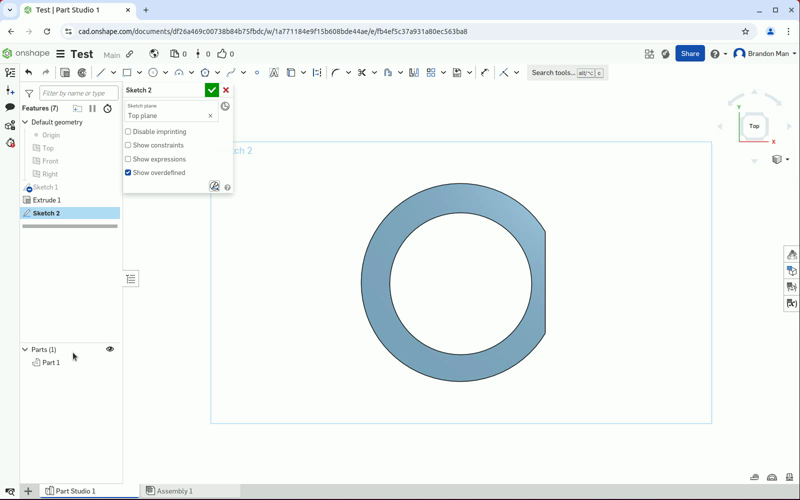
key(y)
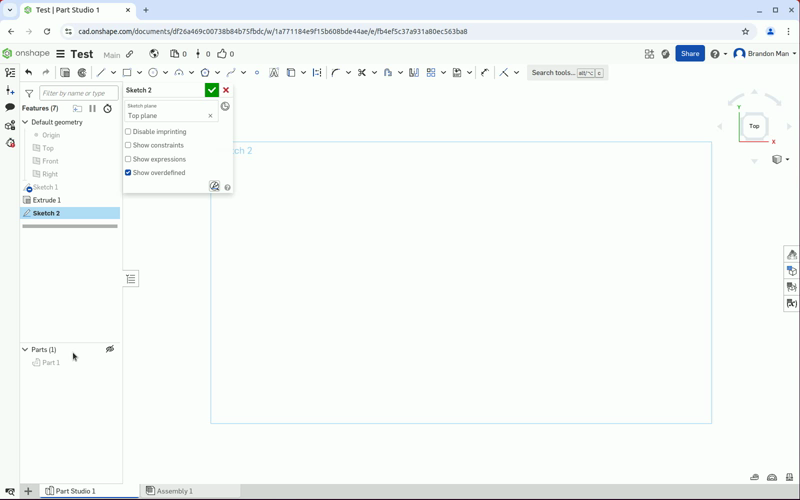
key(l)
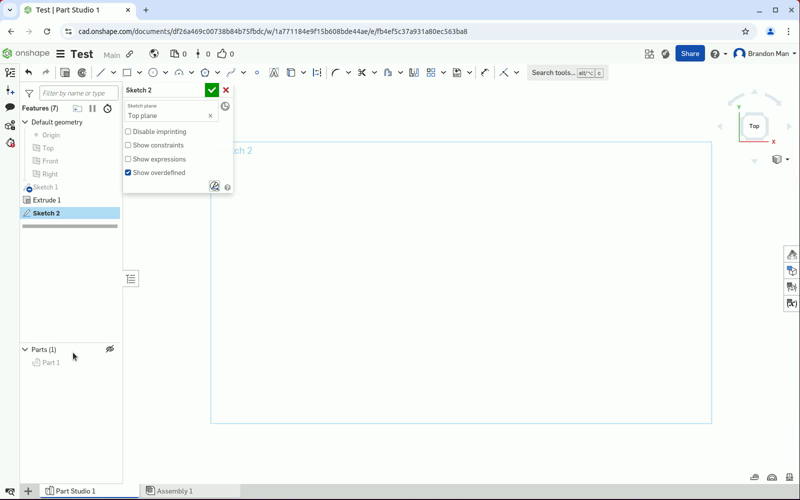
key_down(shift)
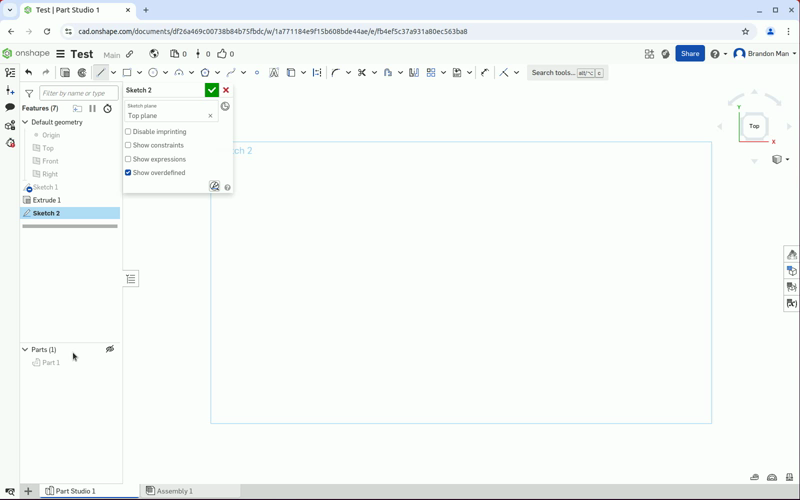
mouse_move(545, 381)
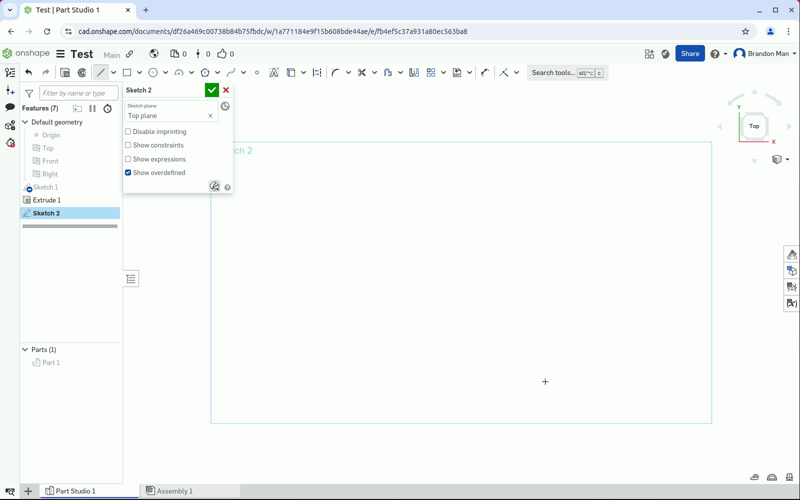
click(545, 381)
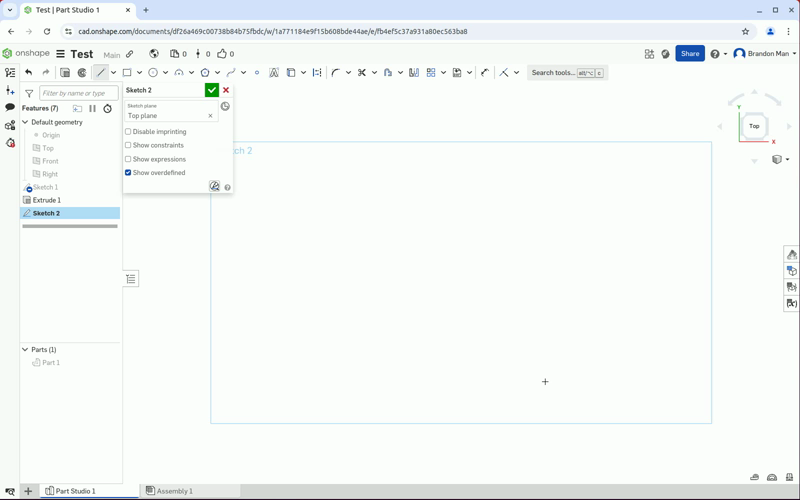
key_up(shift)
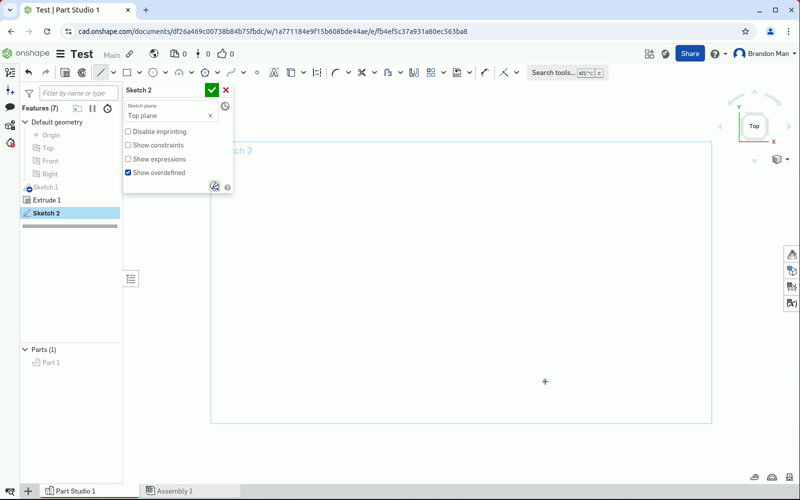
key_down(shift)
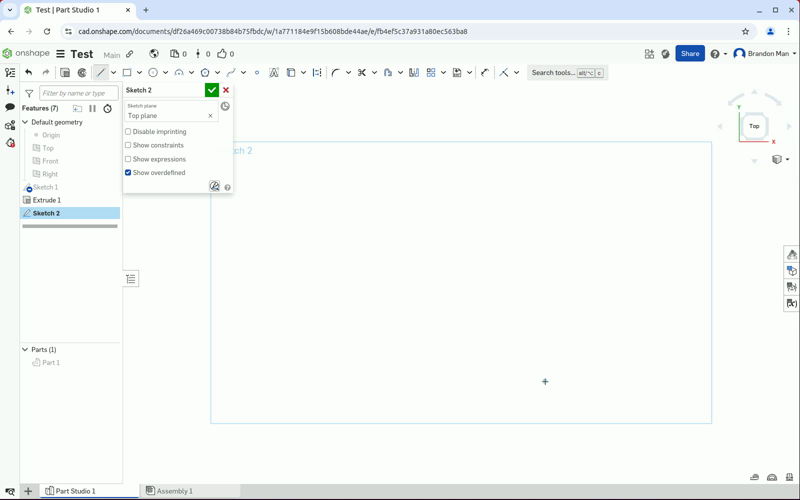
mouse_move(575, 381)
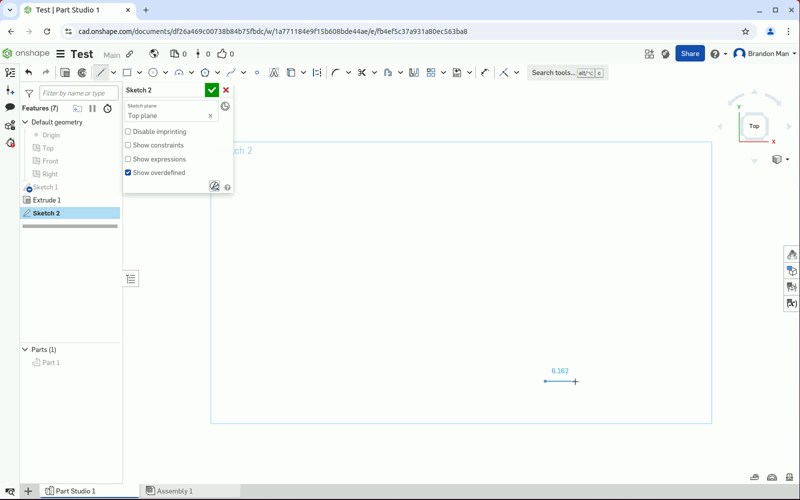
mouse_move(573, 381)
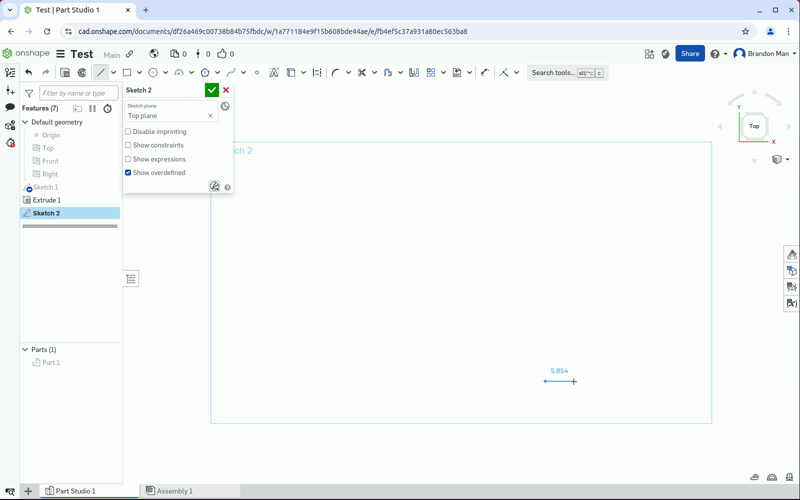
click(573, 381)
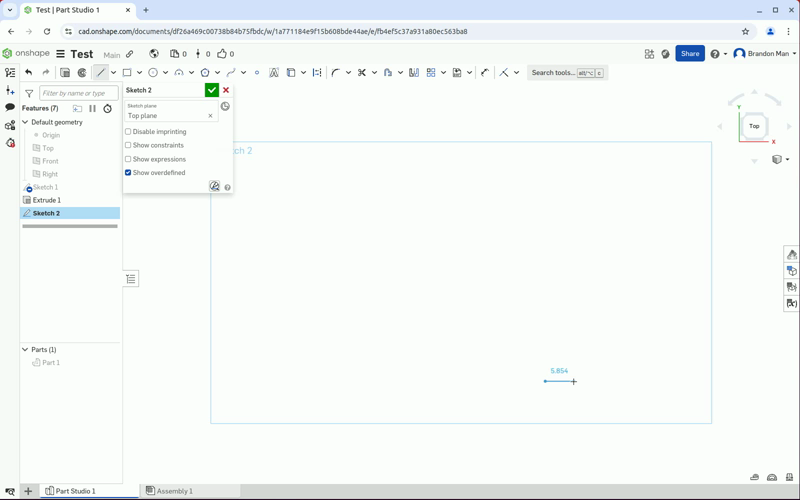
key_up(shift)
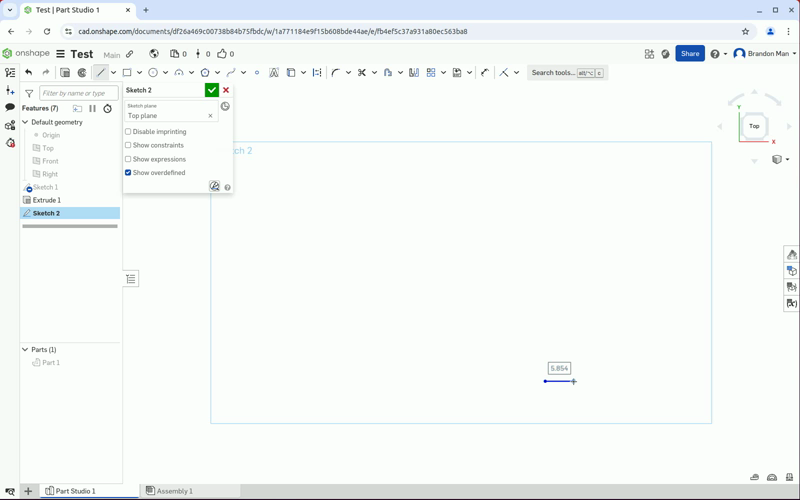
key_down(shift)
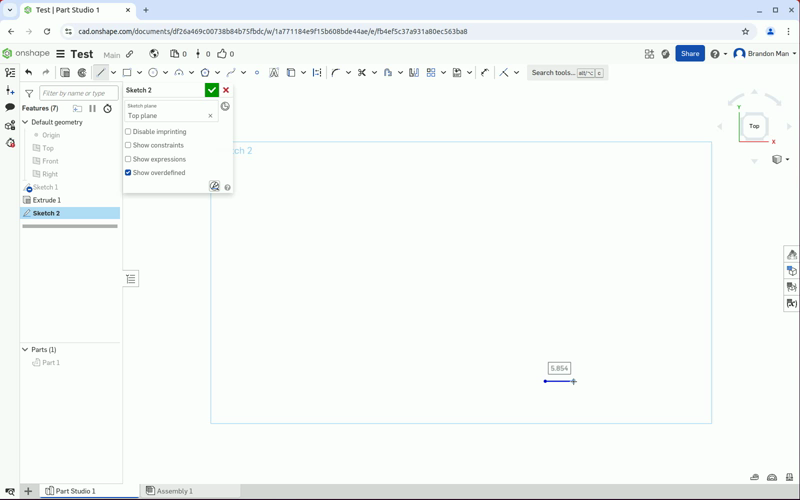
mouse_move(573, 185)
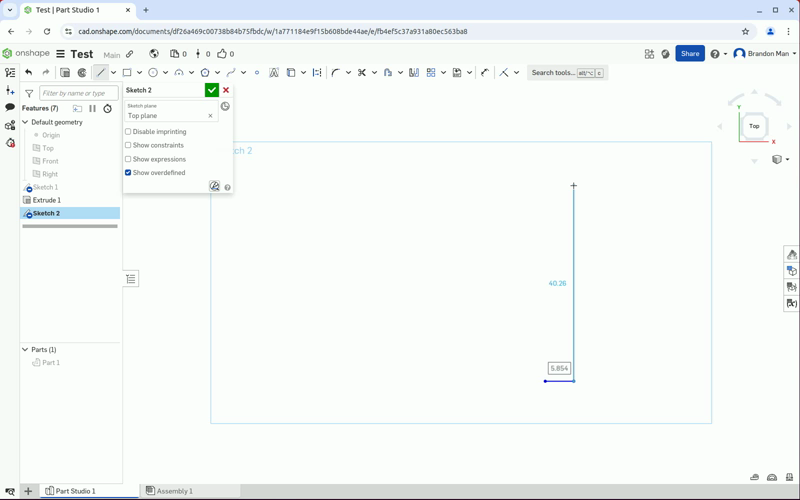
click(573, 185)
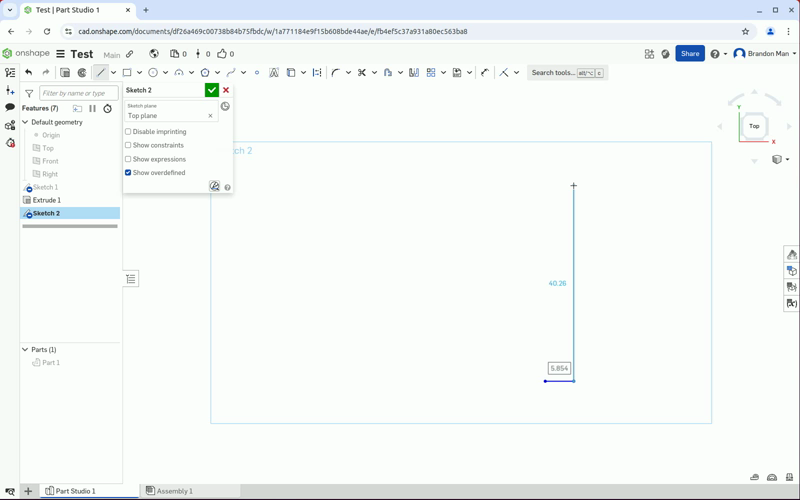
key_up(shift)
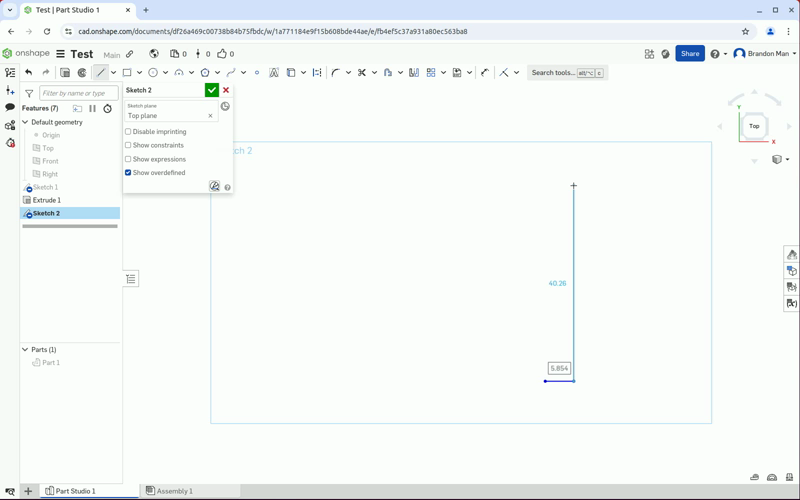
key_down(shift)
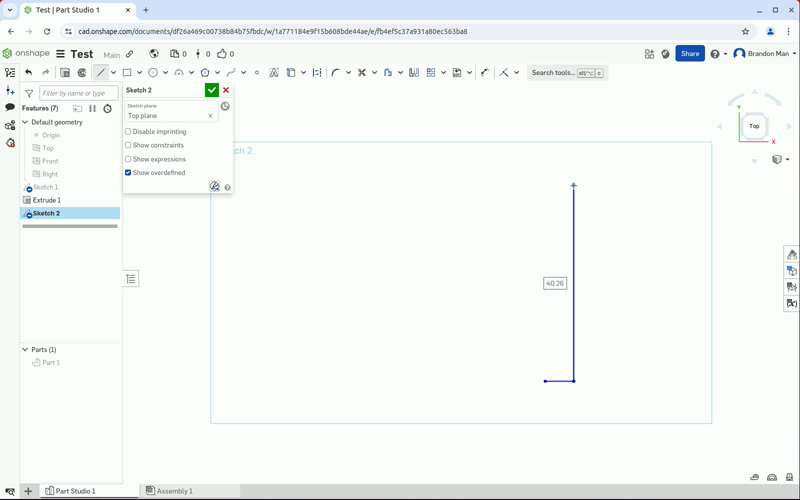
mouse_move(589, 185)
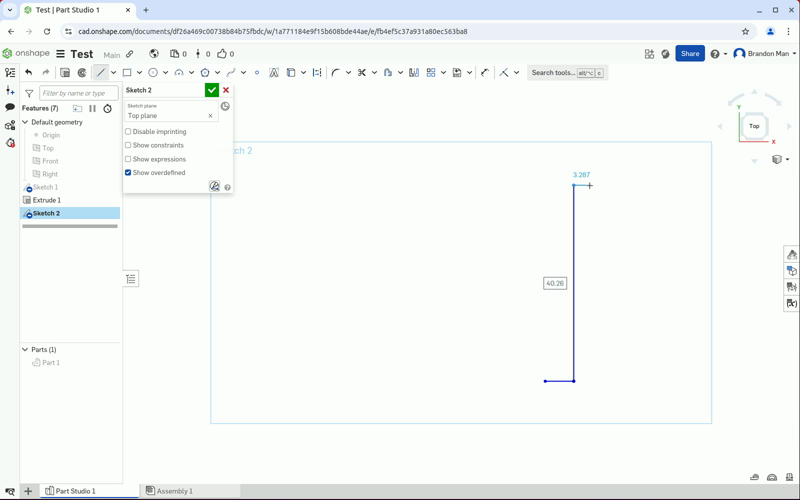
mouse_move(545, 185)
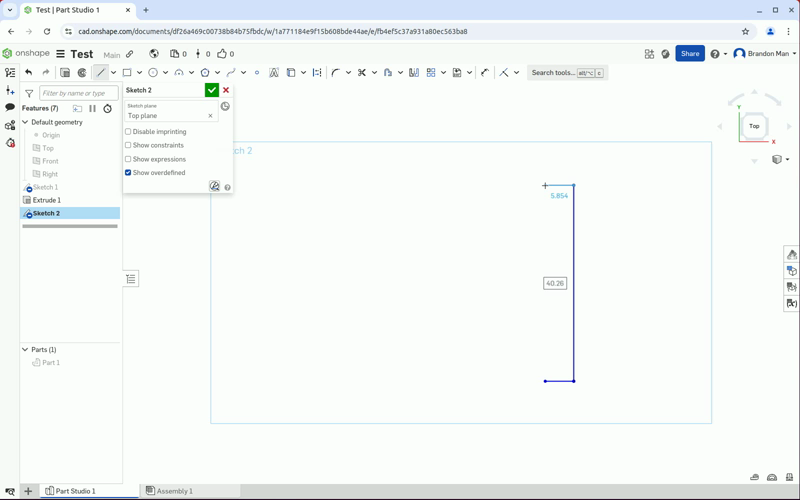
click(545, 185)
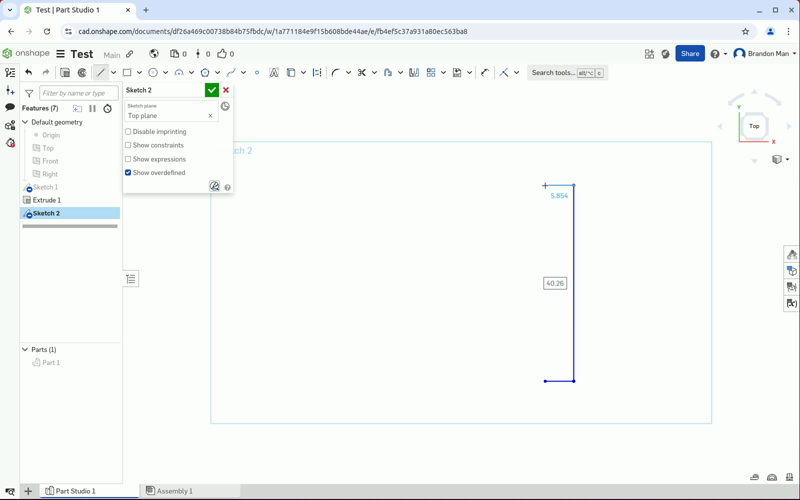
key_up(shift)
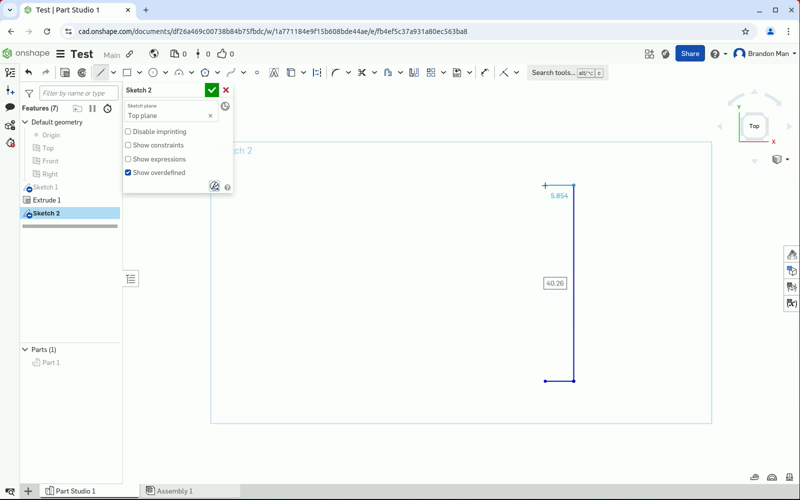
key_down(shift)
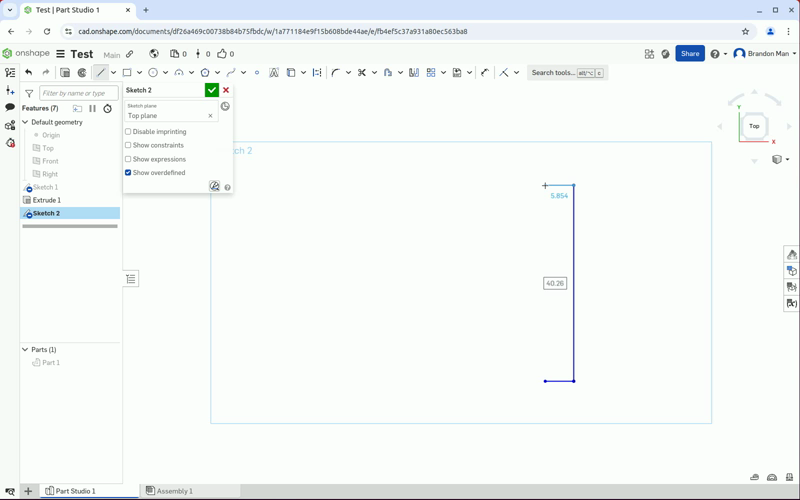
mouse_move(575, 185)
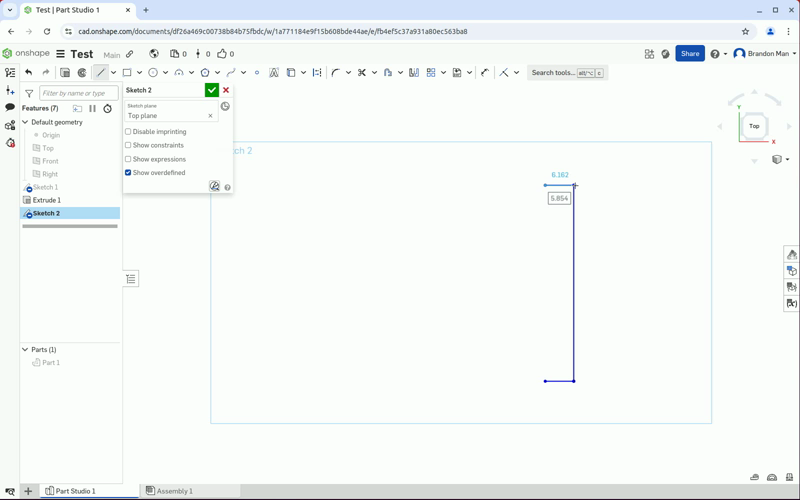
mouse_move(545, 232)
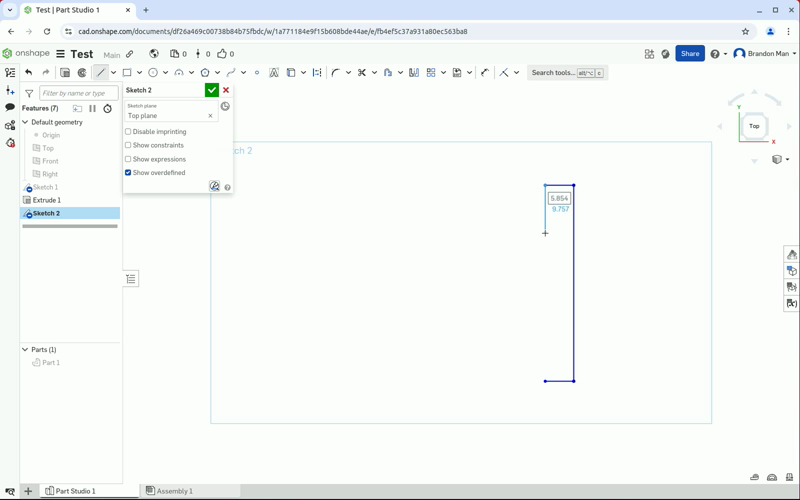
click(545, 232)
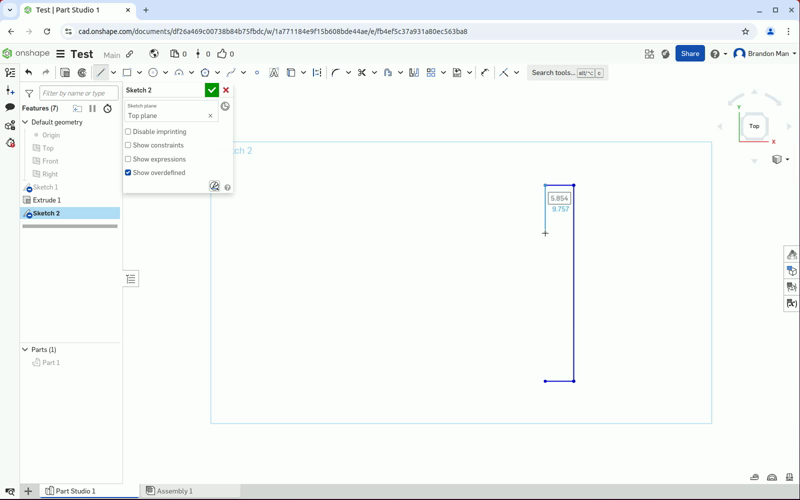
key_up(shift)
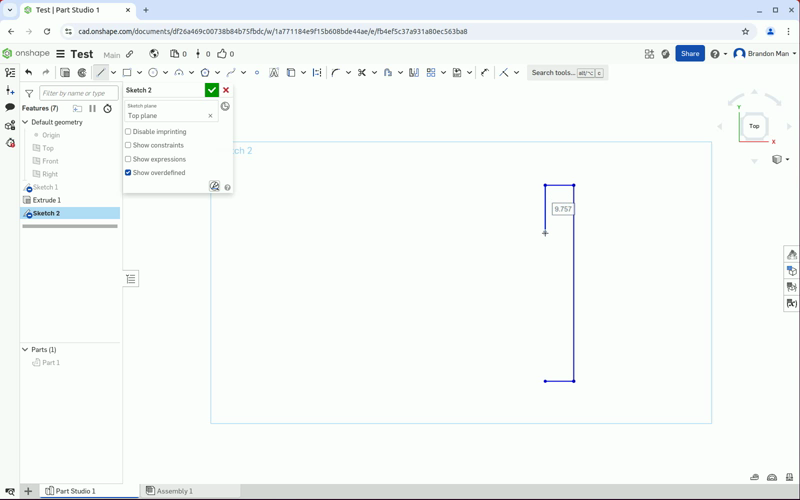
key(esc)
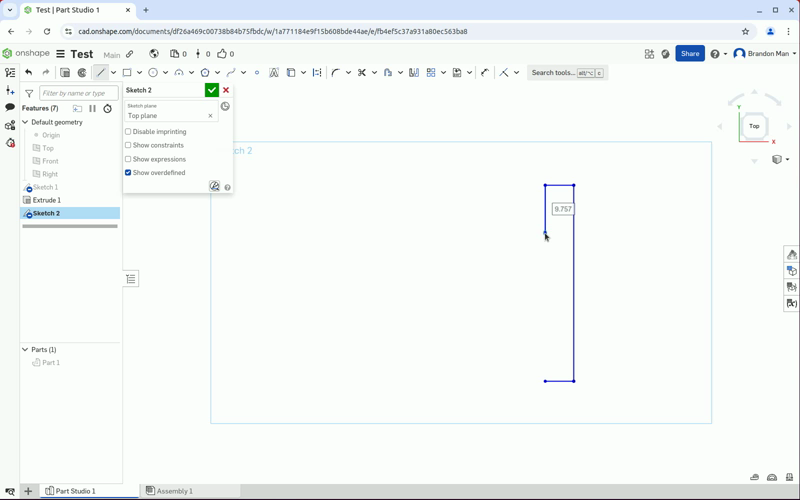
key(a)
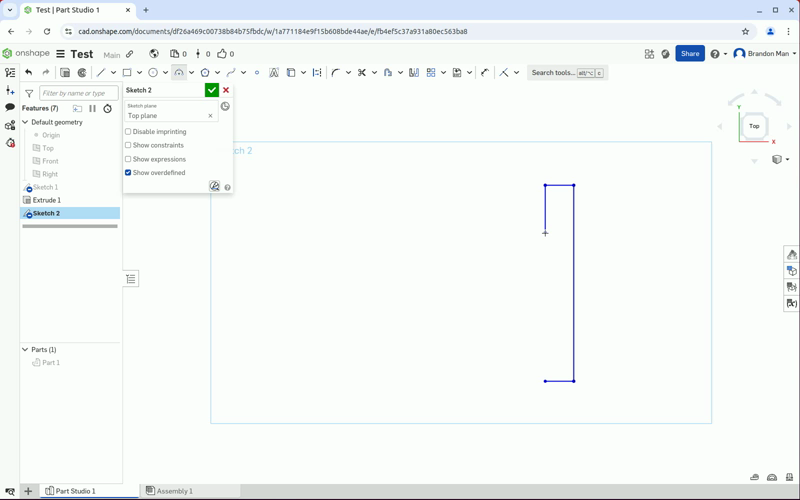
mouse_move(545, 232)
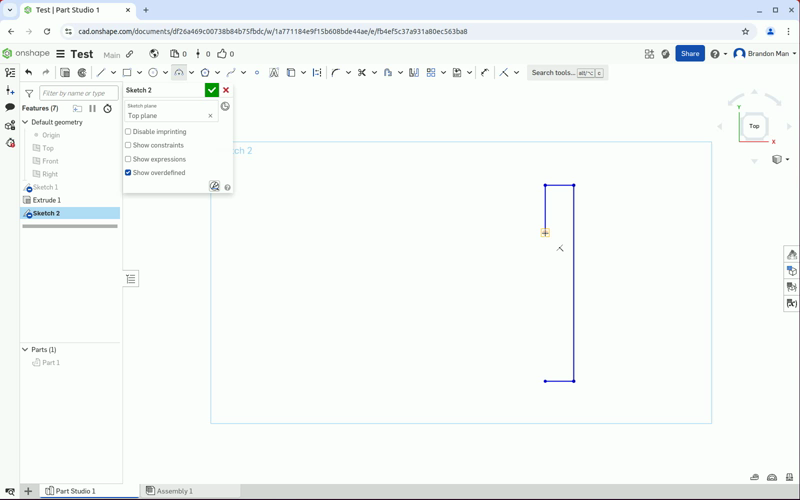
click(545, 232)
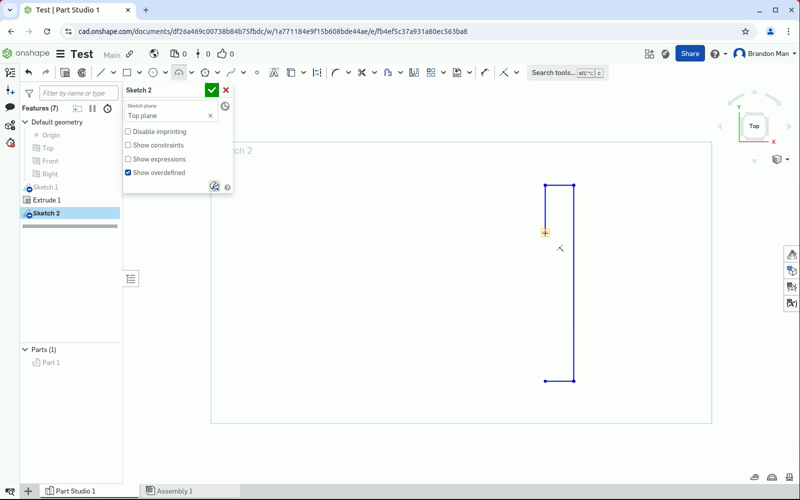
key_down(shift)
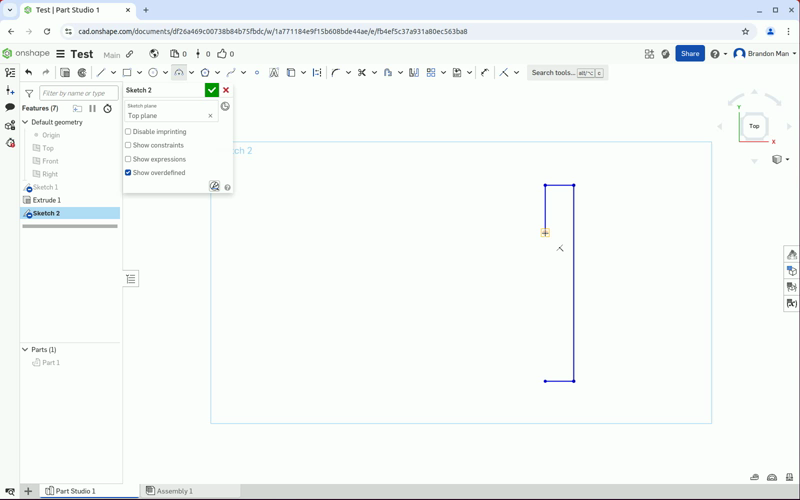
mouse_move(545, 333)
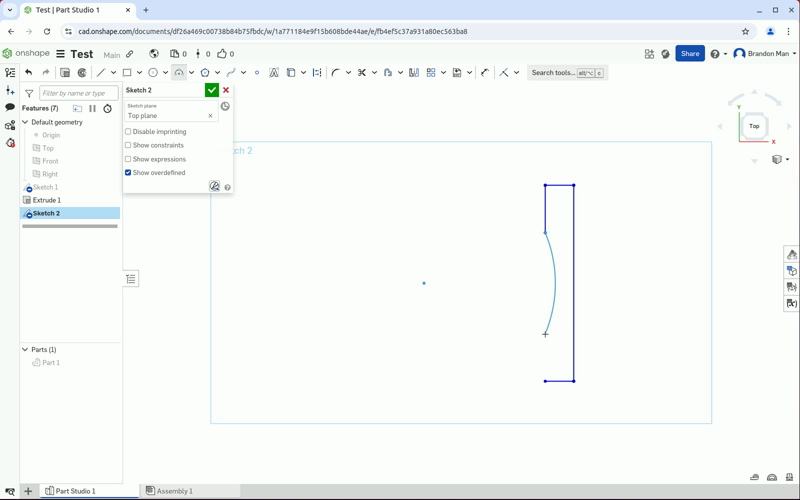
click(545, 333)
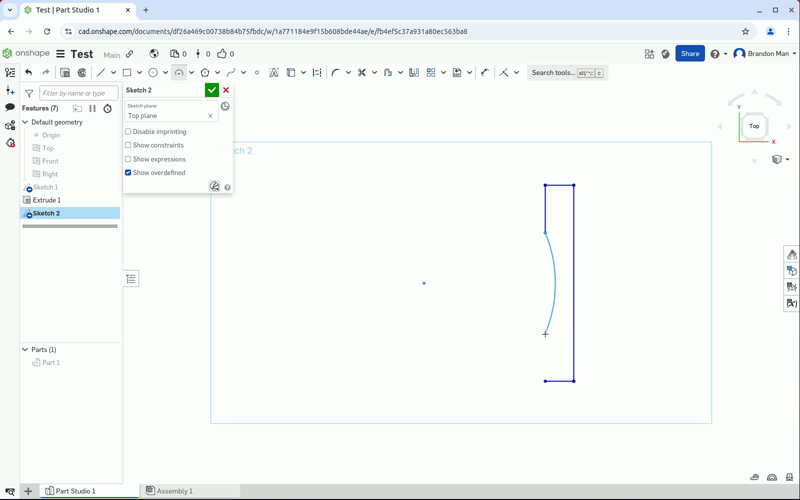
mouse_move(559, 283)
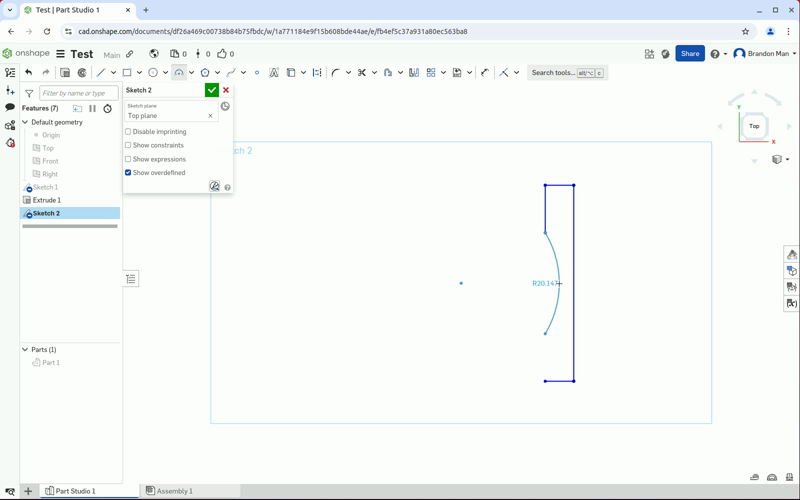
click(559, 283)
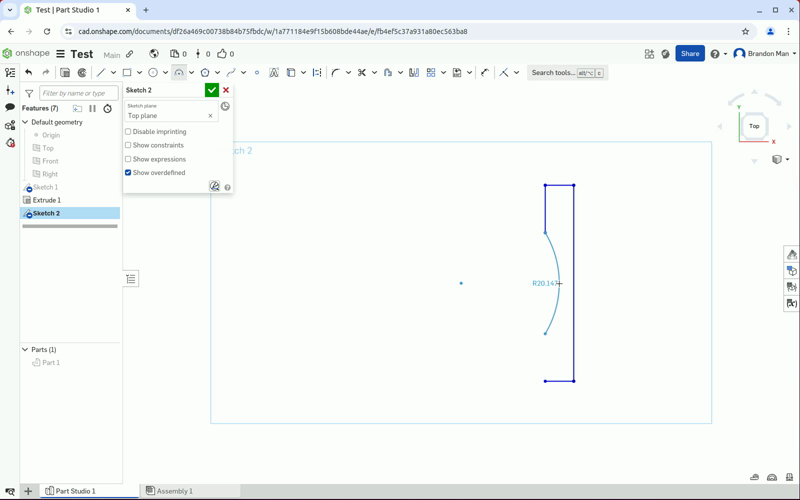
key_up(shift)
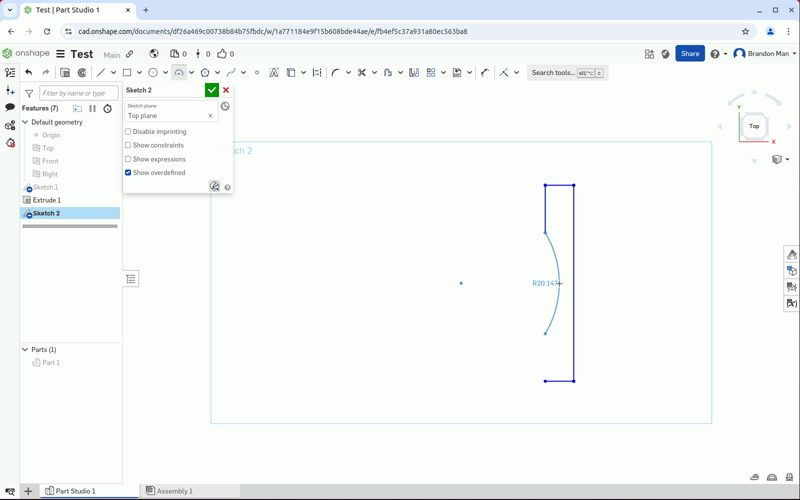
key(esc)
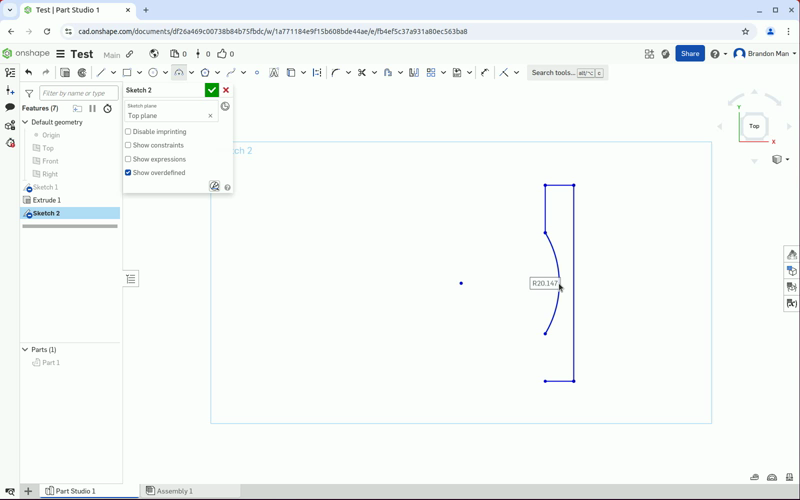
key(l)
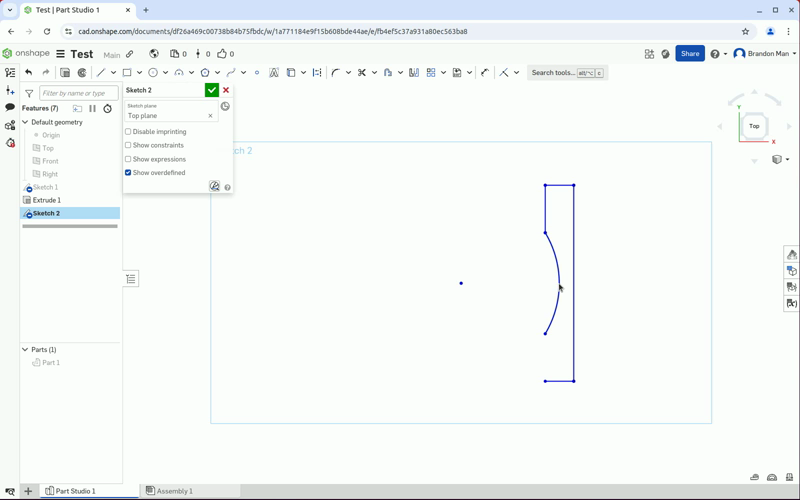
mouse_move(545, 333)
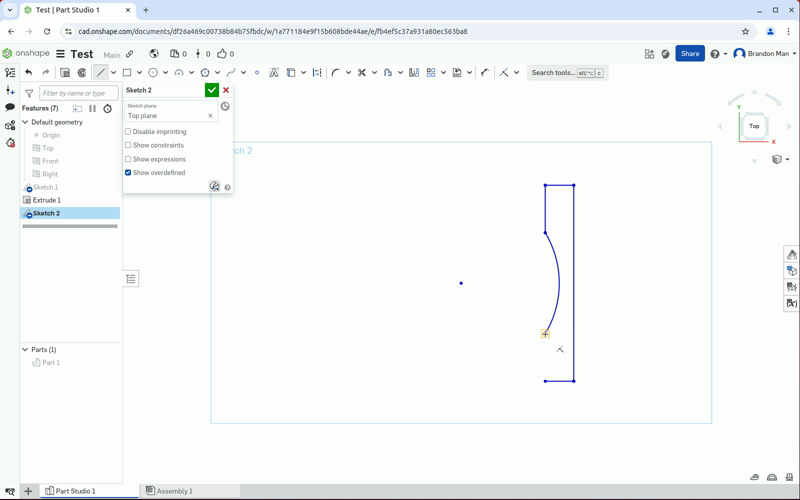
click(545, 333)
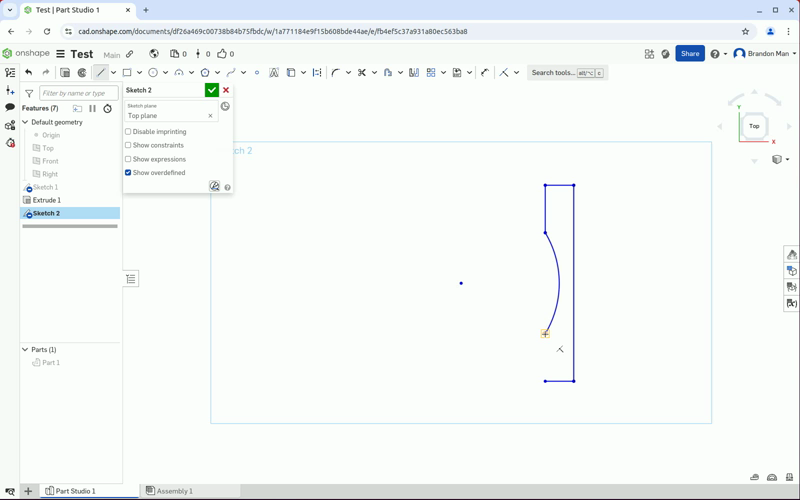
mouse_move(575, 333)
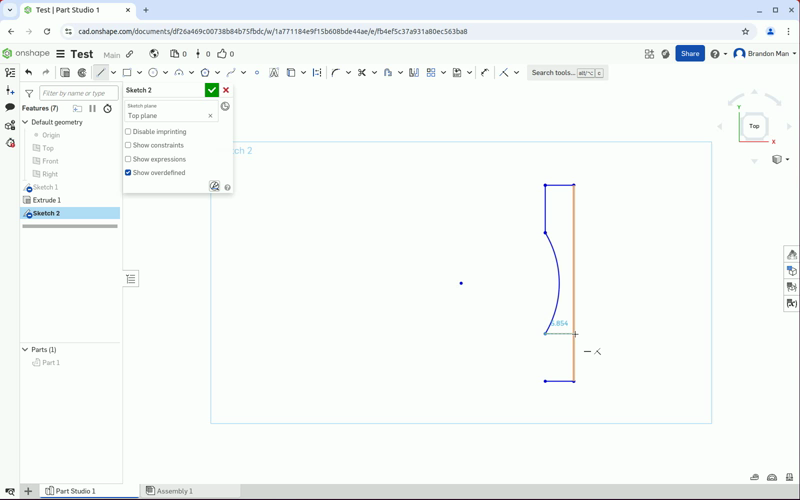
key_down(shift)
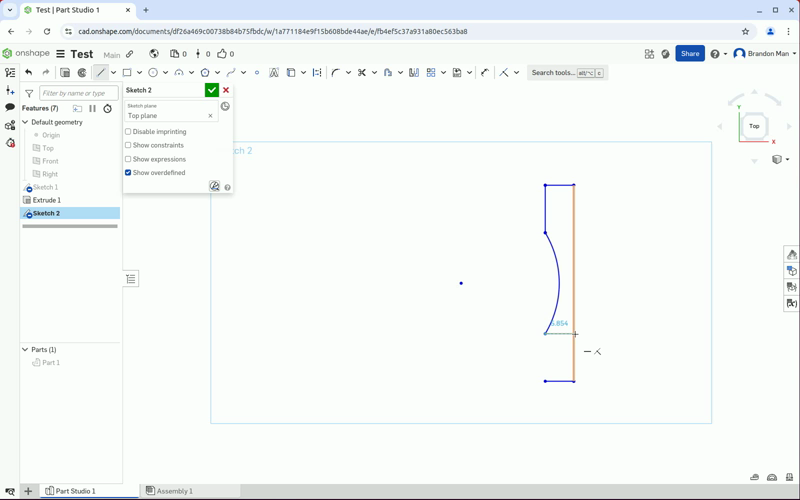
mouse_move(545, 381)
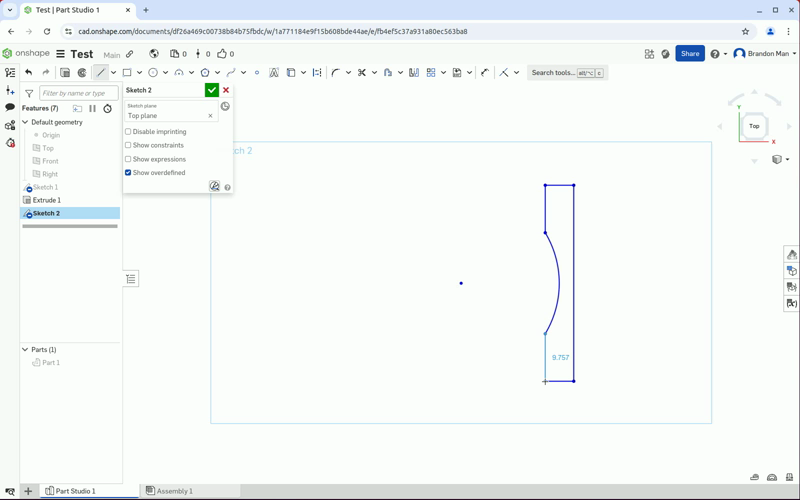
key_up(shift)
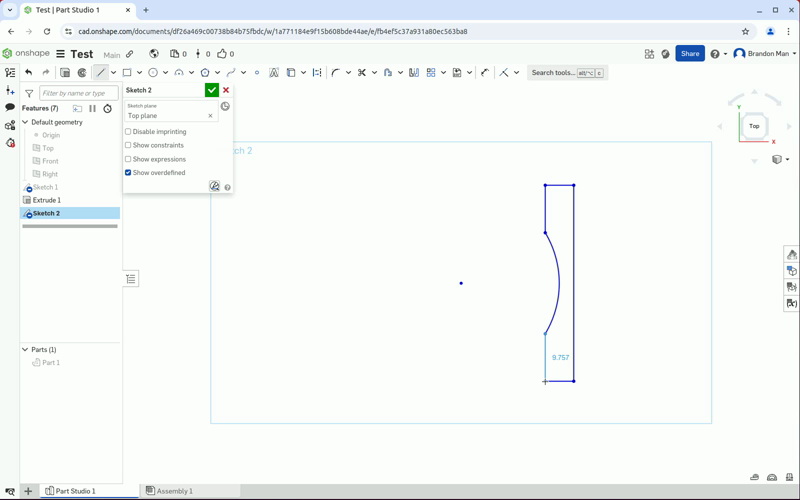
click(545, 381)
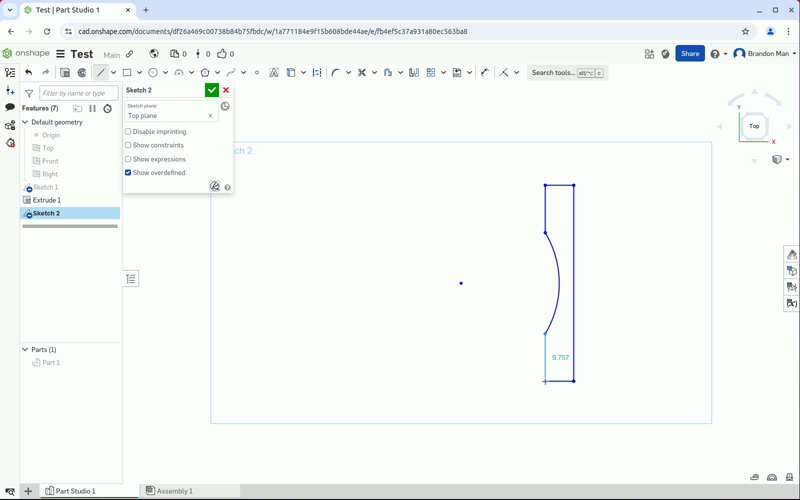
key(esc)
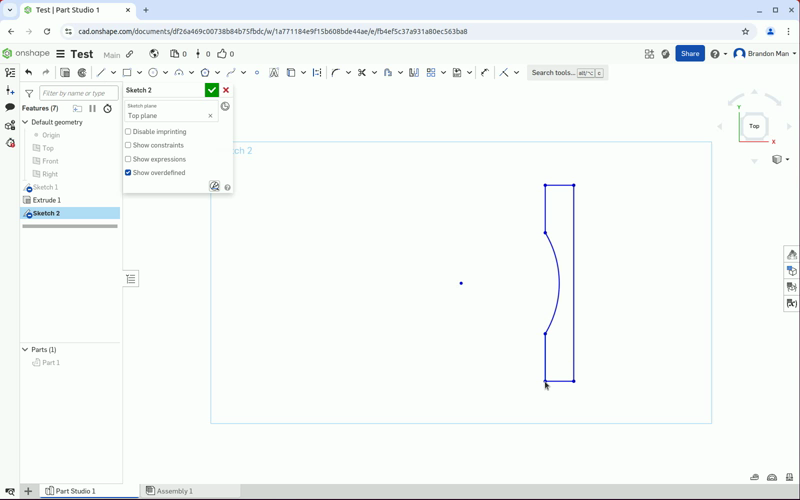
mouse_move(563, 334)
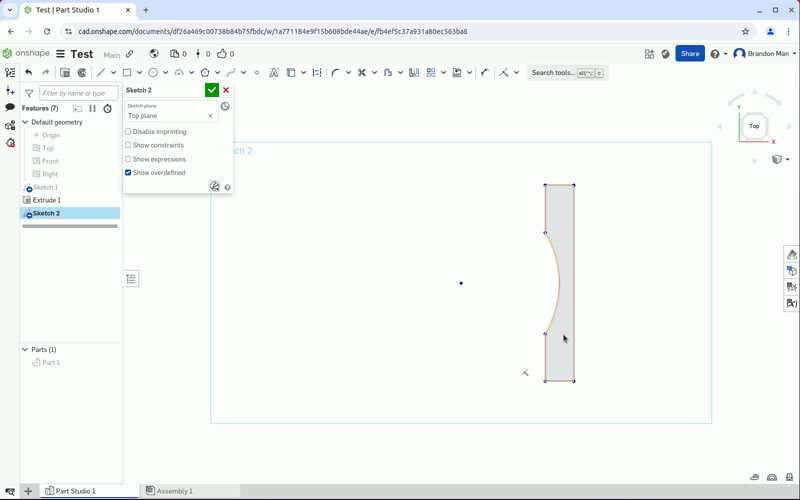
click(563, 334)
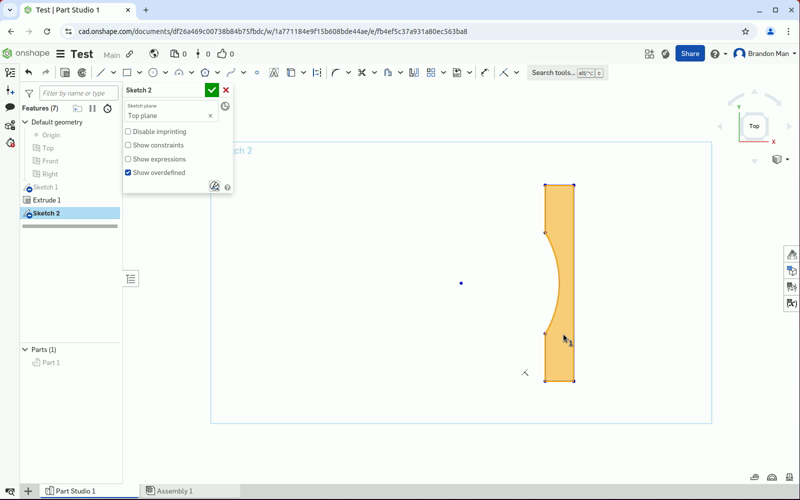
mouse_move(73, 352)
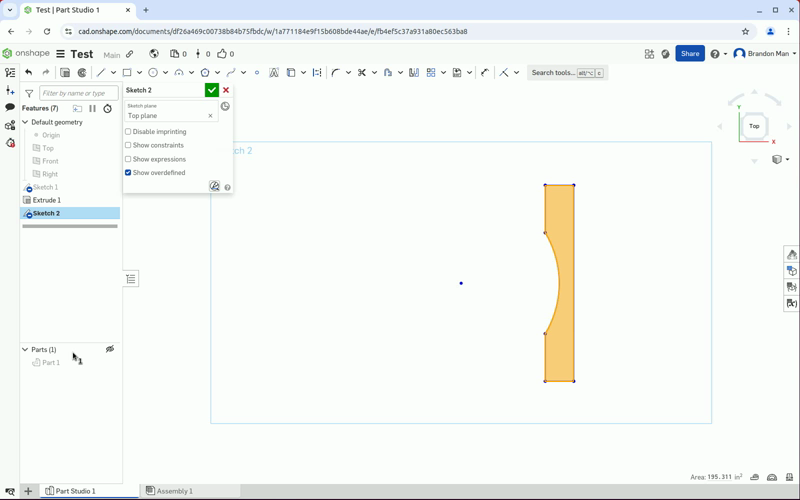
key(shift+y)
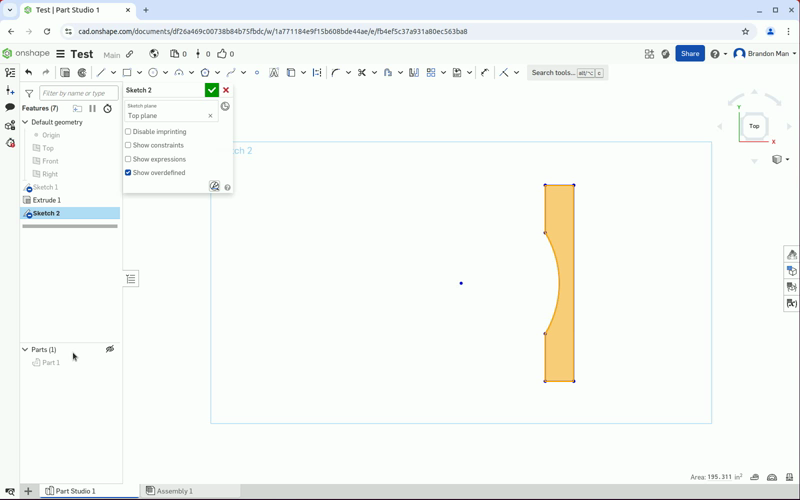
key(shift+e)
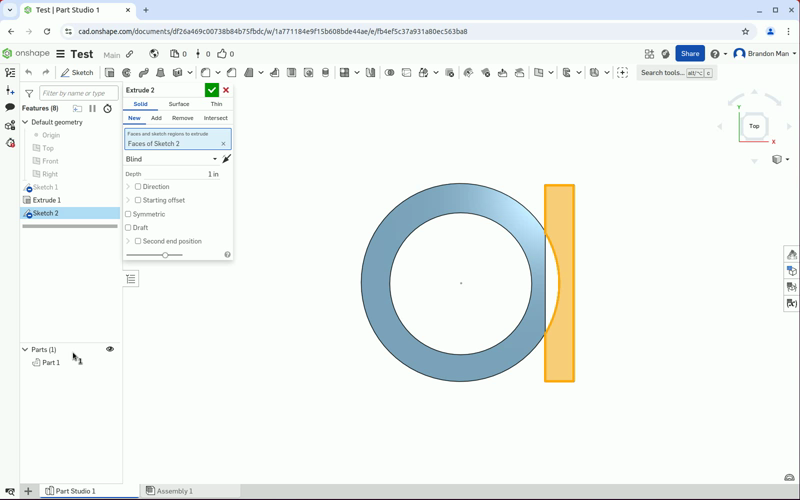
mouse_move(143, 106)
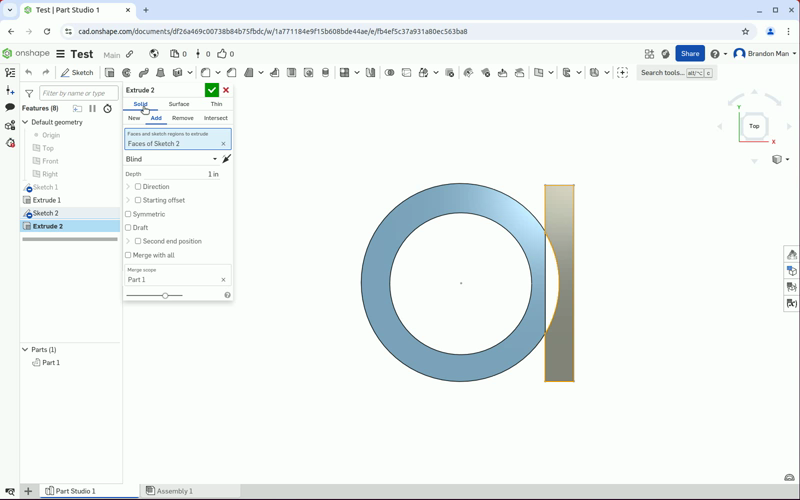
click(143, 106)
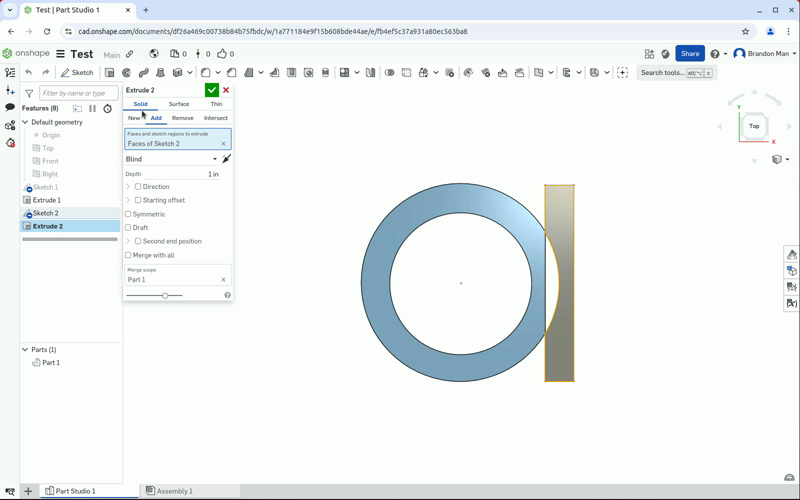
mouse_move(137, 120)
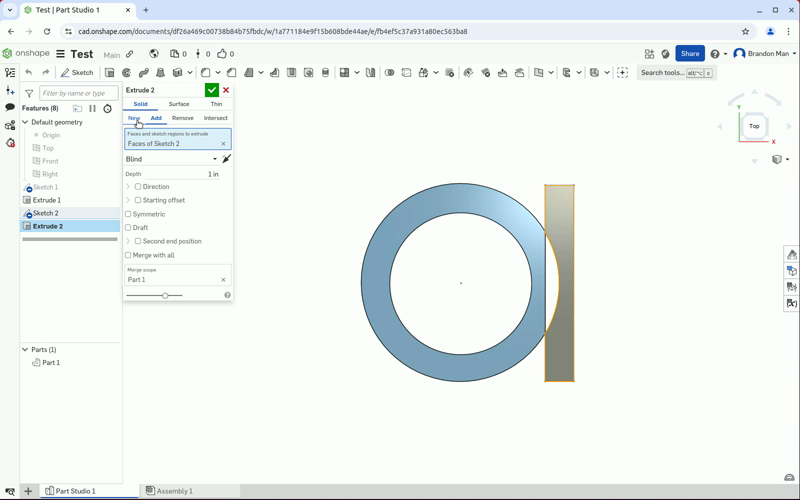
click(137, 120)
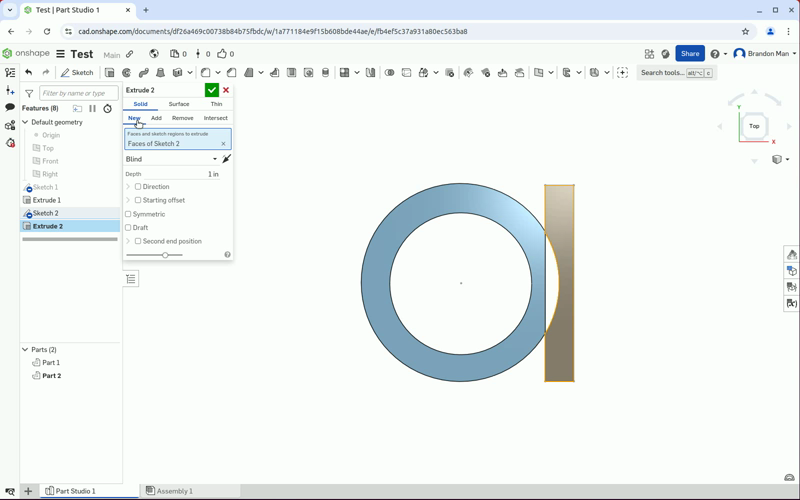
key(tab, 4)
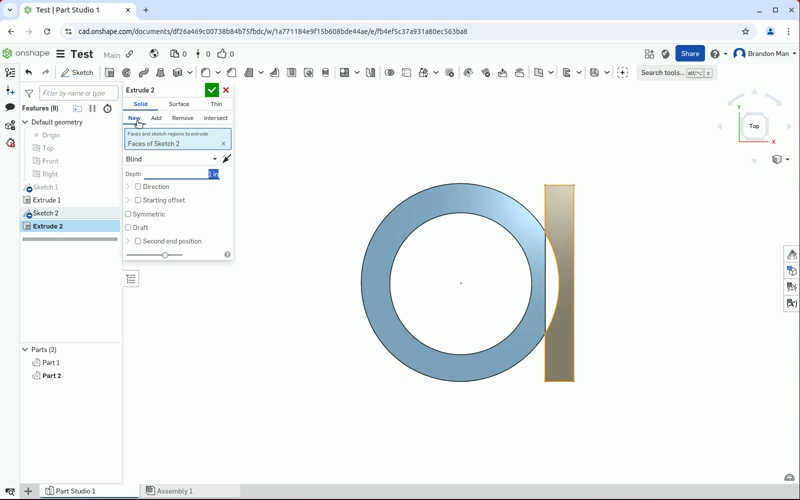
text(2.407)
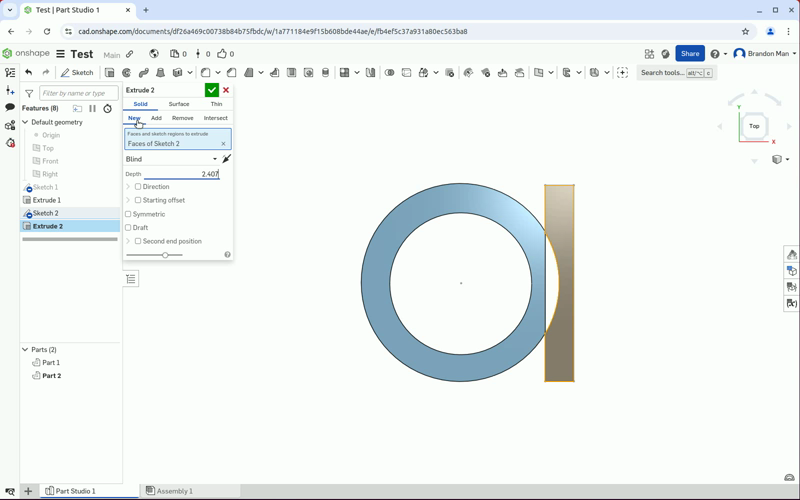
key(enter)
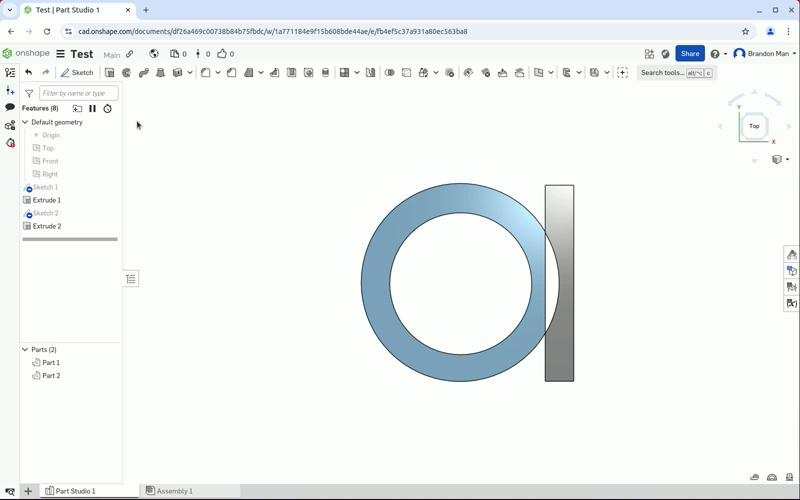
key(shift+h)
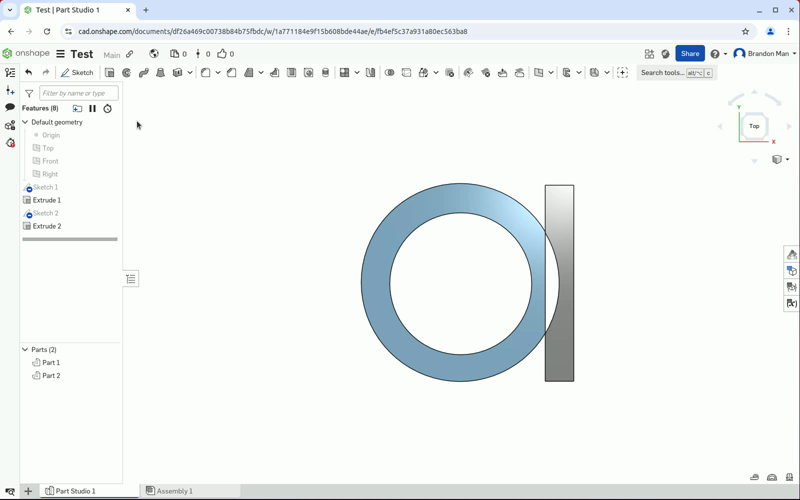
key(shift+h)
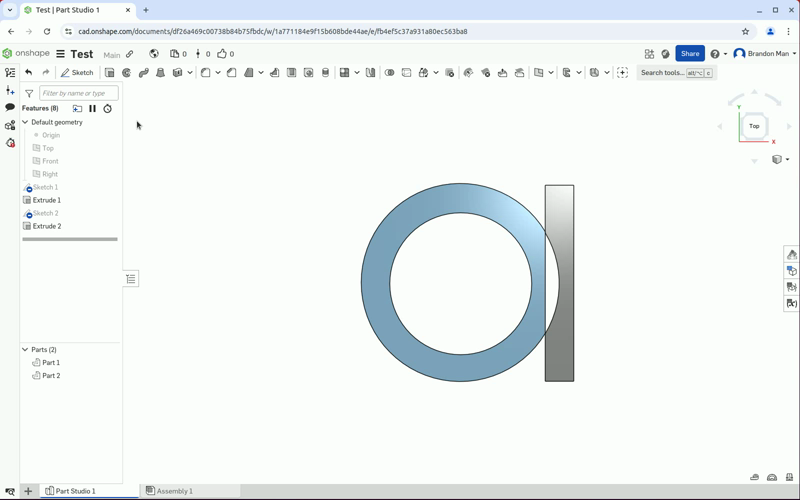
mouse_move(73, 189)
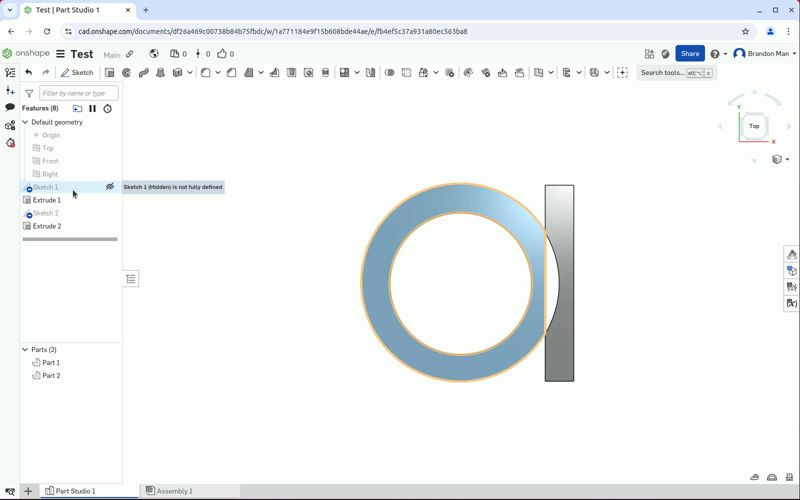
click(73, 189)
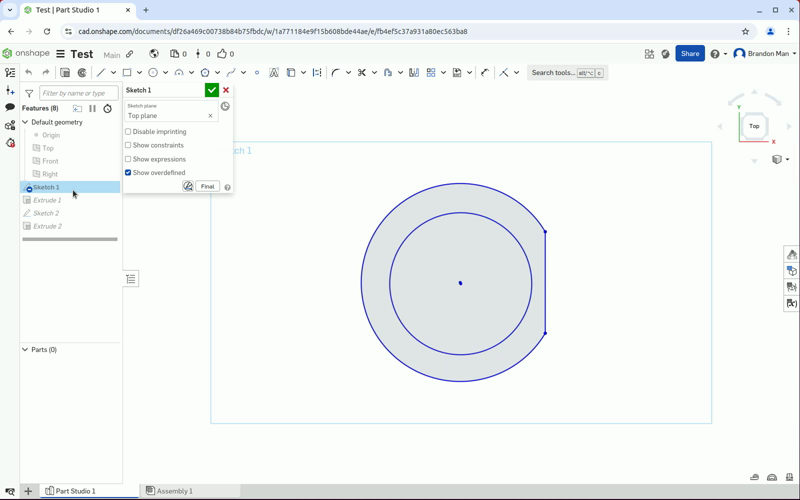
mouse_move(229, 92)
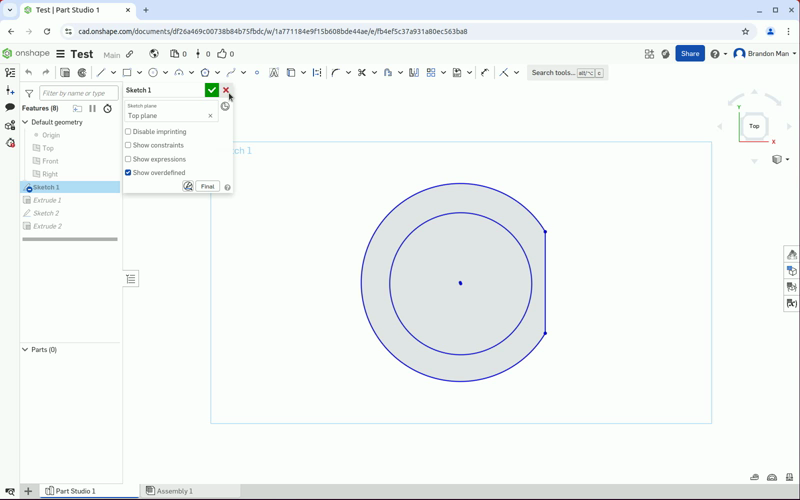
click(229, 92)
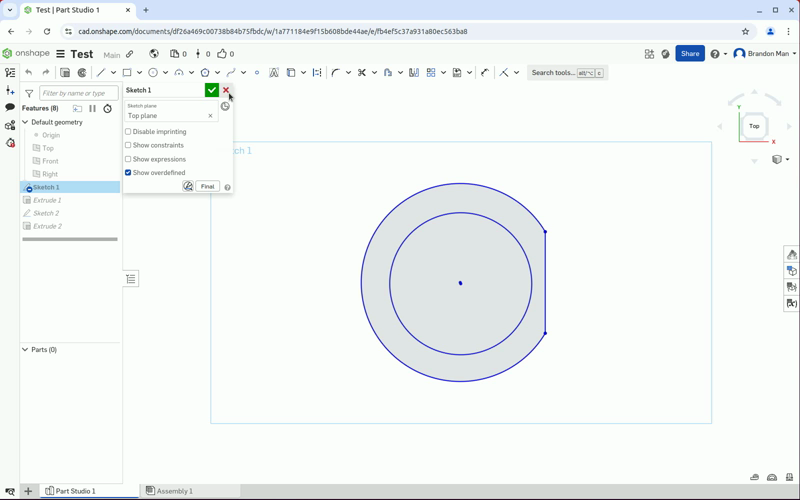
key(shift+s)
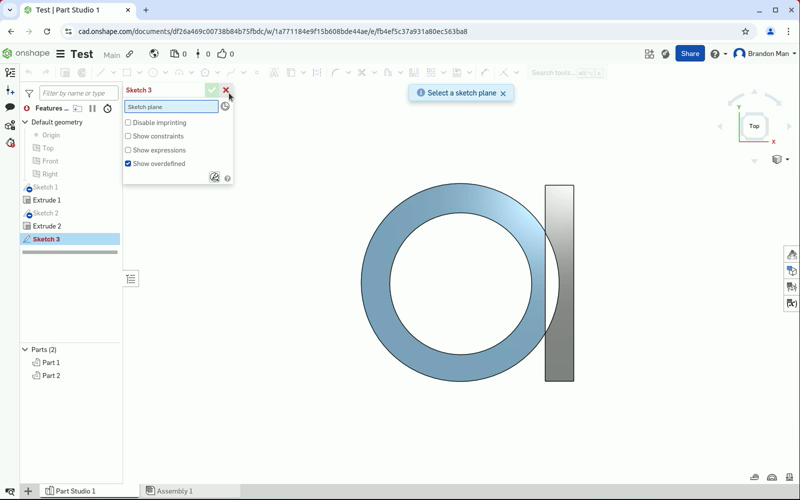
mouse_move(73, 150)
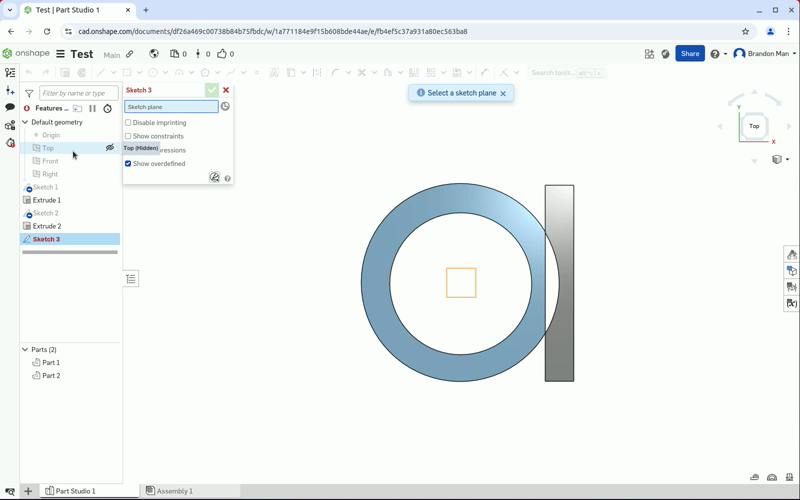
click(73, 150)
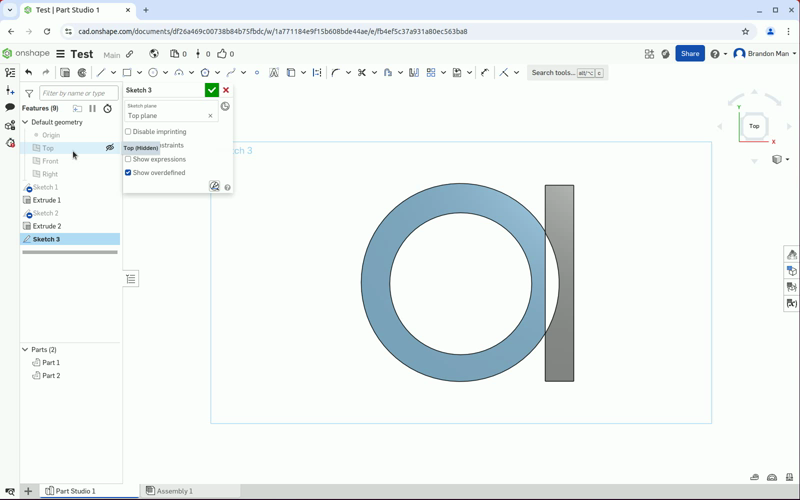
mouse_move(73, 352)
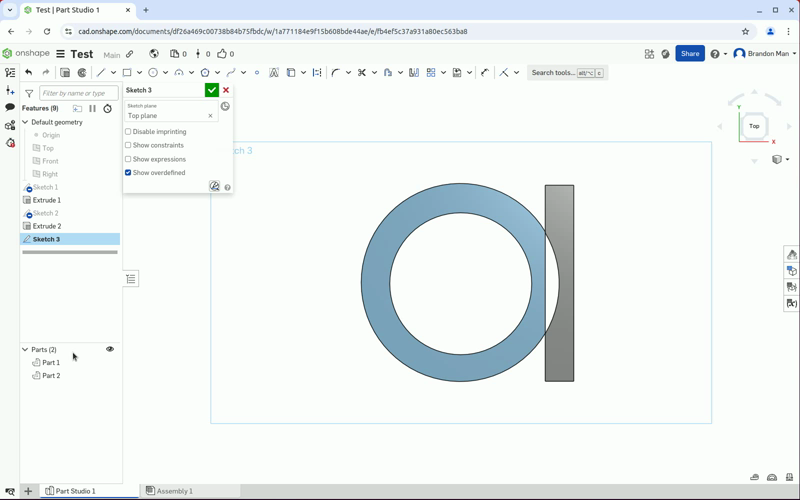
key(y)
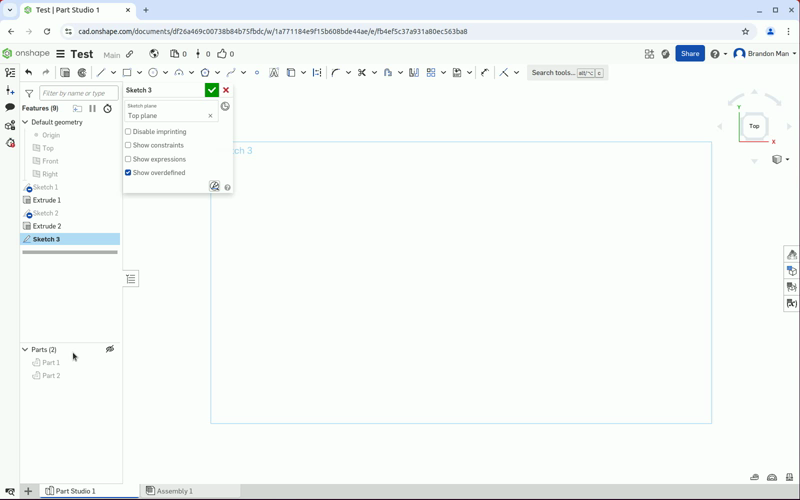
key(a)
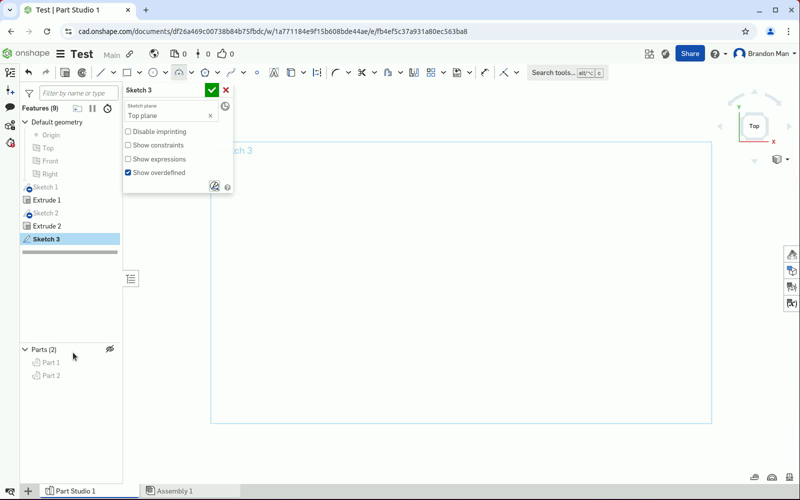
key_down(shift)
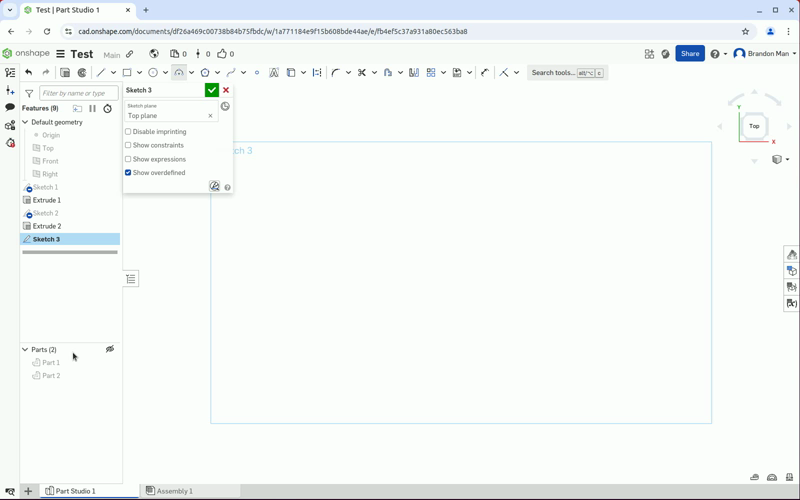
mouse_move(545, 333)
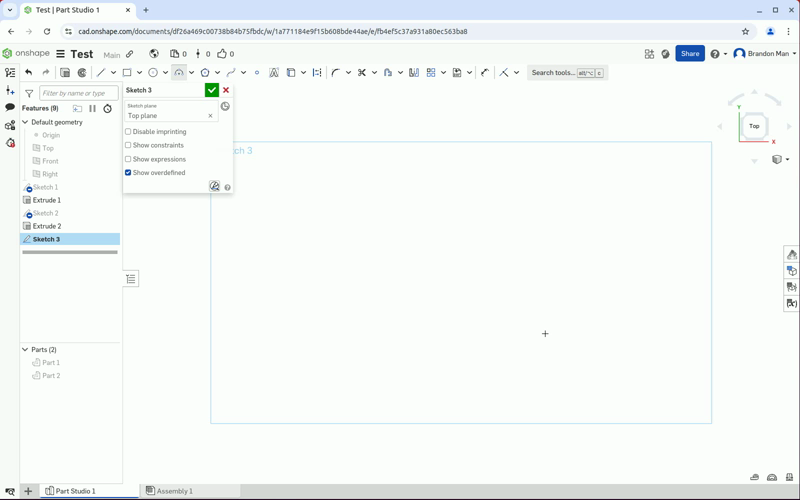
click(545, 333)
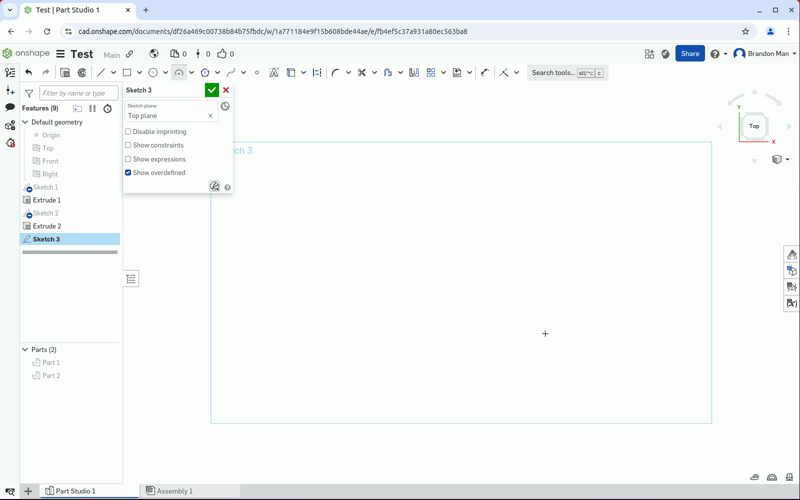
key_up(shift)
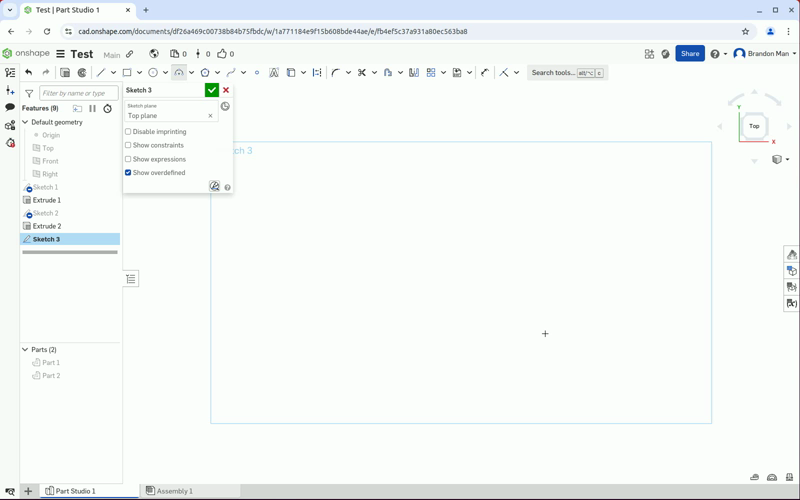
key_down(shift)
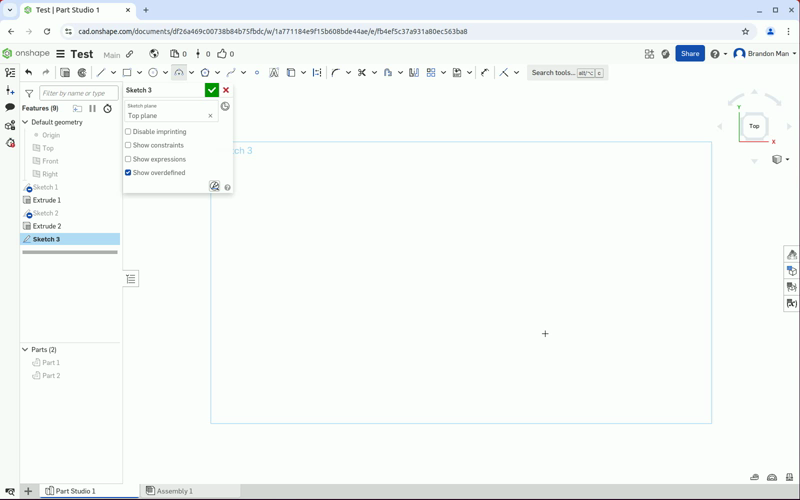
mouse_move(545, 231)
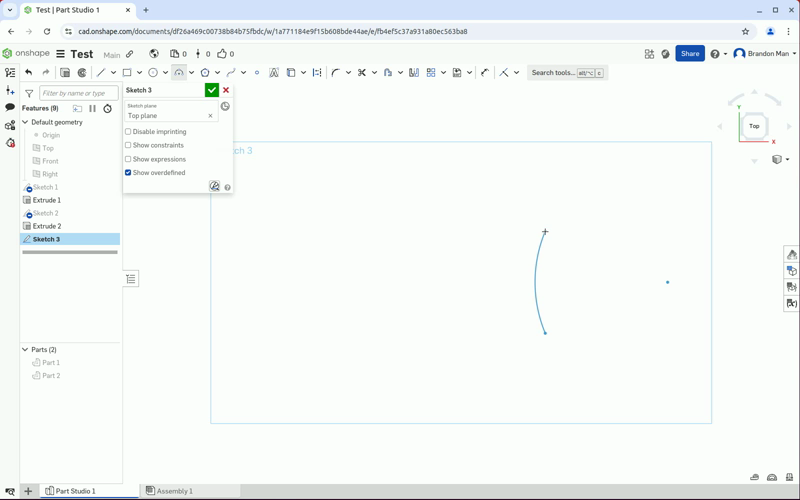
click(545, 231)
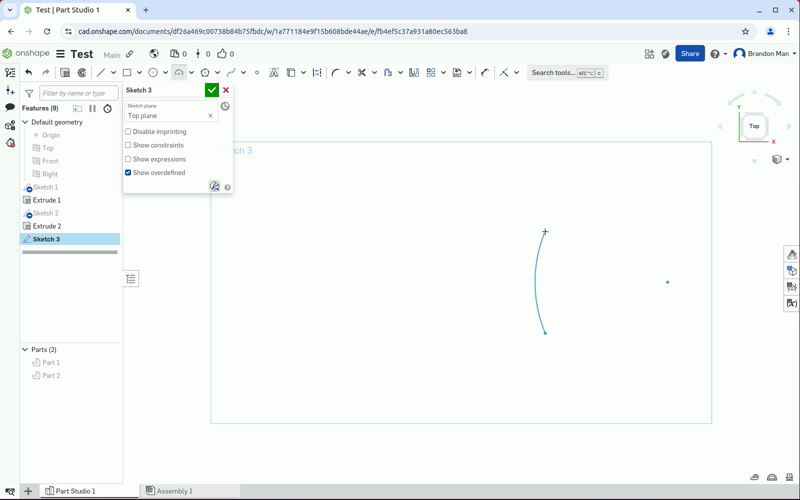
mouse_move(559, 282)
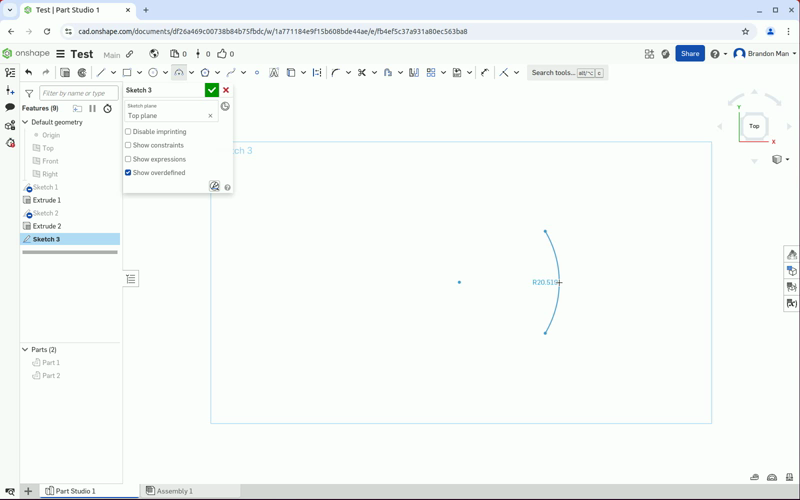
click(559, 282)
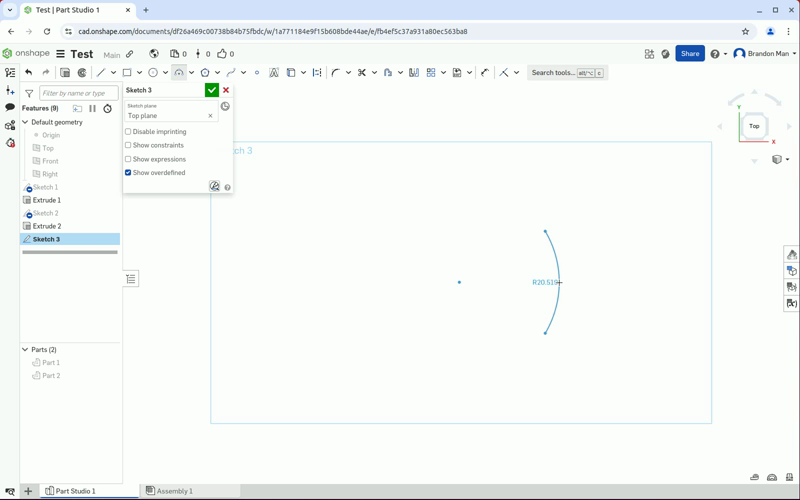
key_up(shift)
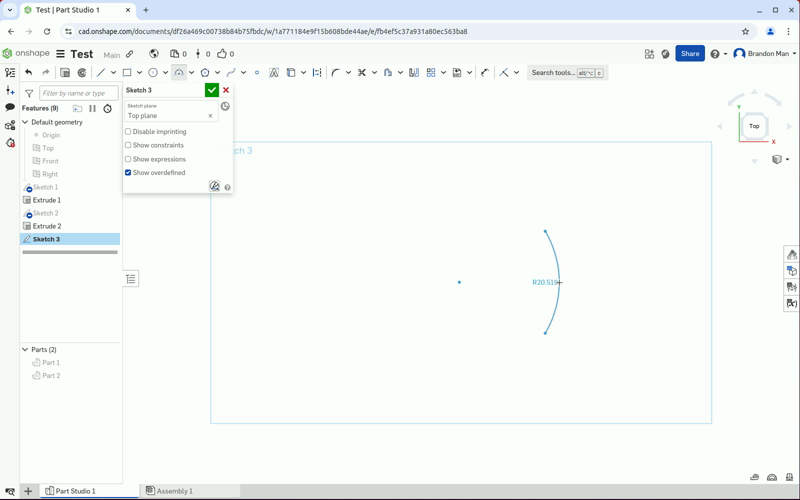
key(esc)
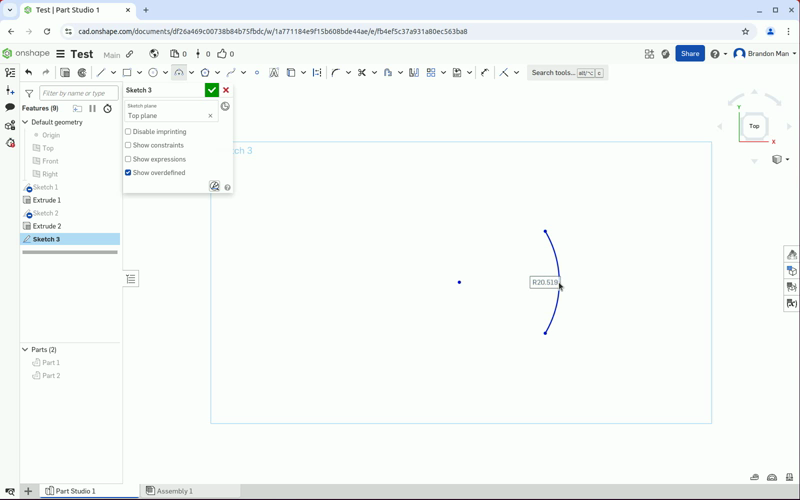
key(l)
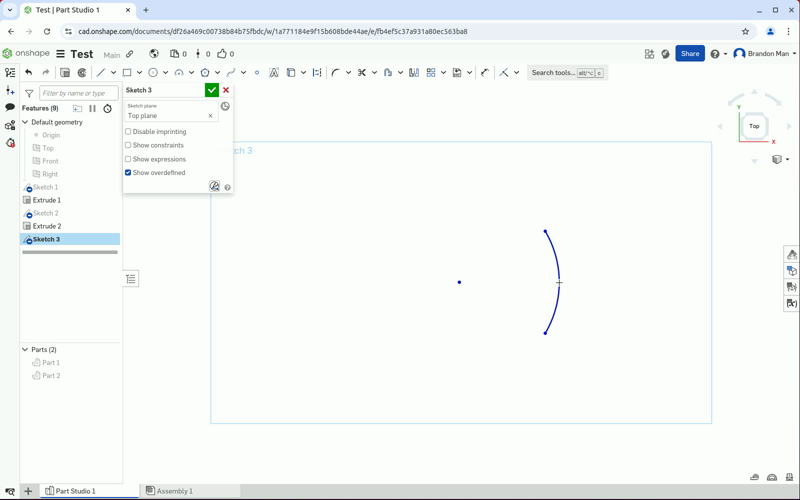
mouse_move(545, 231)
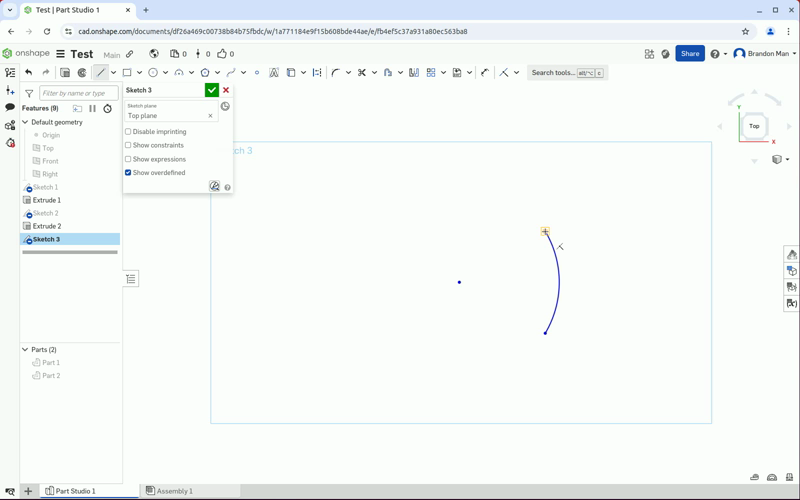
click(545, 231)
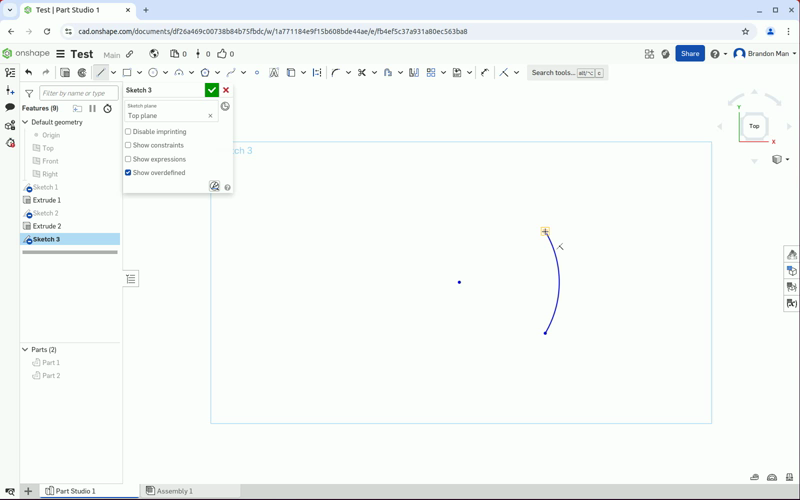
key_down(shift)
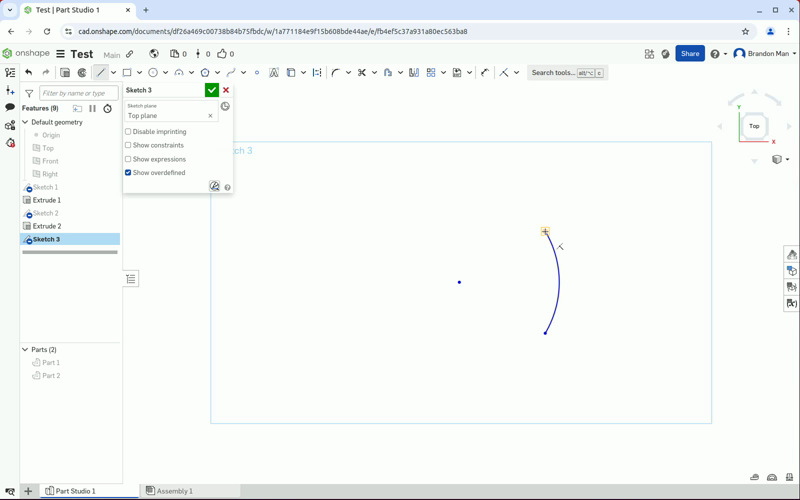
mouse_move(545, 333)
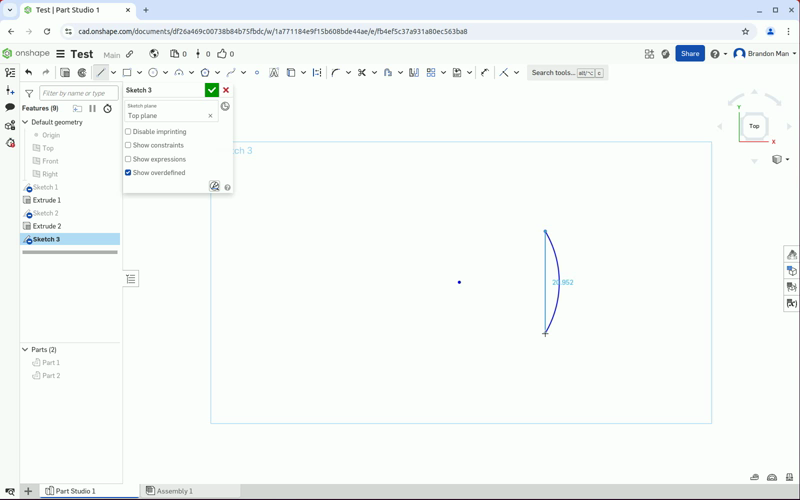
key_up(shift)
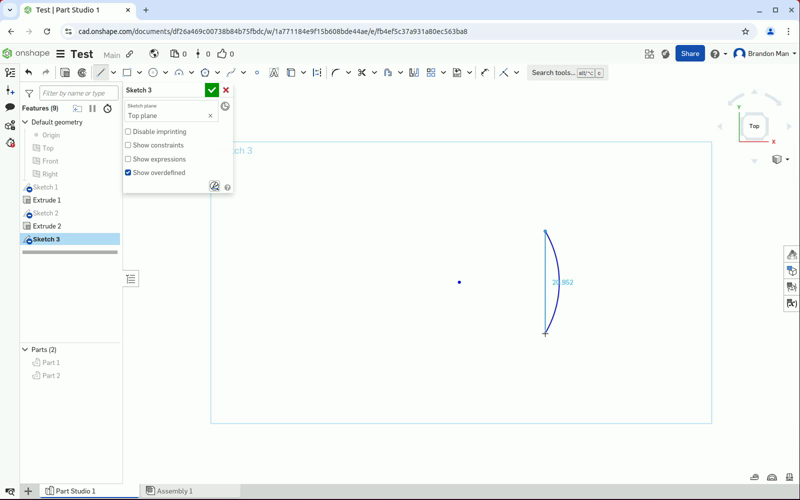
click(545, 333)
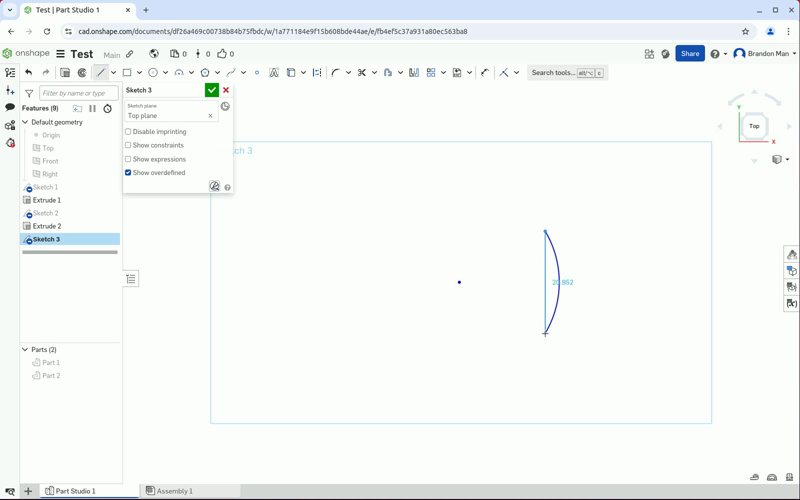
key(esc)
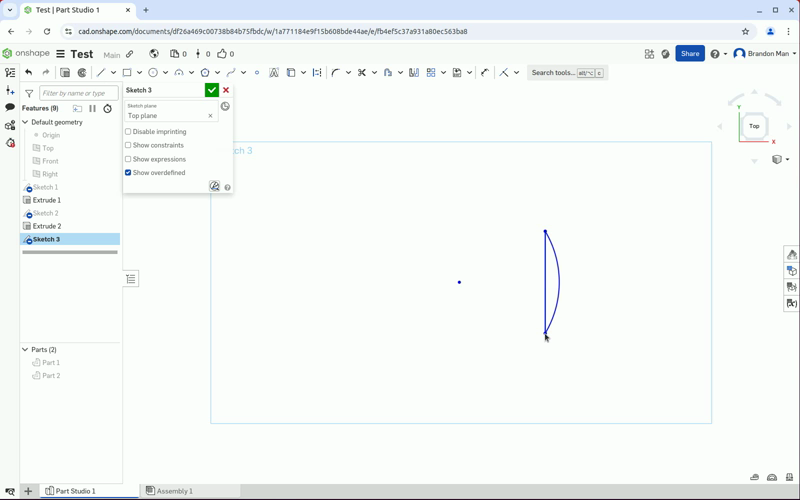
mouse_move(548, 248)
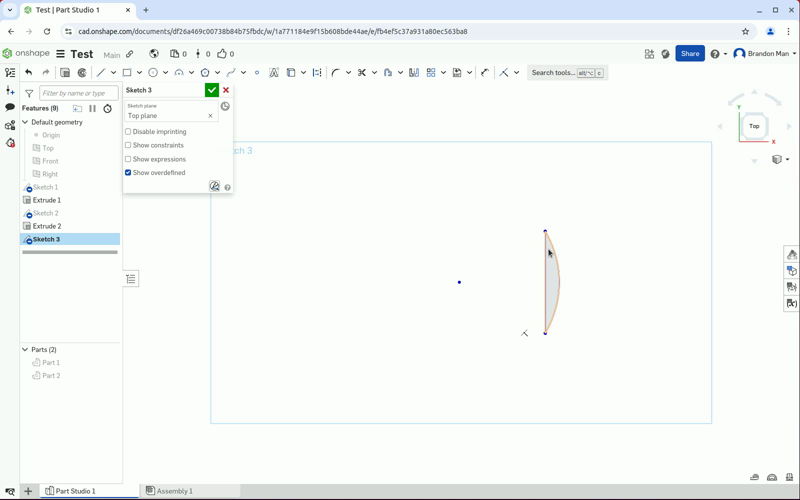
scroll(6)
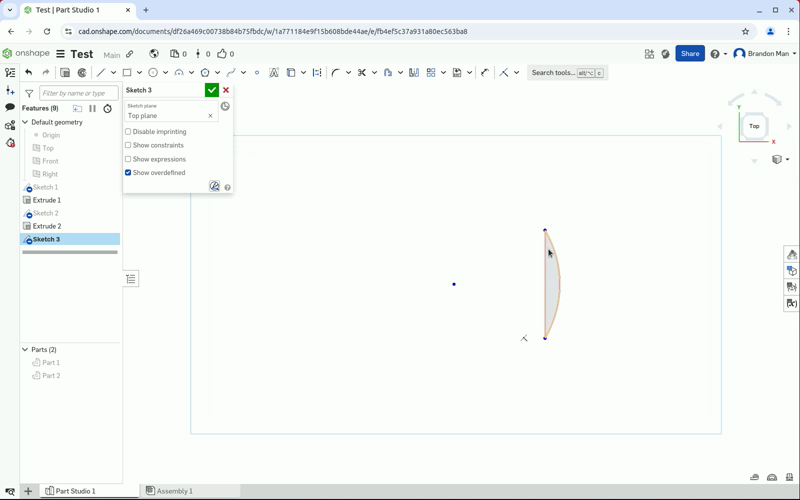
scroll(6)
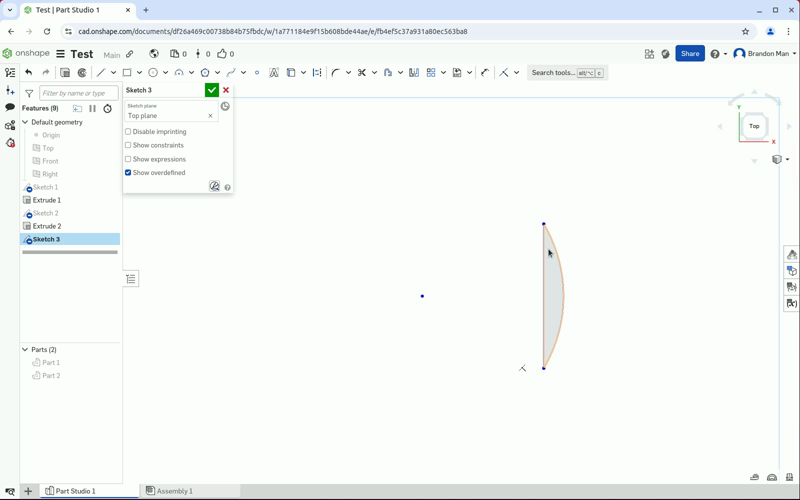
scroll(6)
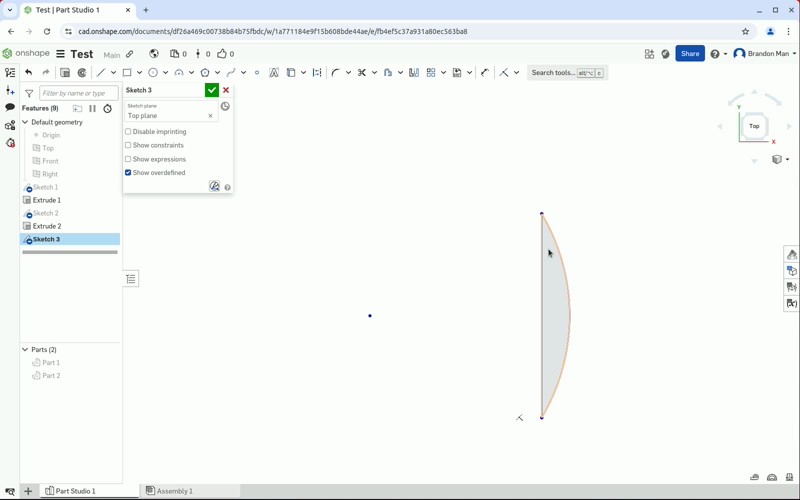
scroll(6)
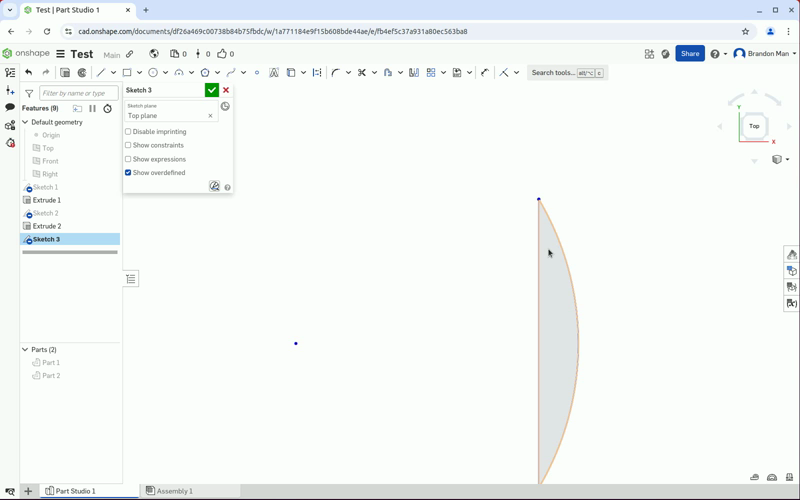
scroll(6)
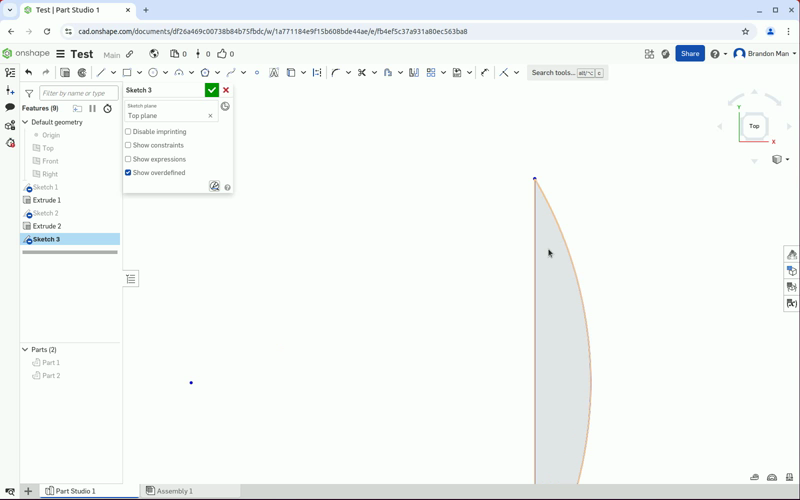
scroll(6)
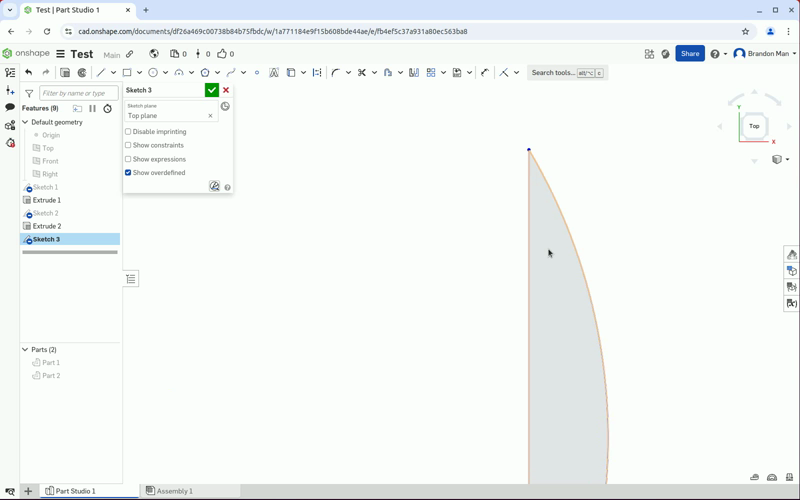
scroll(6)
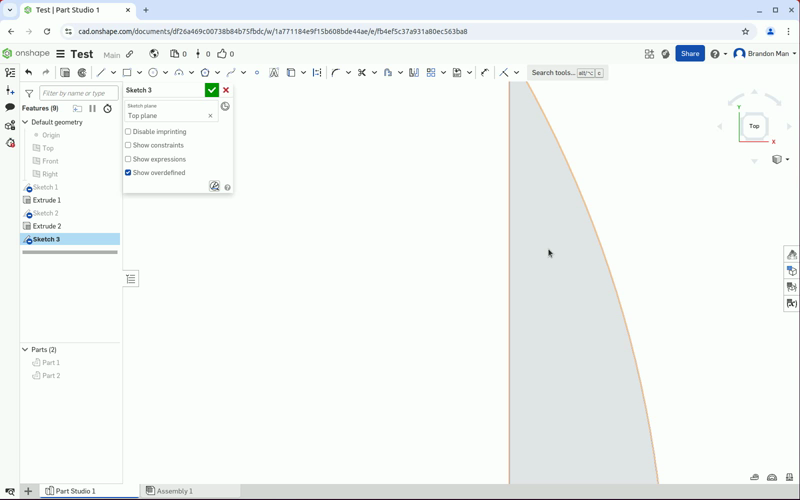
click(548, 248)
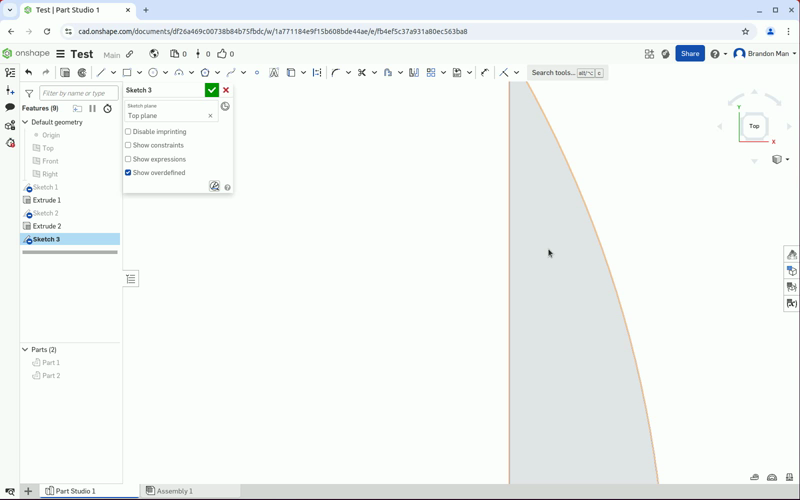
scroll(-6)
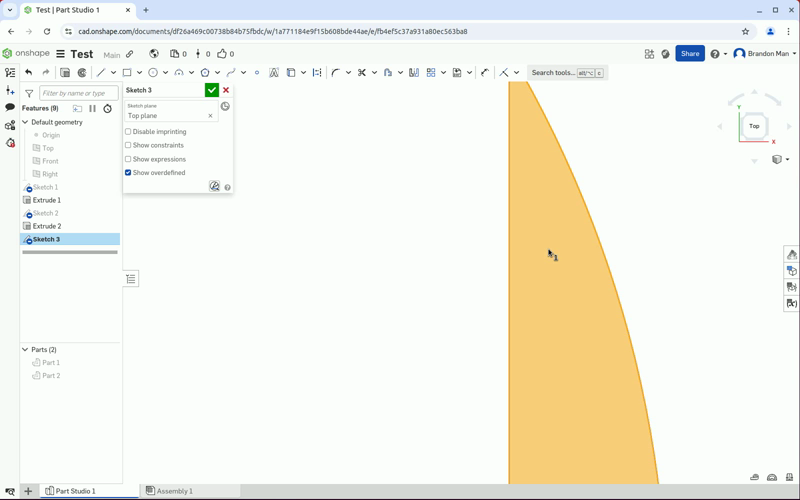
scroll(-6)
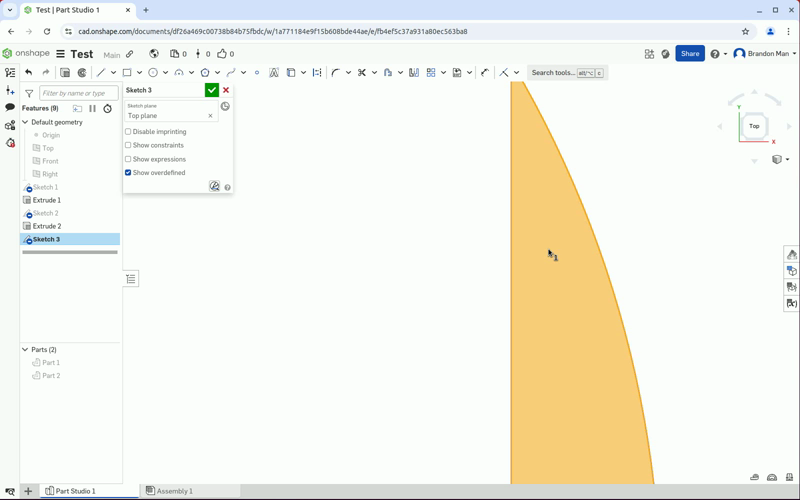
scroll(-6)
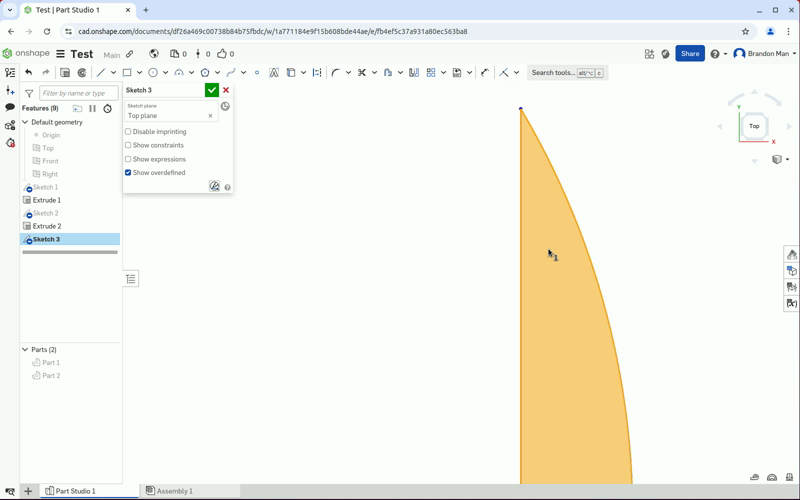
scroll(-6)
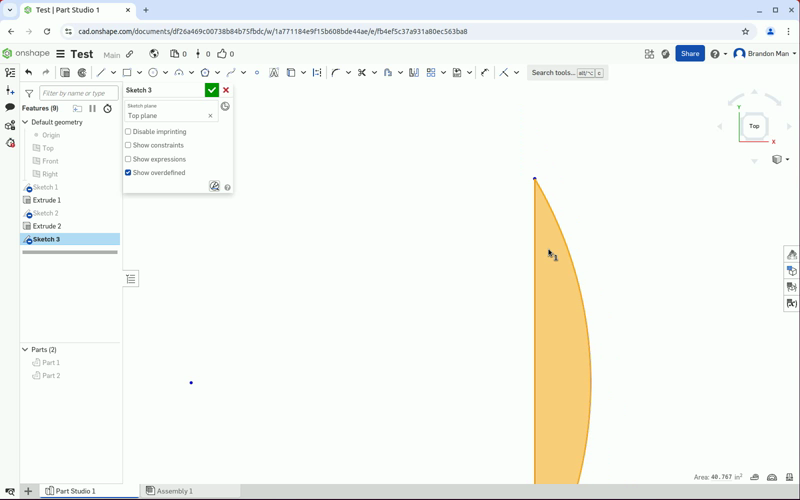
scroll(-6)
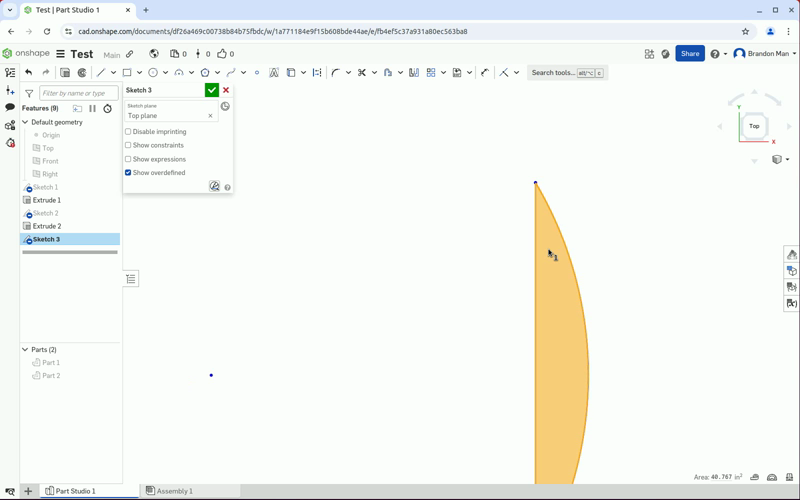
scroll(-6)
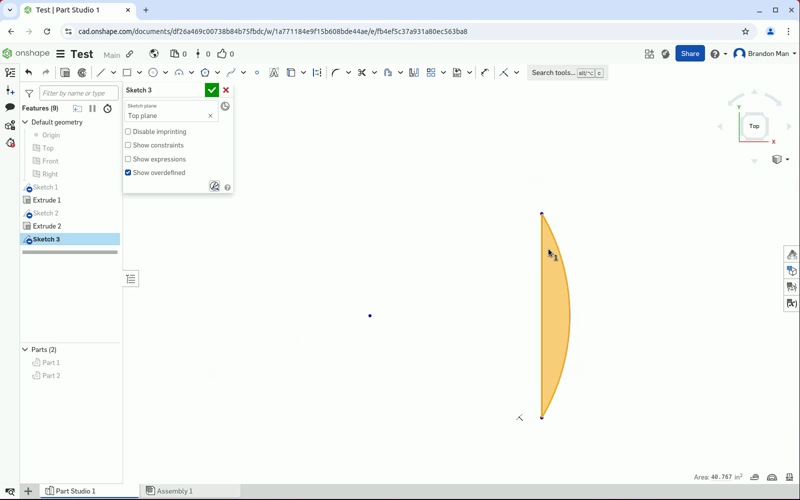
scroll(-6)
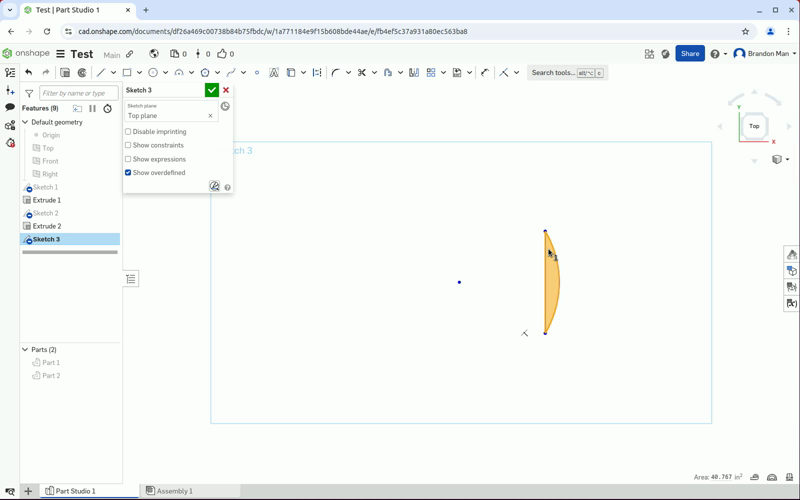
mouse_move(73, 352)
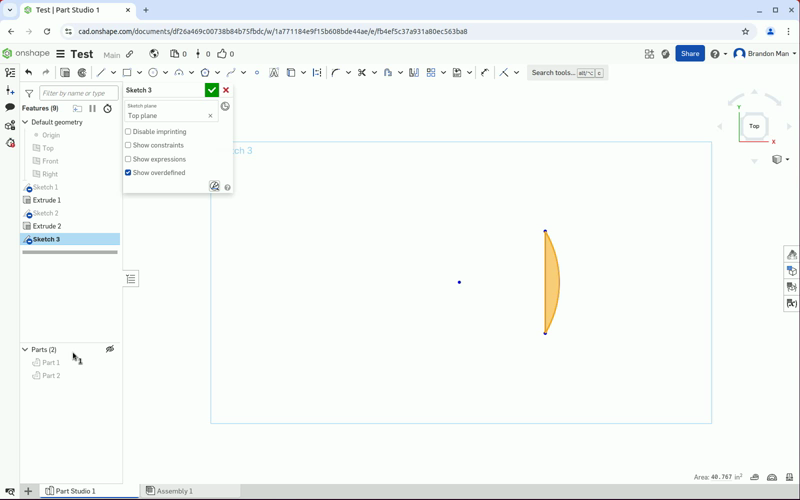
key(shift+y)
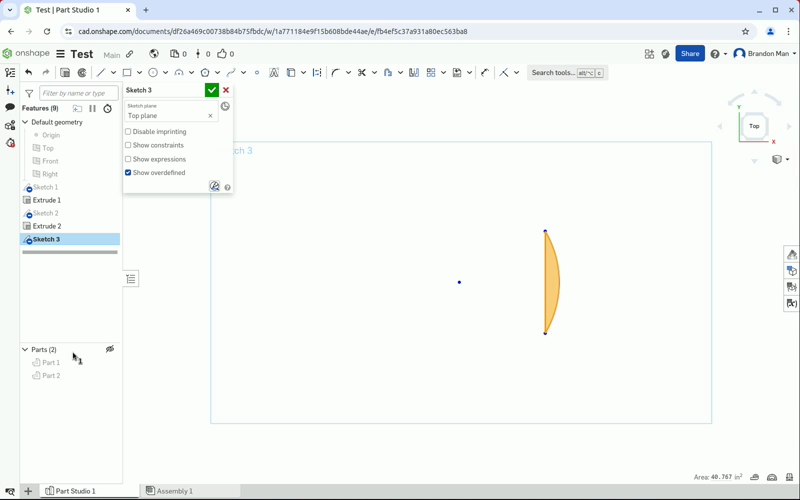
key(shift+e)
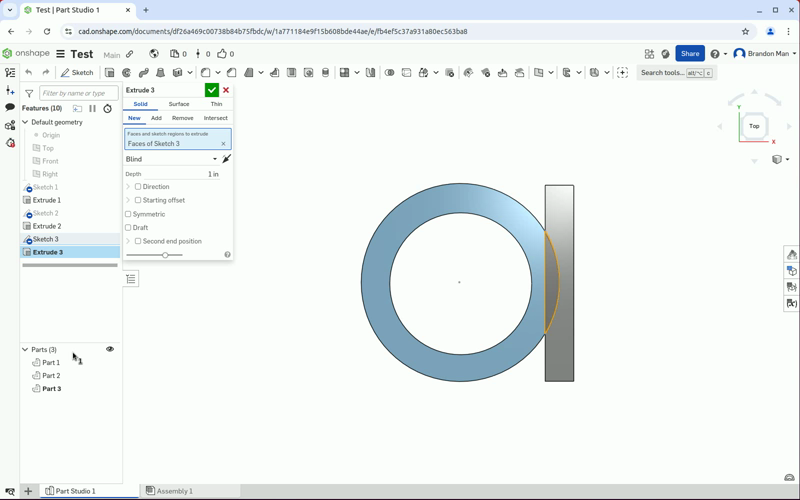
mouse_move(143, 106)
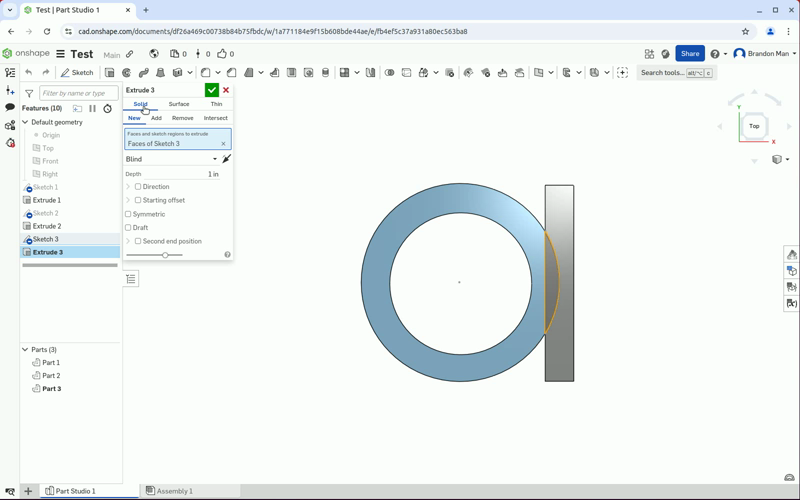
click(143, 106)
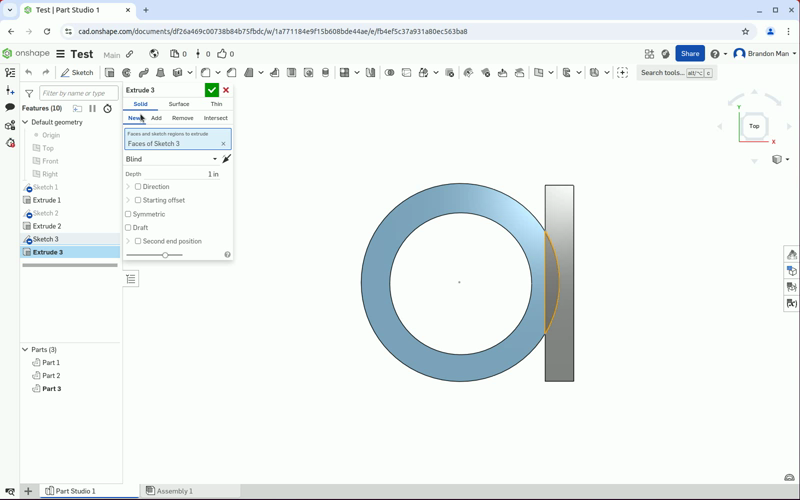
mouse_move(137, 120)
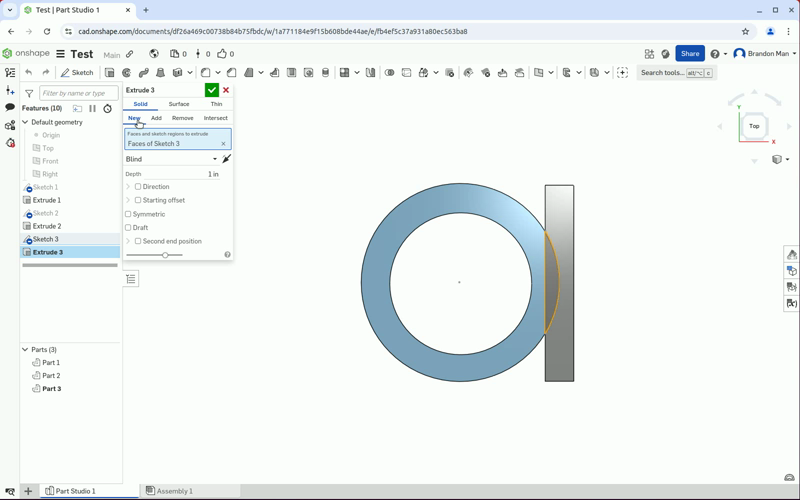
click(137, 120)
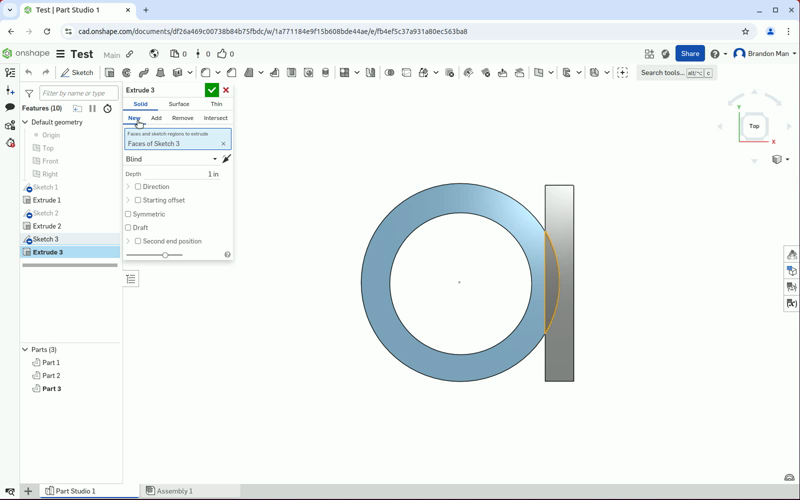
key(tab, 4)
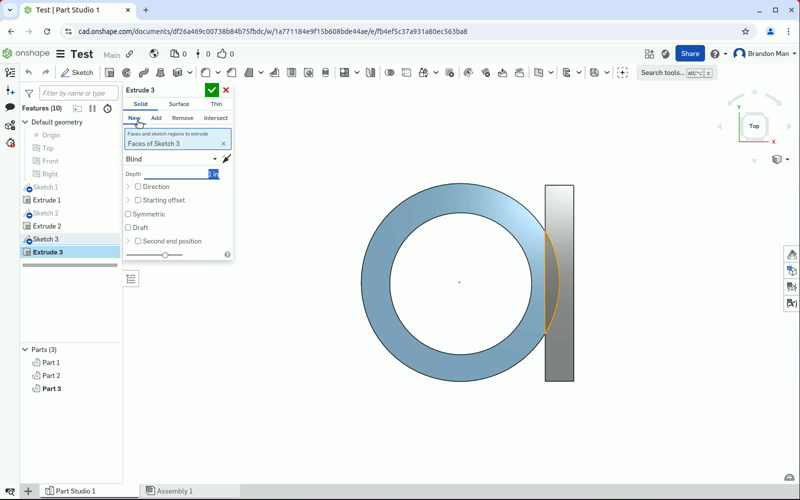
text(2.407)
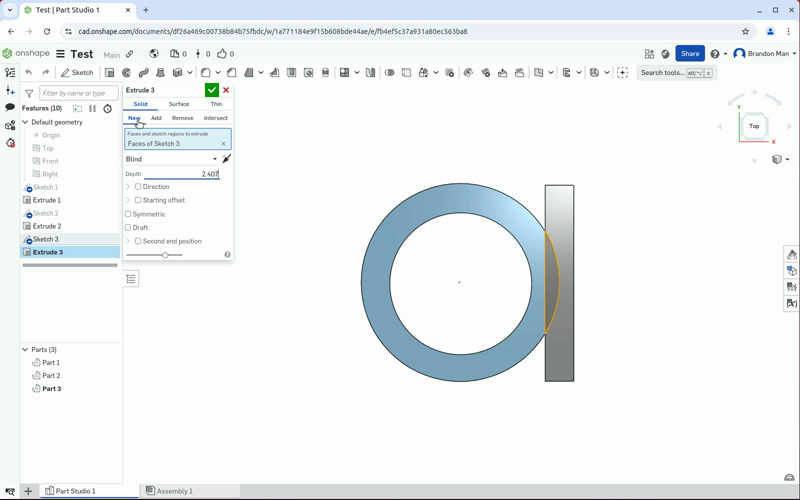
key(enter)
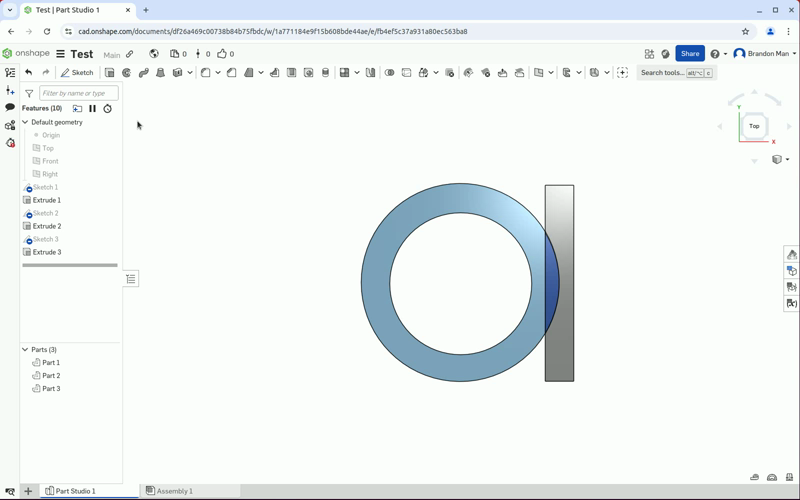
key(shift+h)
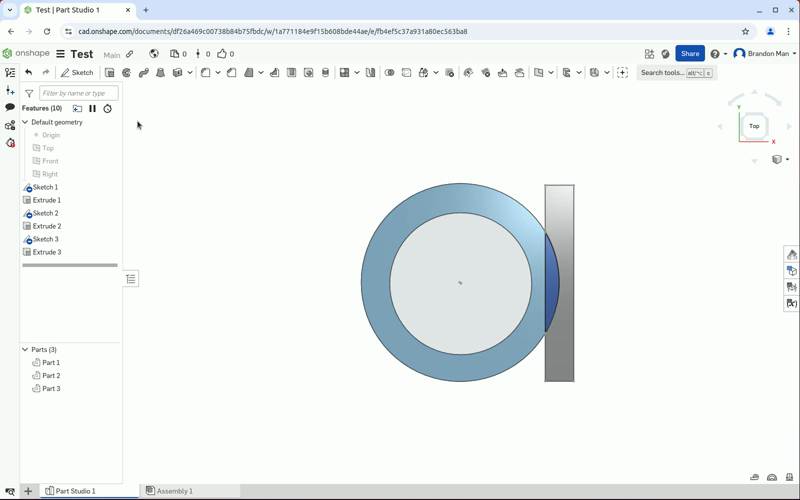
key(shift+h)
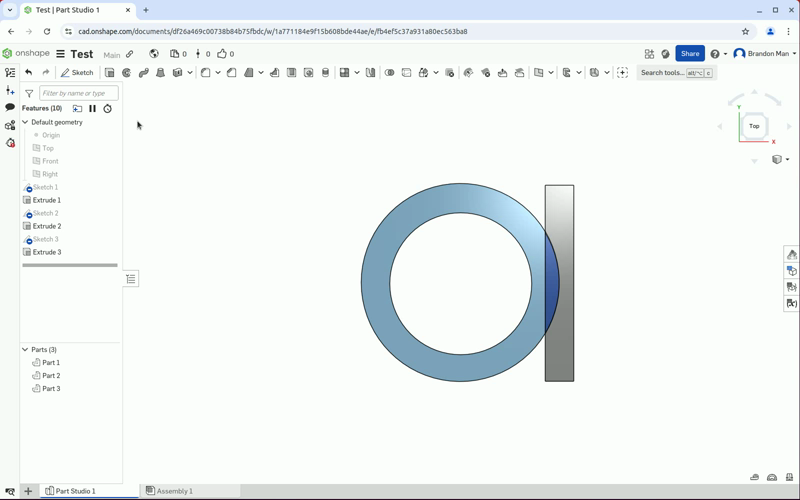
mouse_move(73, 189)
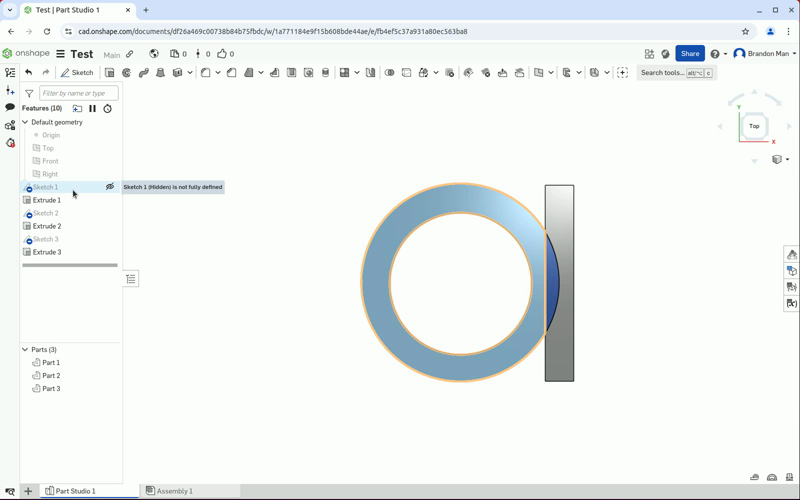
click(73, 189)
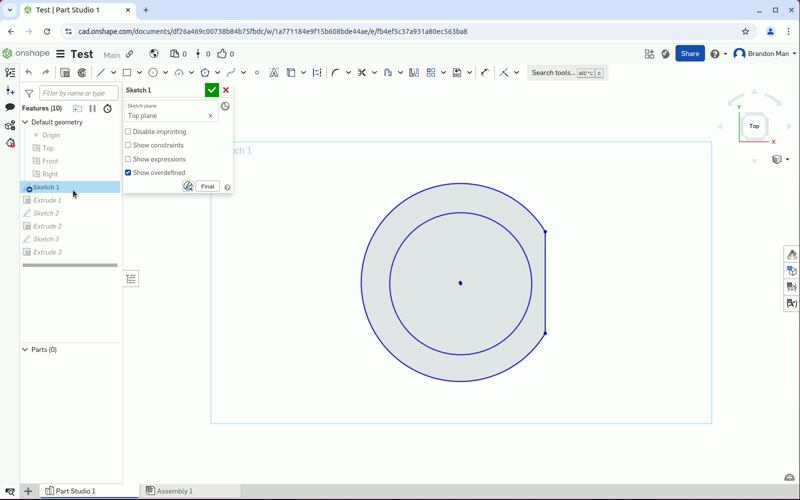
mouse_move(229, 92)
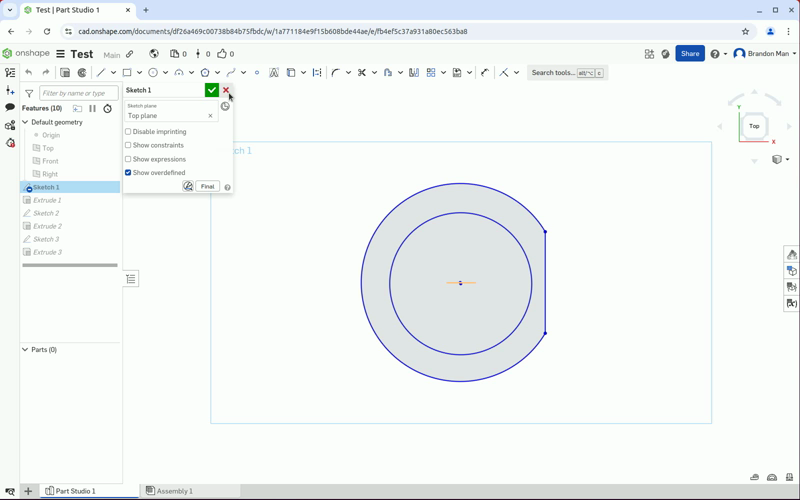
click(229, 92)
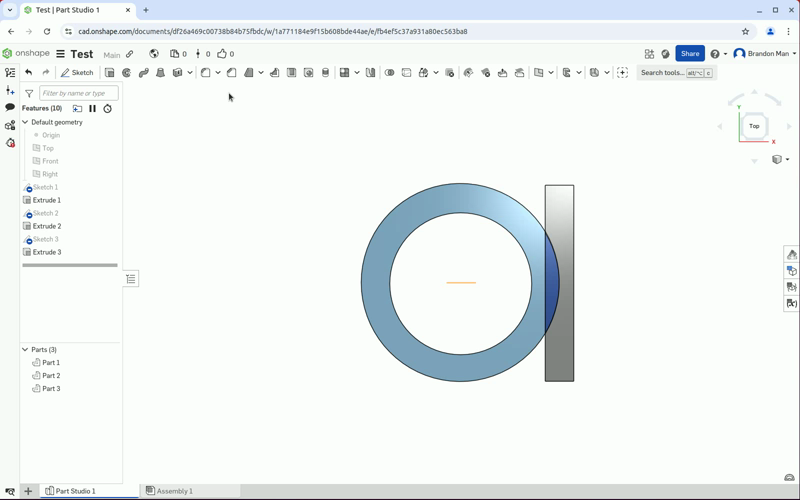
mouse_move(541, 75)
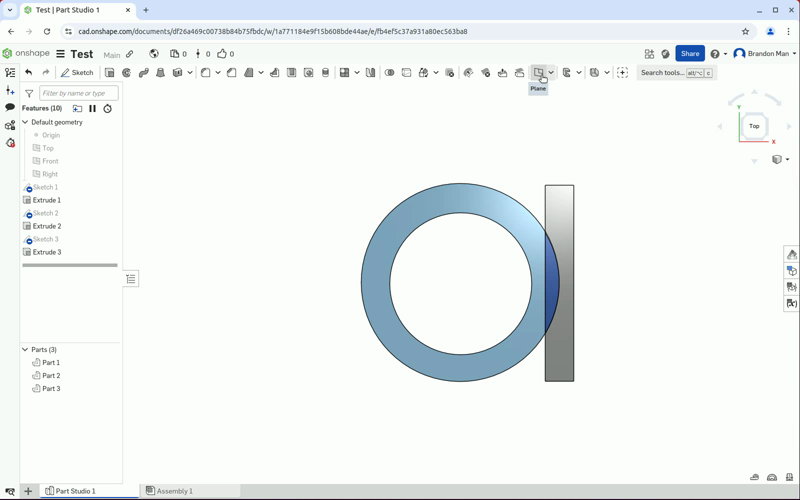
click(541, 75)
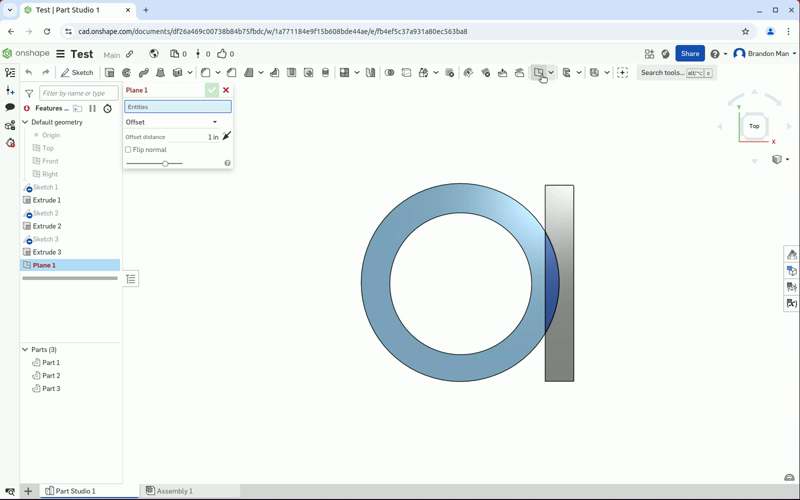
mouse_move(73, 150)
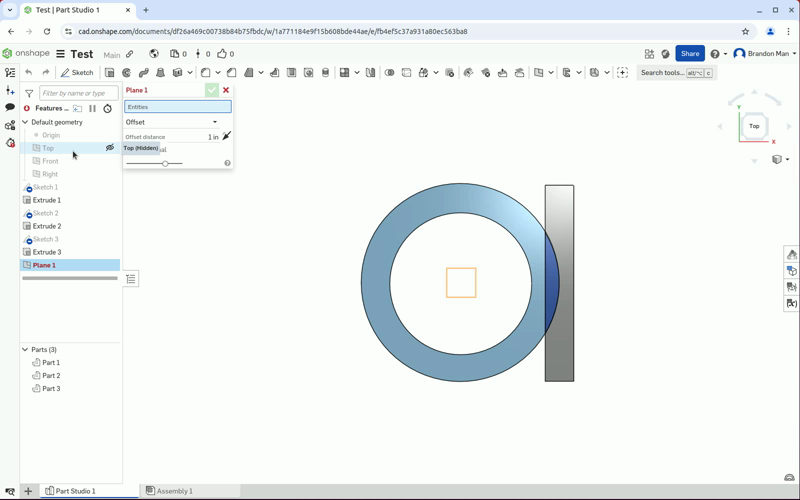
click(73, 150)
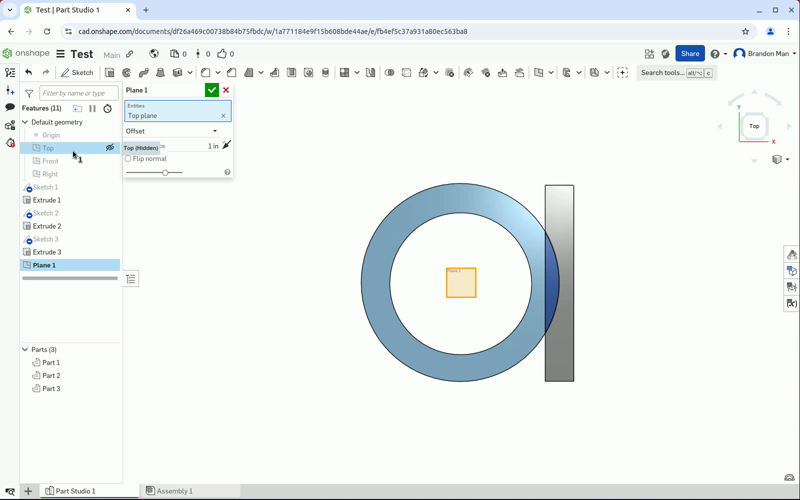
key(tab, 2)
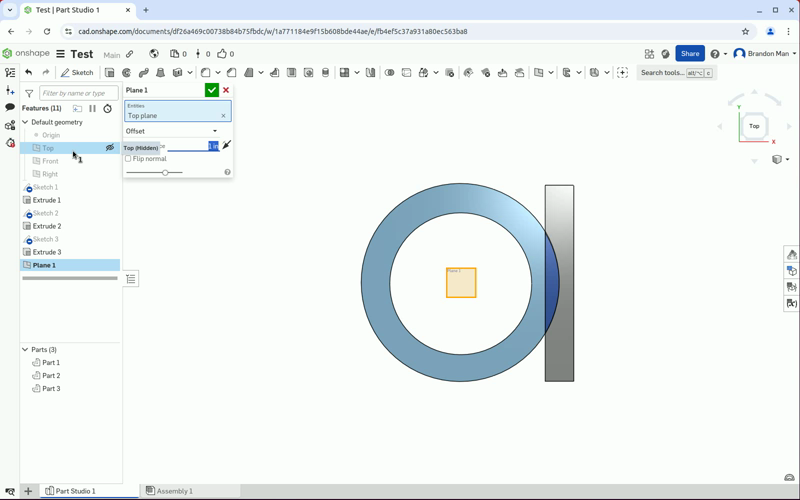
text(2.403)
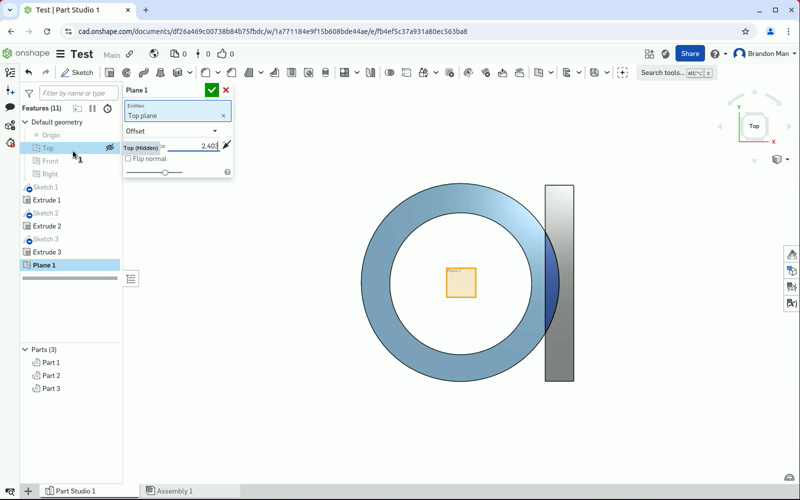
key(enter, 2)
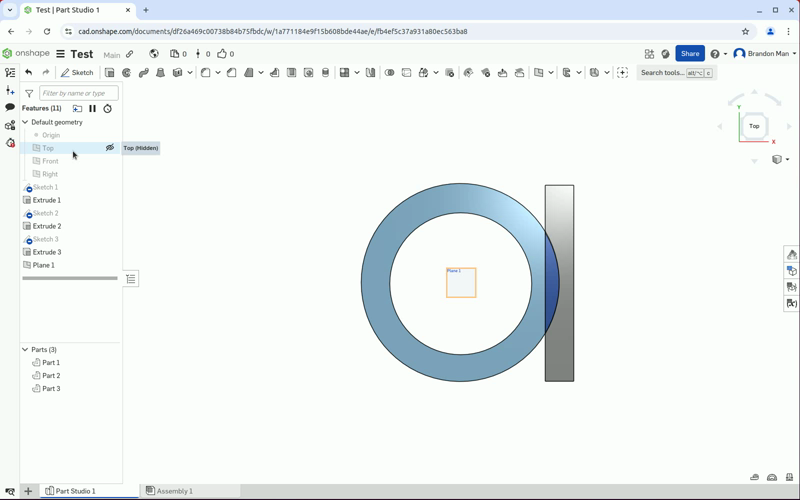
key(shift+s)
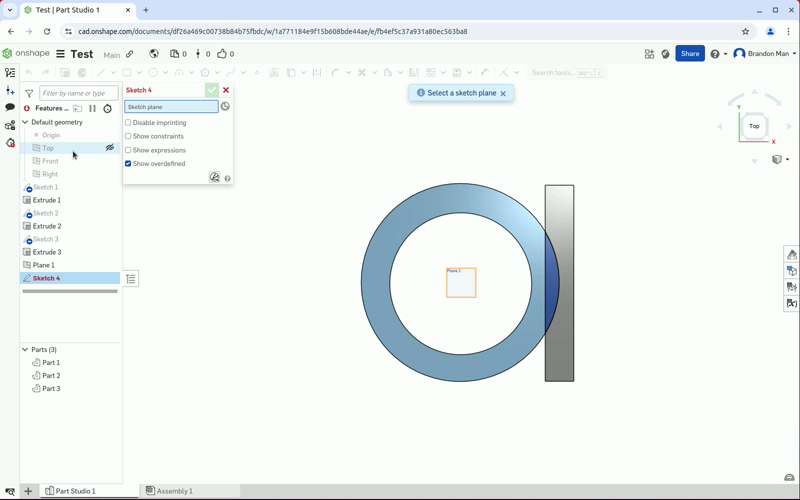
mouse_move(73, 267)
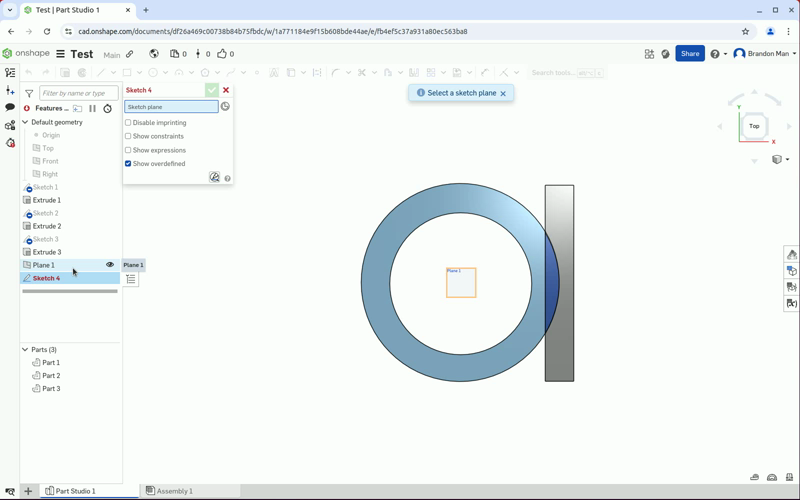
click(73, 267)
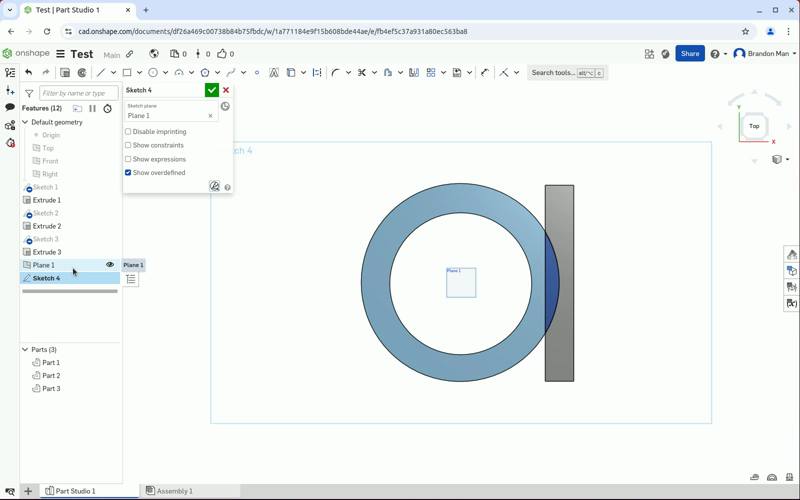
mouse_move(73, 352)
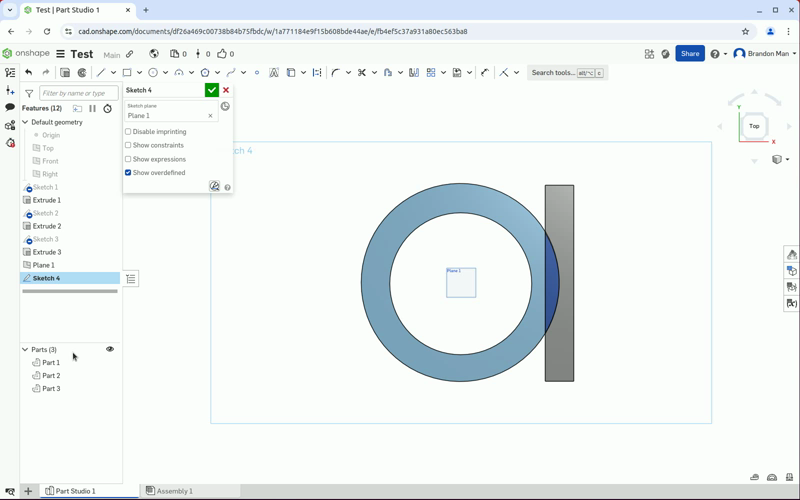
key(y)
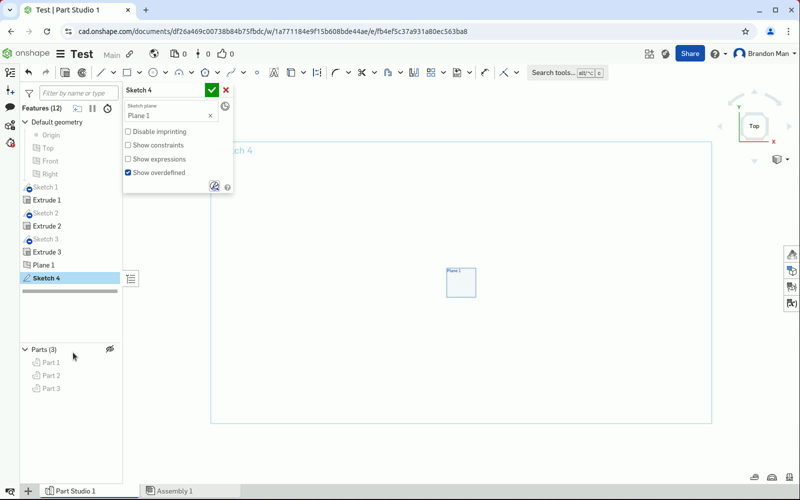
key(c)
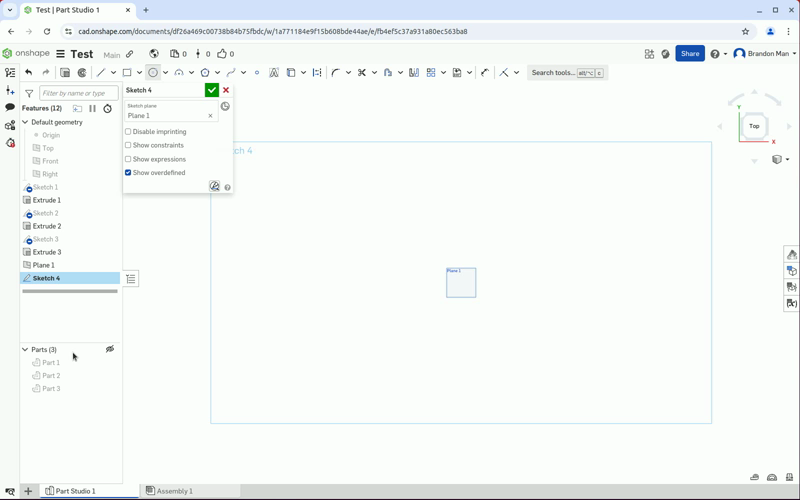
key_down(shift)
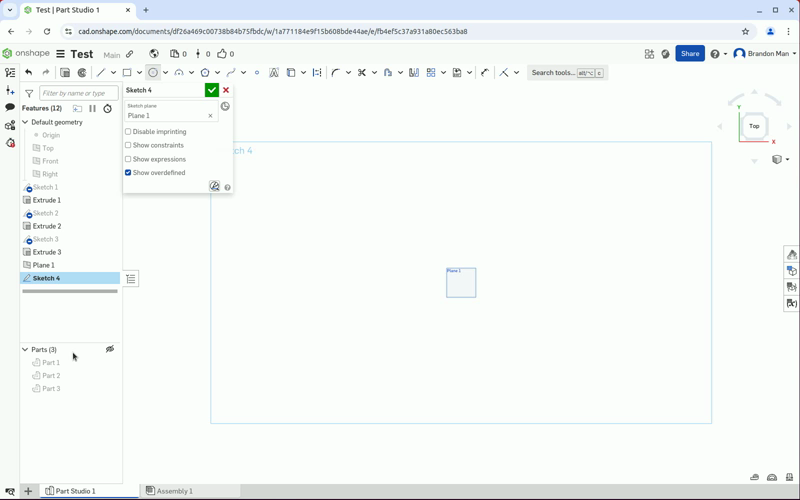
mouse_move(559, 198)
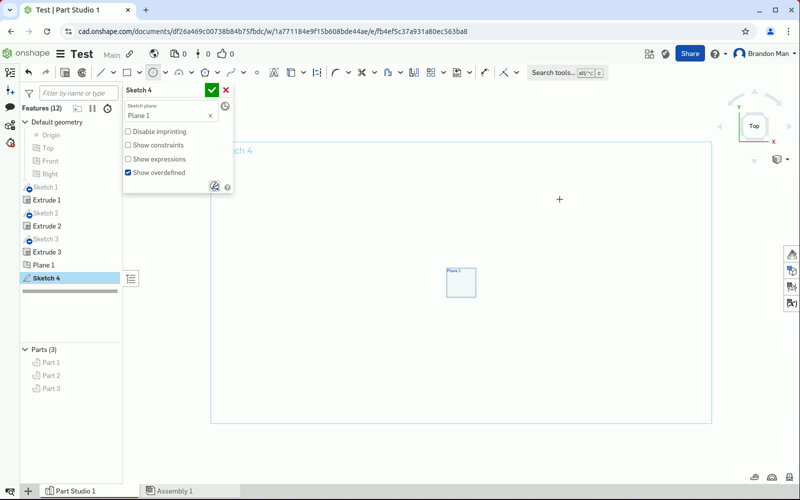
click(559, 198)
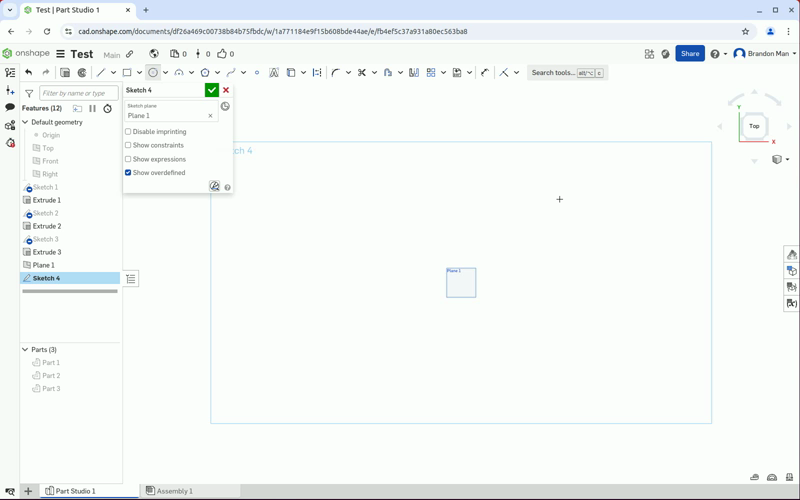
key_up(shift)
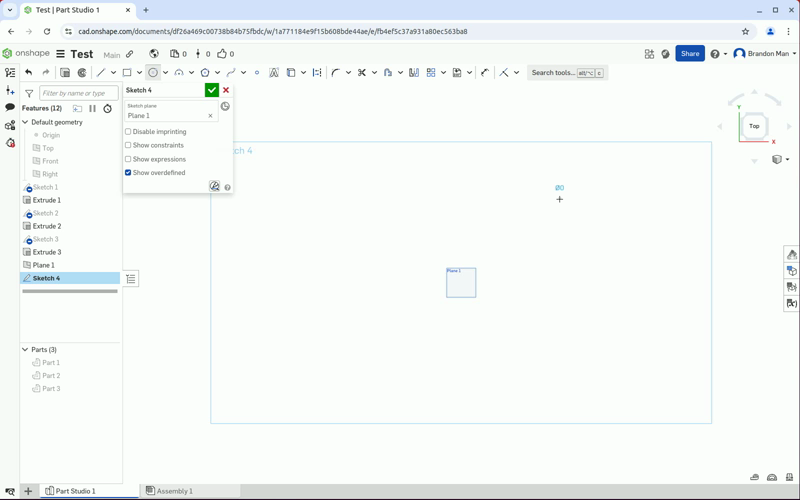
mouse_move(566, 198)
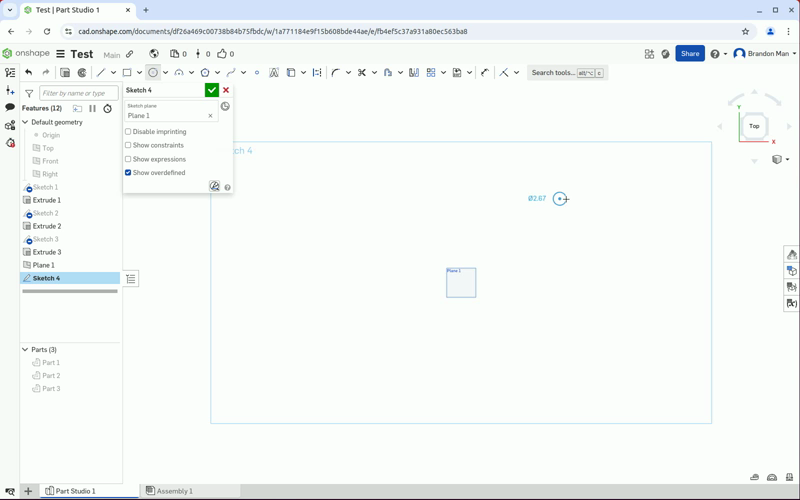
click(566, 198)
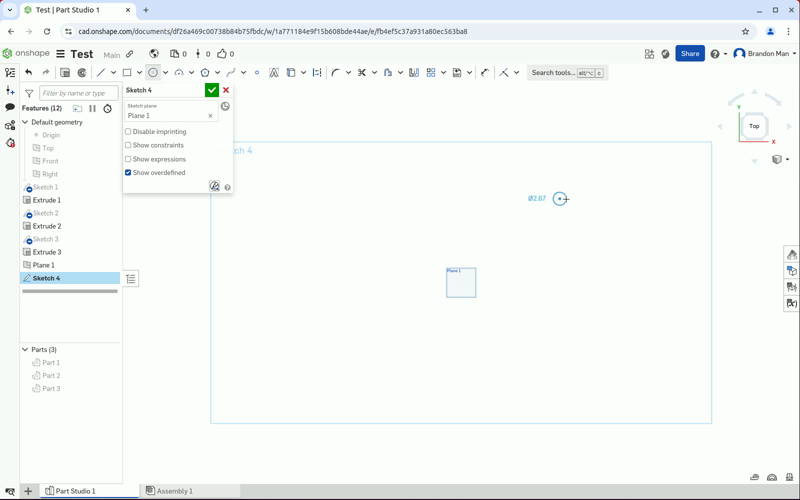
key(esc)
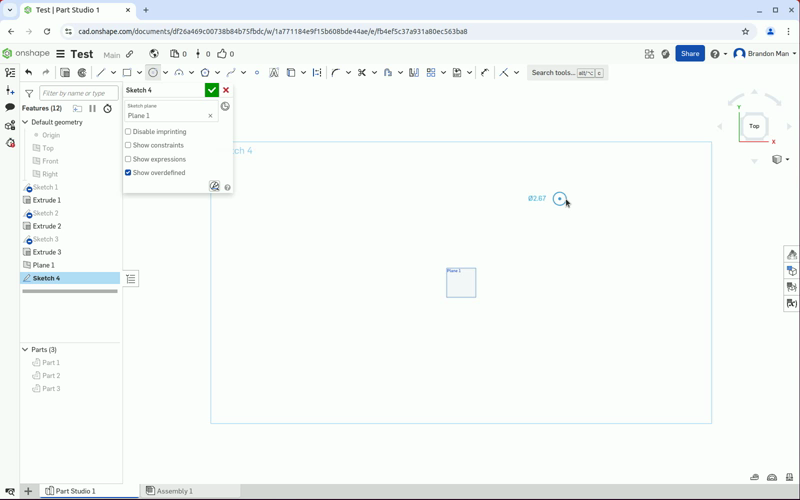
mouse_move(560, 202)
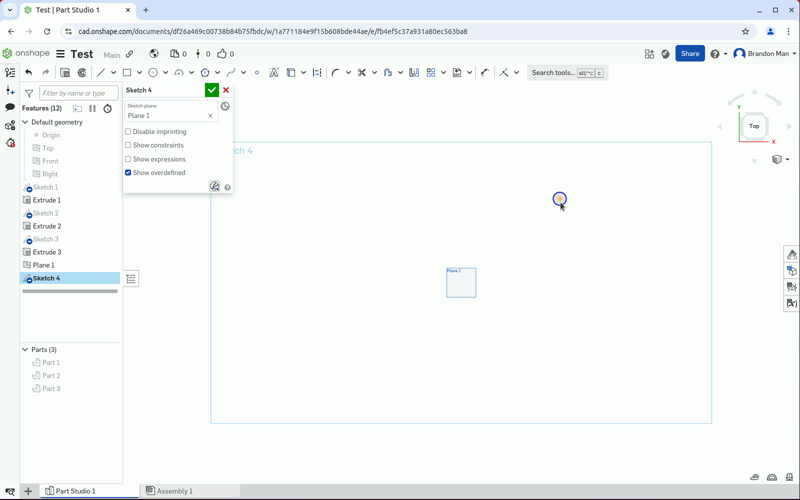
scroll(6)
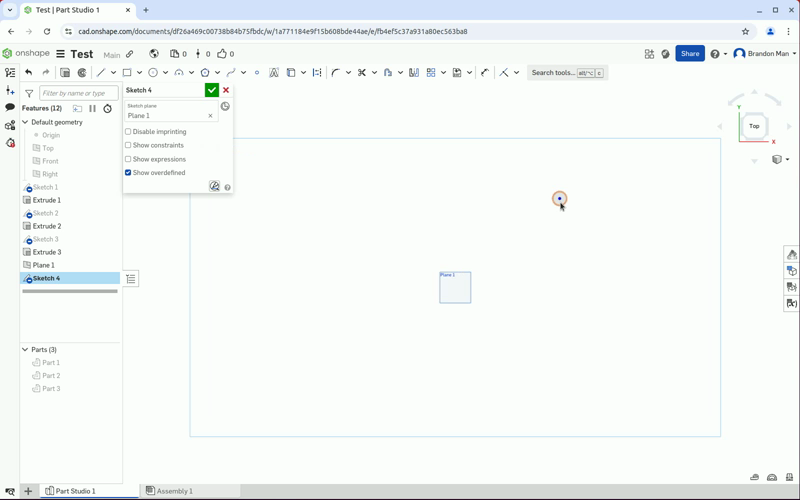
scroll(6)
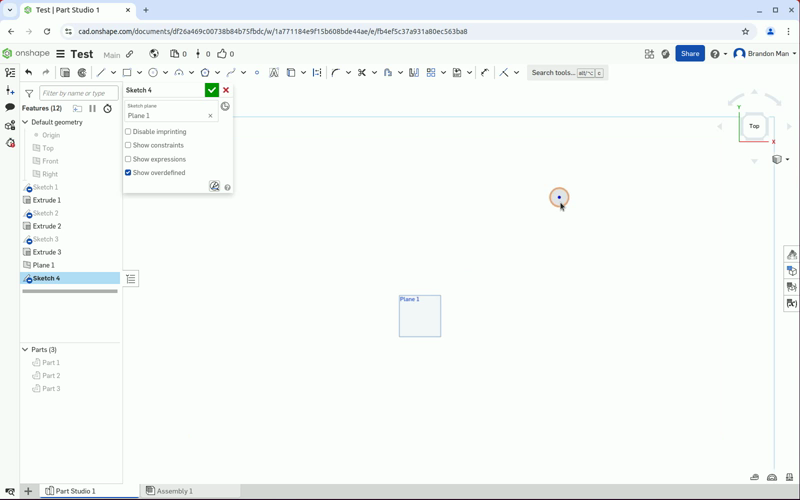
scroll(6)
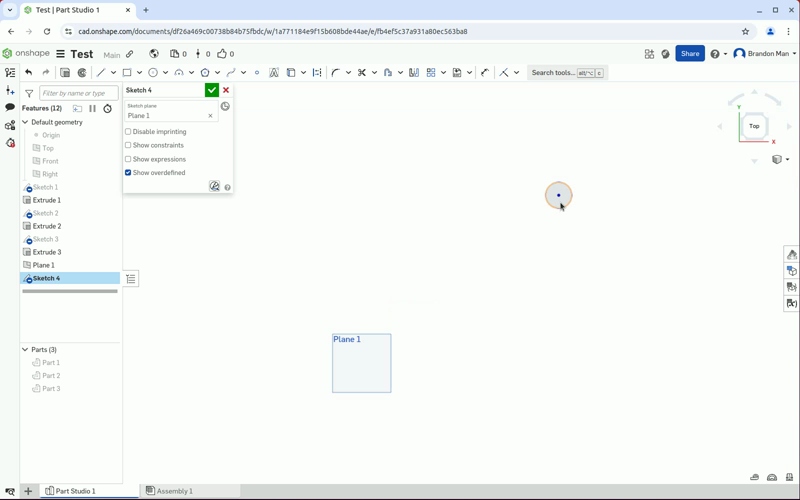
scroll(6)
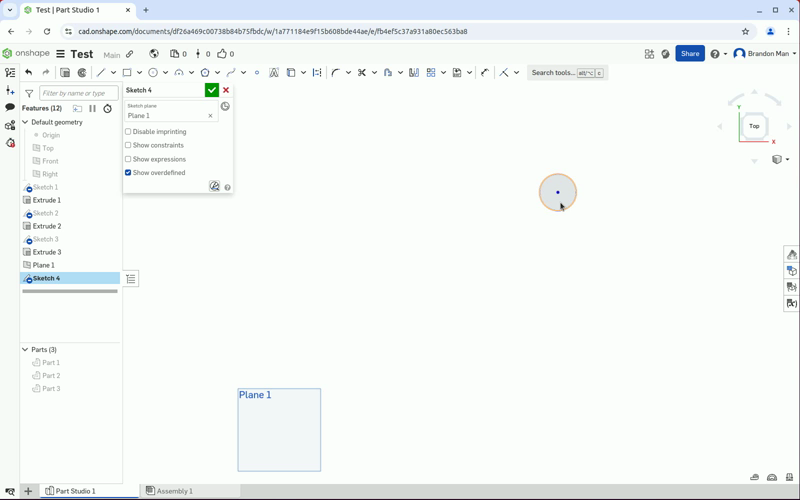
scroll(6)
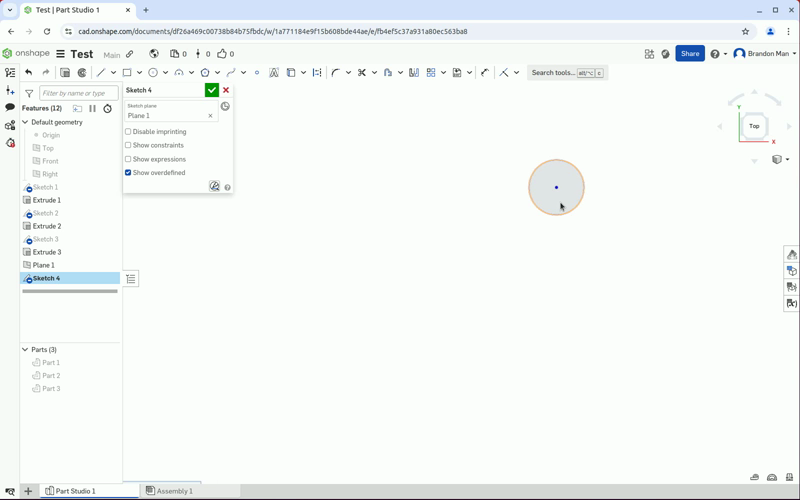
scroll(6)
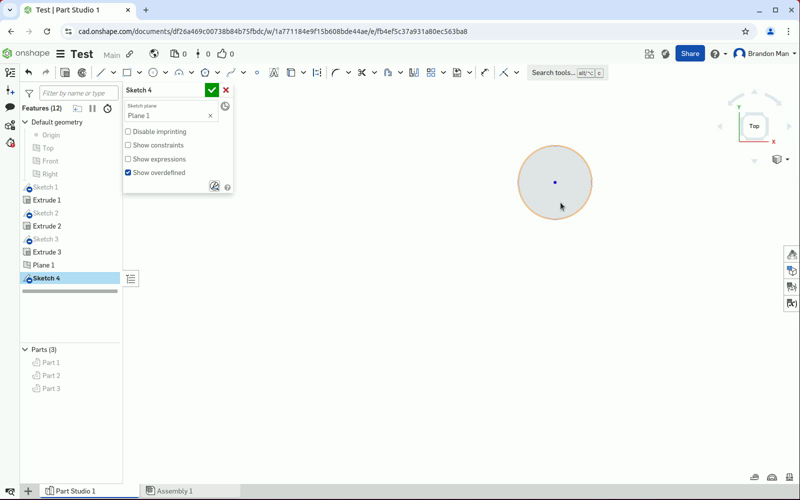
scroll(6)
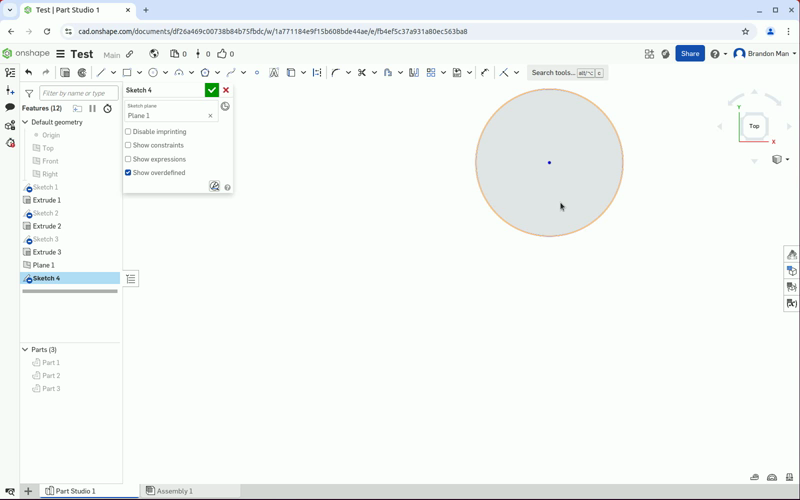
click(560, 202)
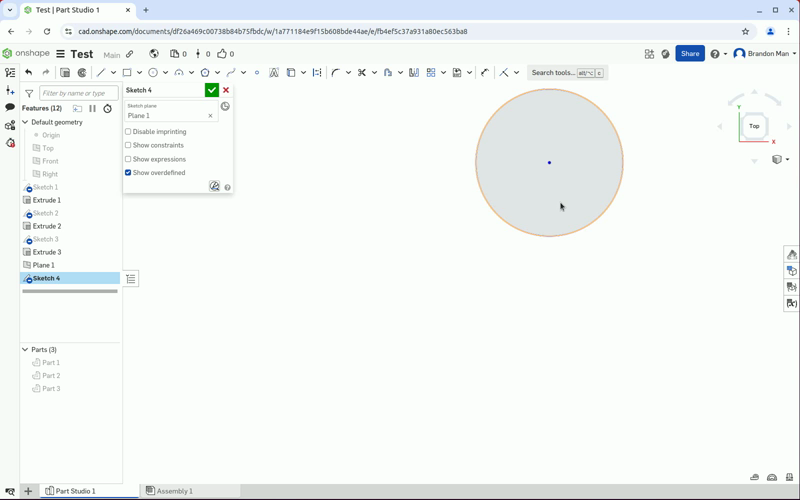
scroll(-6)
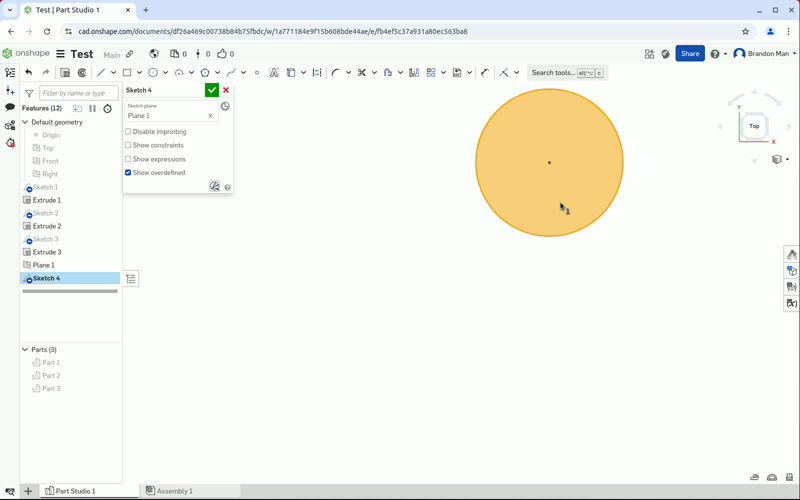
scroll(-6)
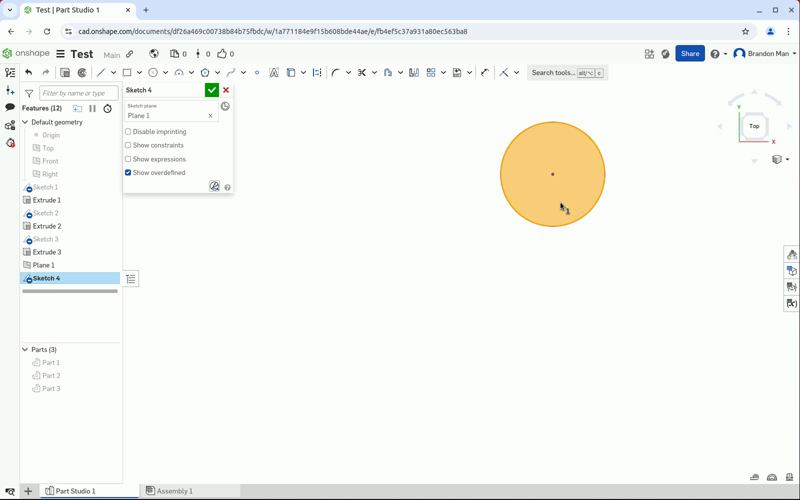
scroll(-6)
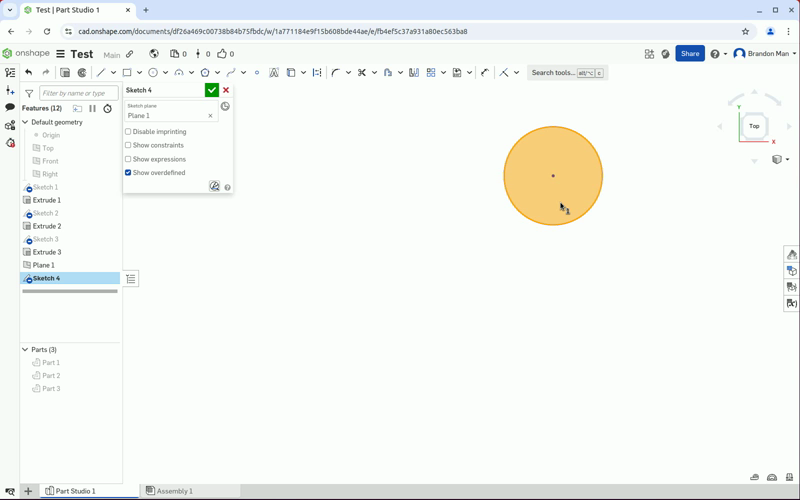
scroll(-6)
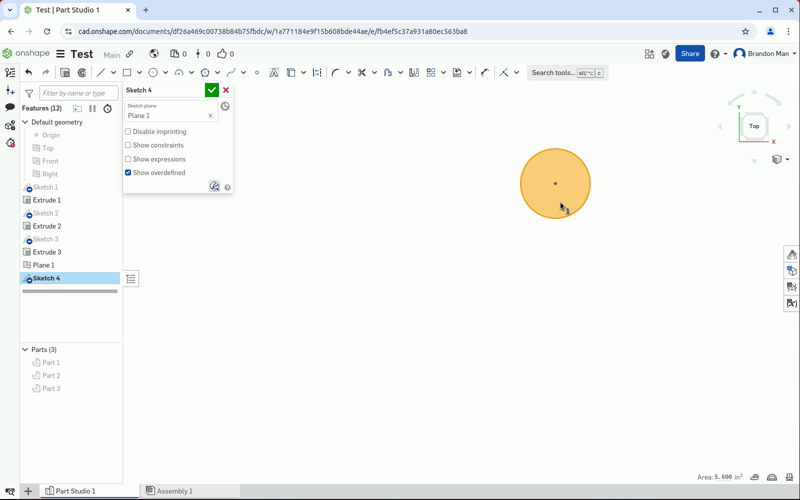
scroll(-6)
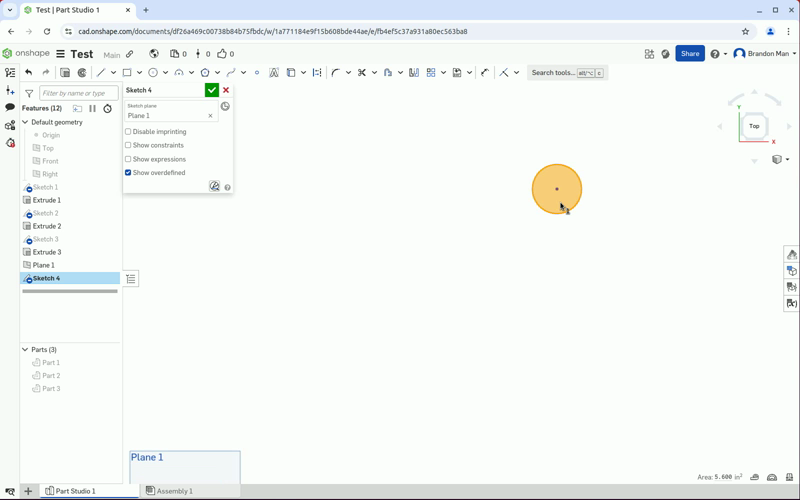
scroll(-6)
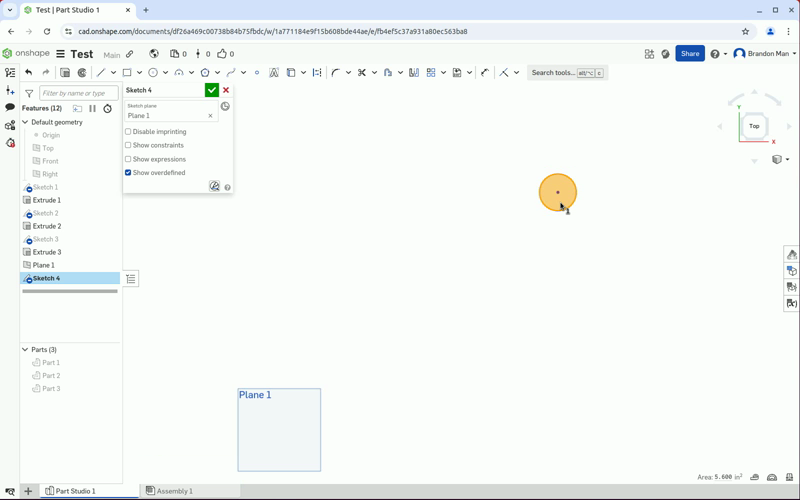
scroll(-6)
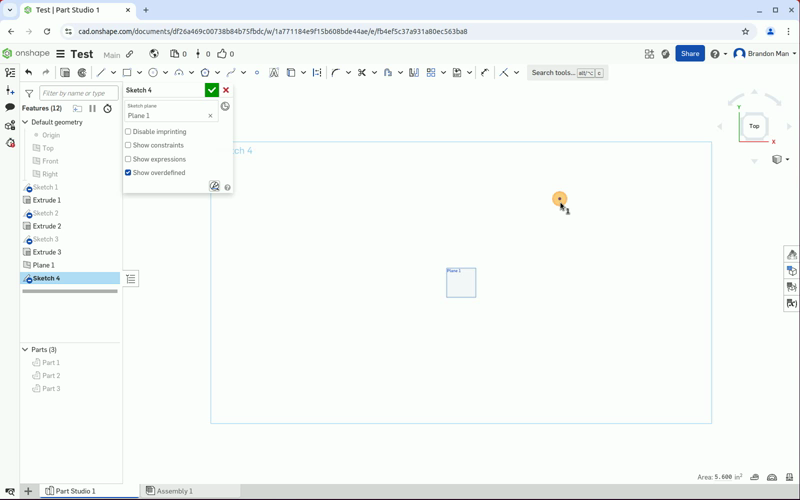
mouse_move(73, 352)
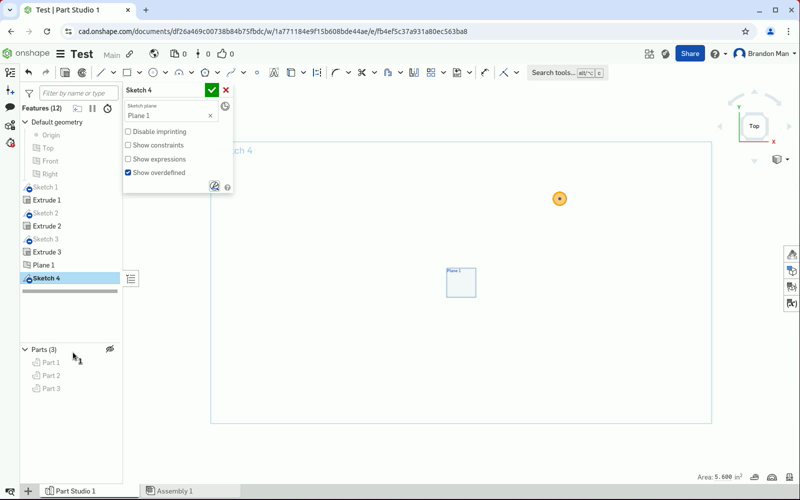
key(shift+y)
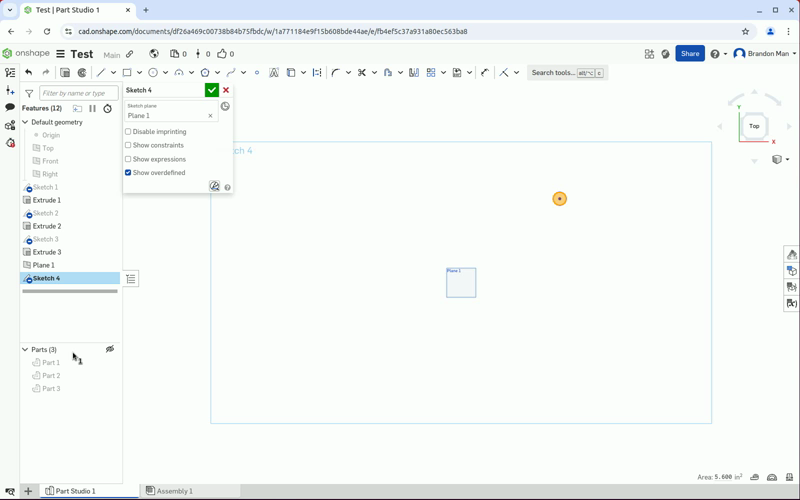
key(shift+e)
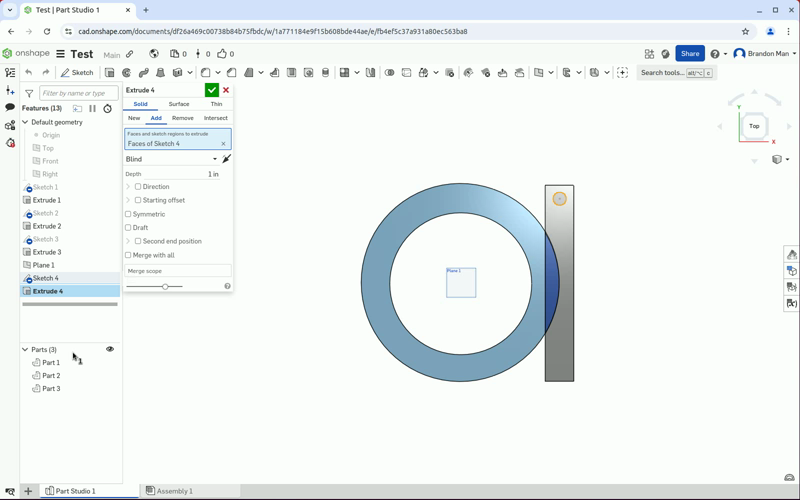
mouse_move(143, 106)
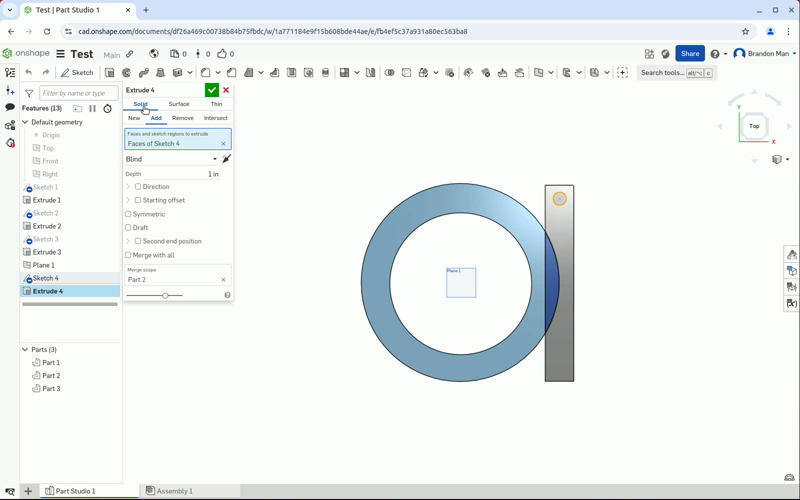
click(143, 106)
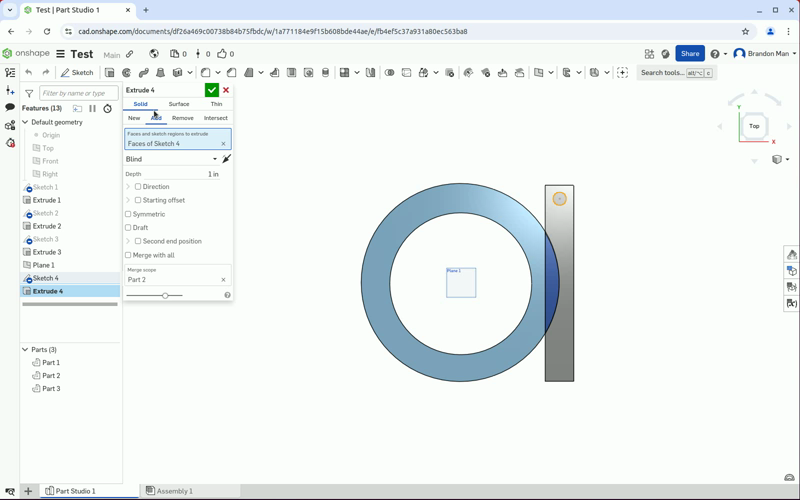
mouse_move(186, 120)
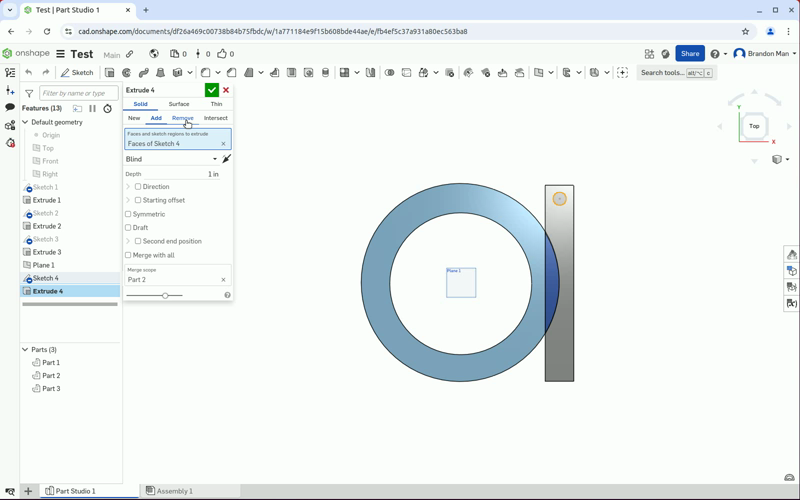
click(186, 120)
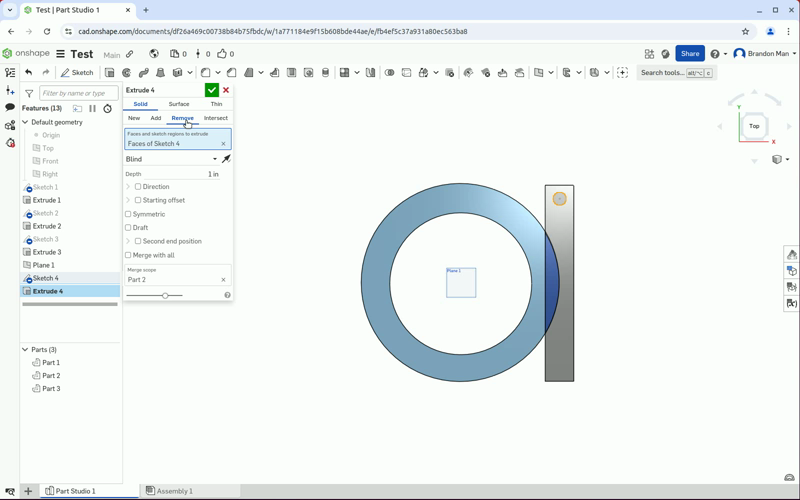
key(tab, 4)
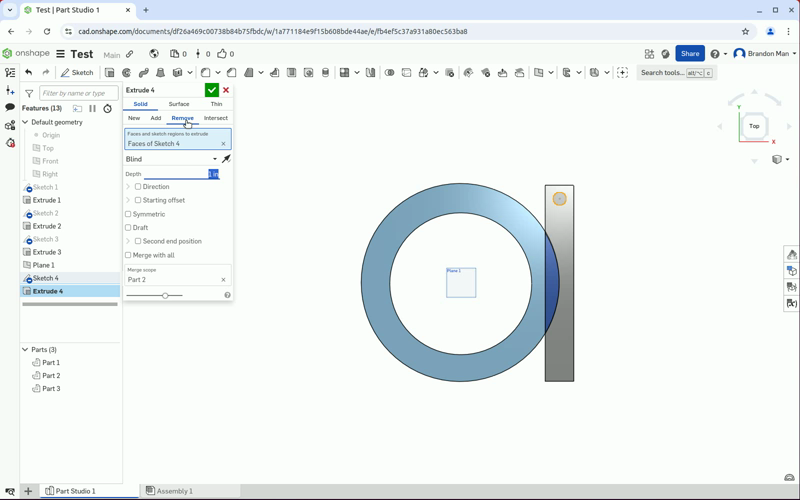
text(2.407)
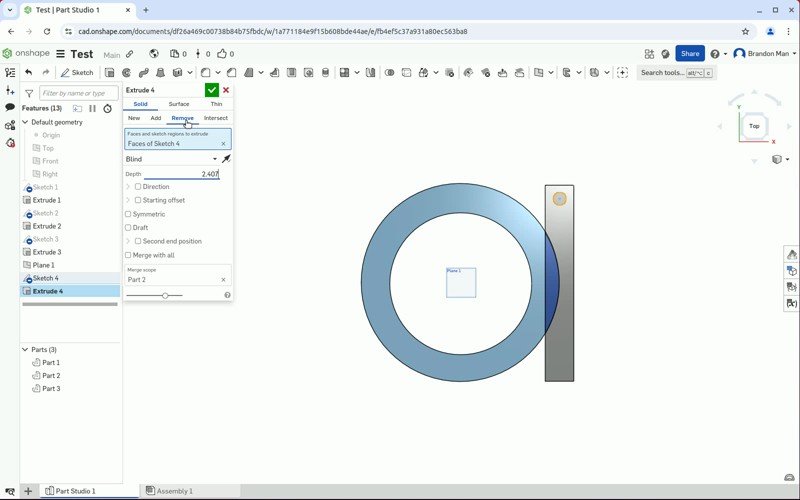
key(tab, 6)
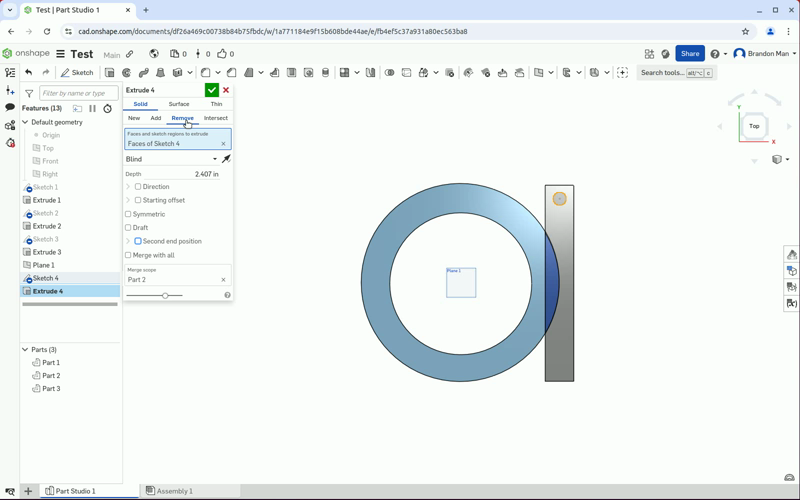
key(space)
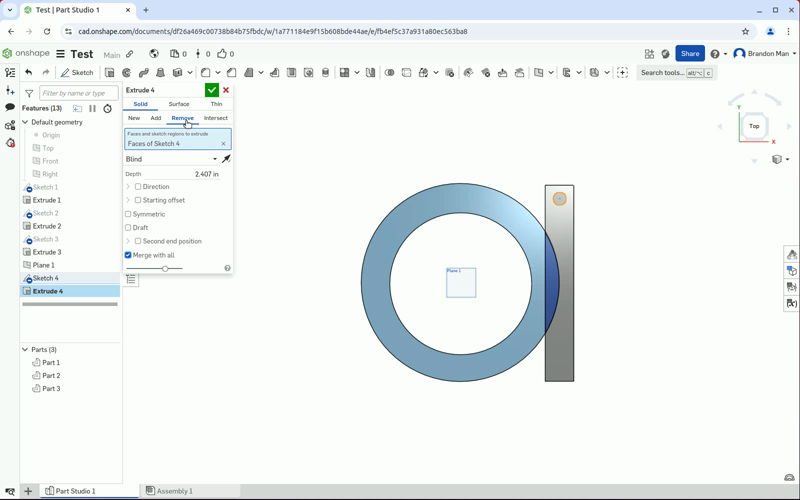
key(enter)
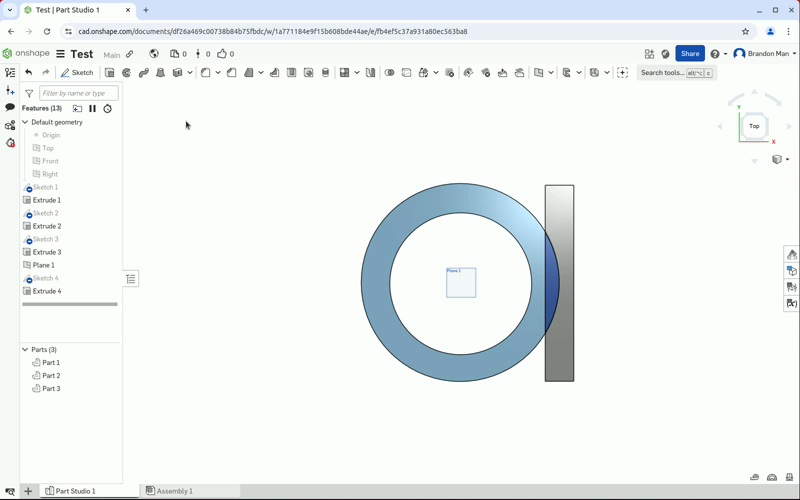
key(shift+h)
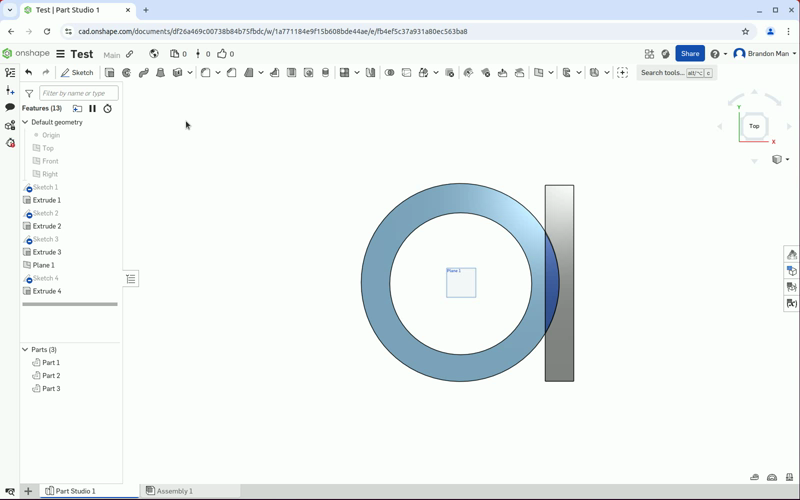
key(shift+h)
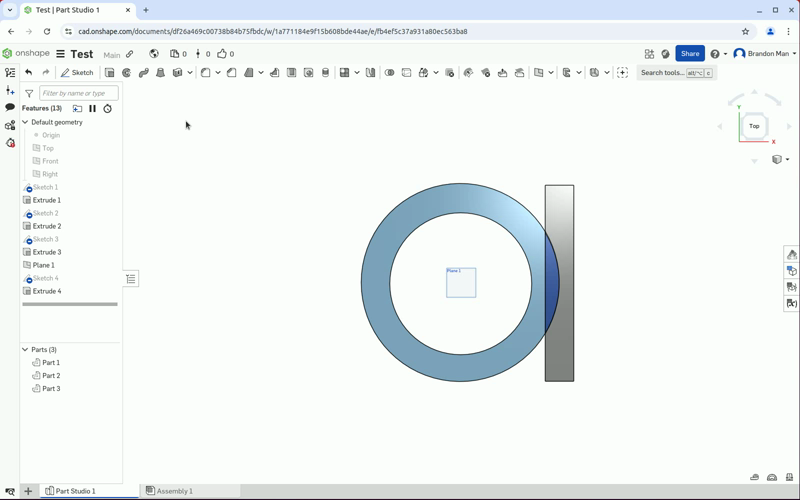
key(shift+7)
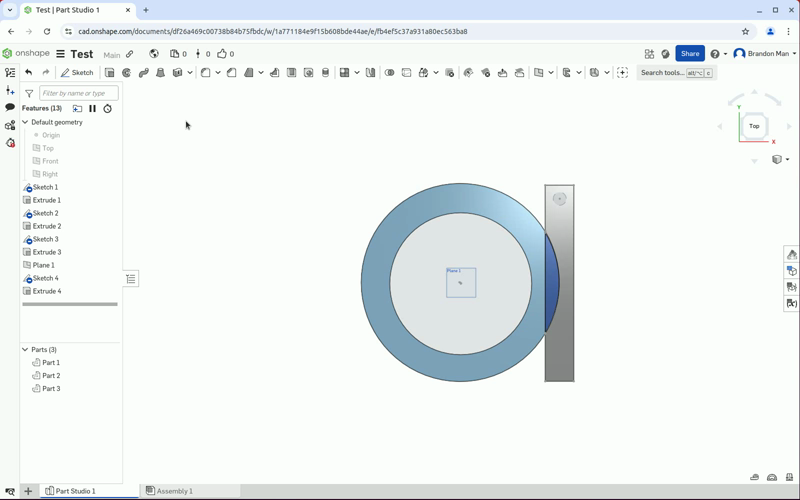
key(up, 3)
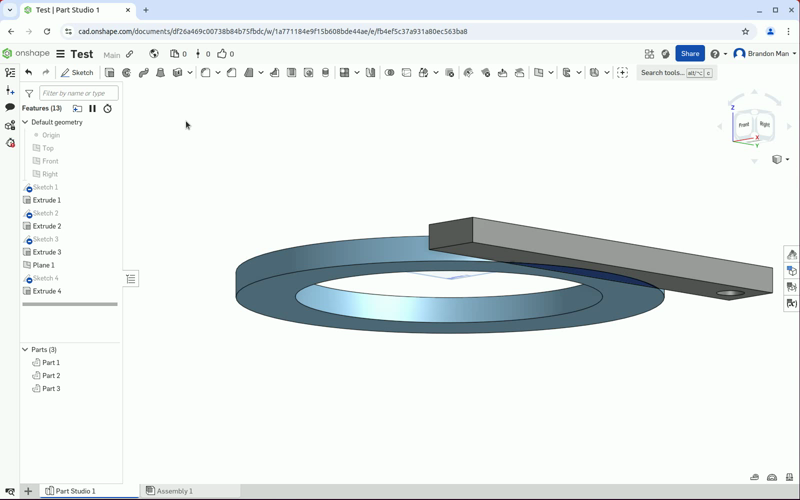
key(left, 3)
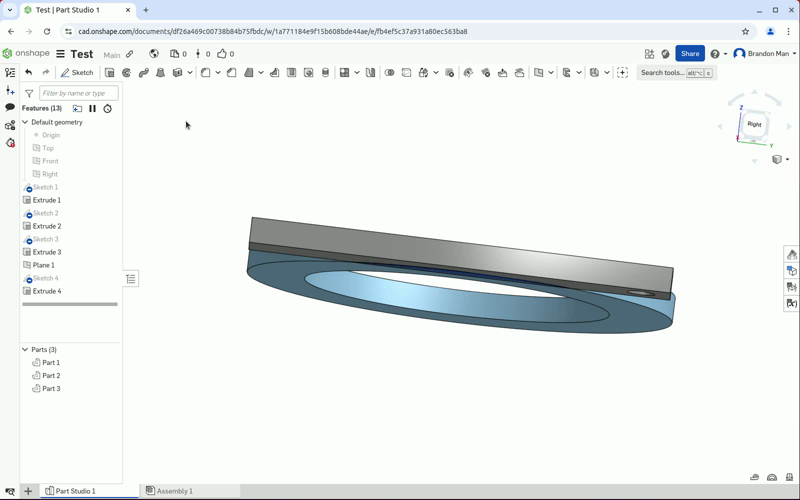
key(right, 3)
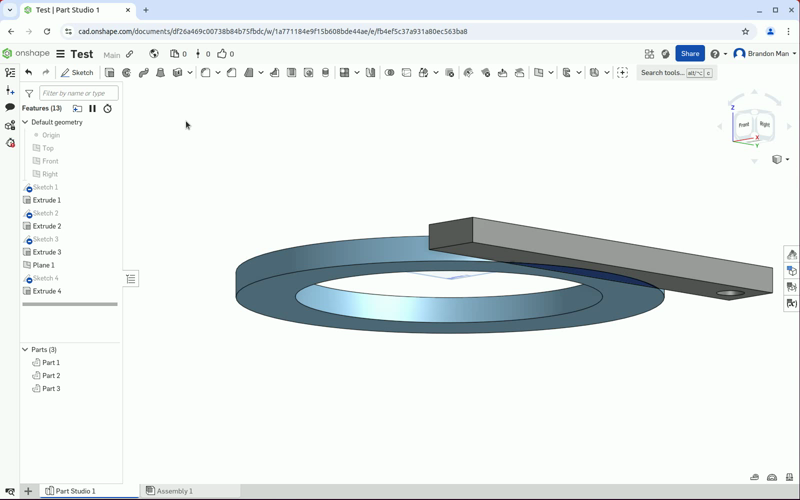
key(down, 3)
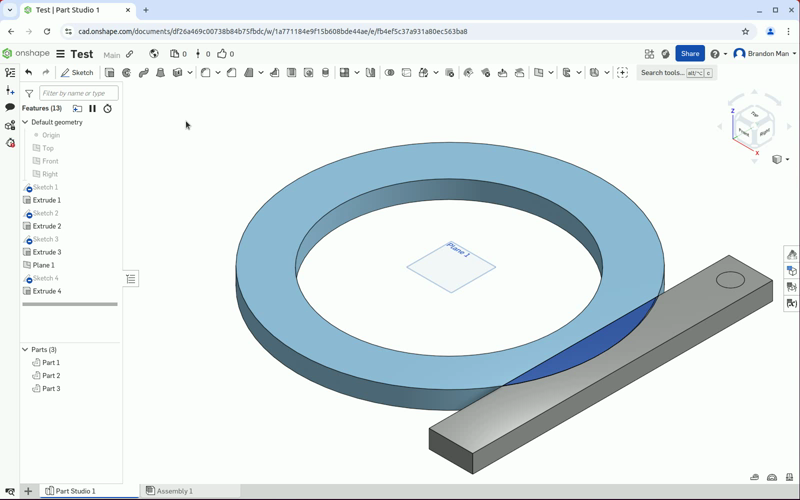
mouse_move(73, 189)
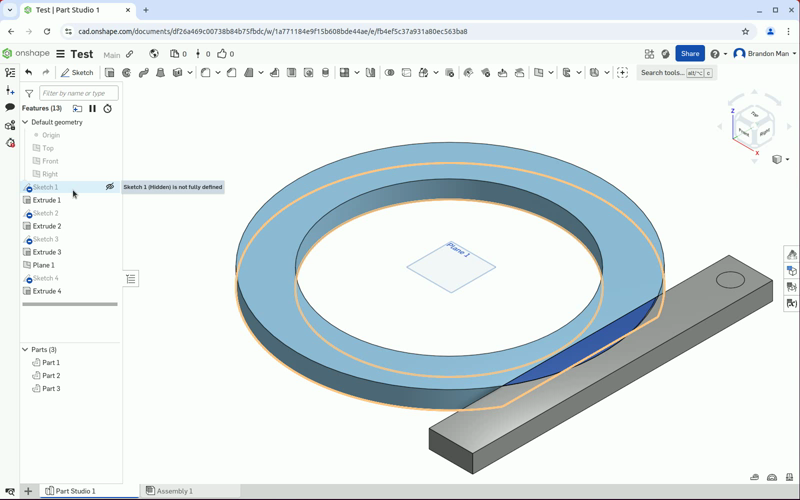
click(73, 189)